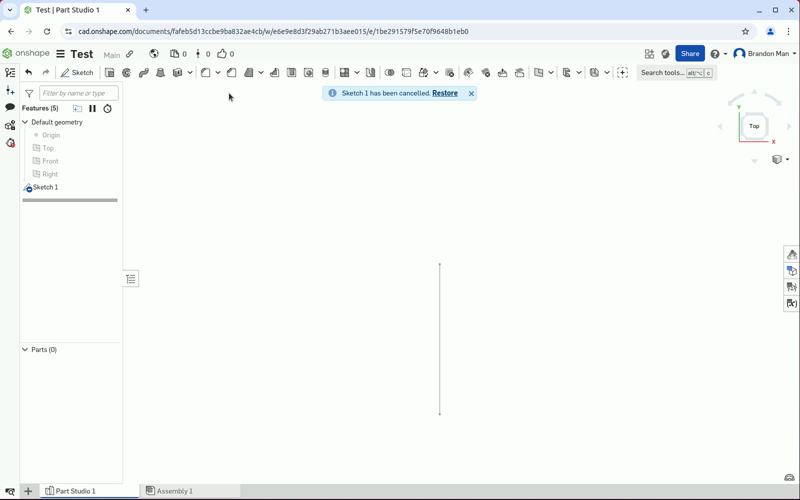
key(shift+h)
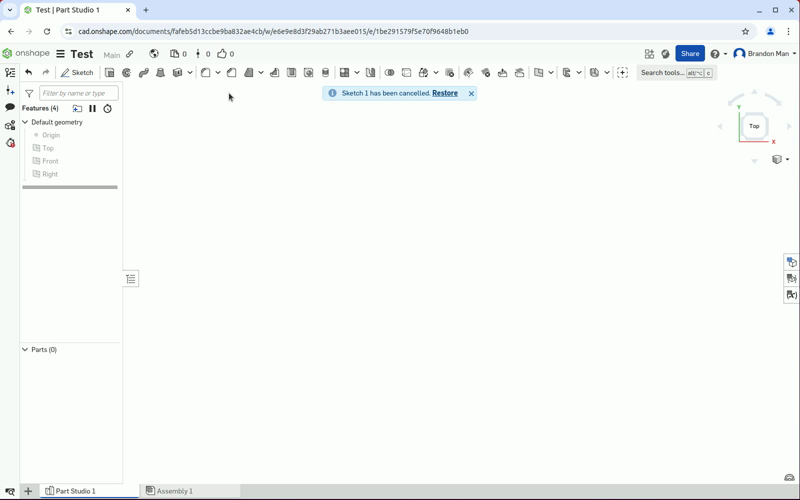
mouse_move(73, 352)
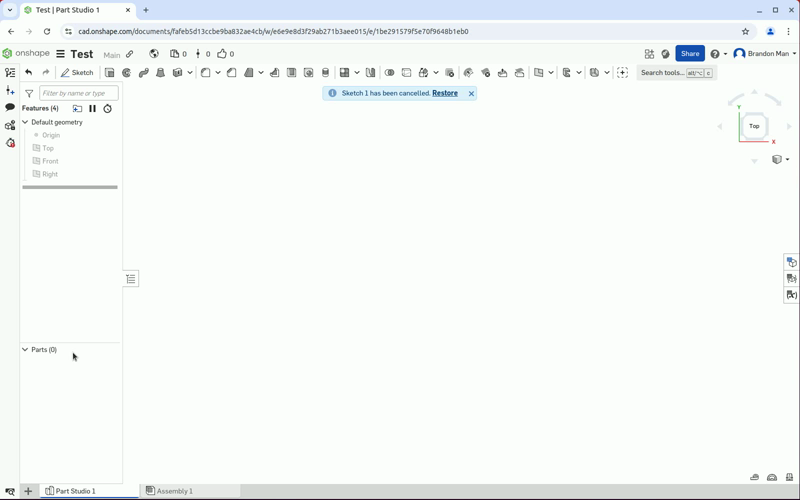
key(y)
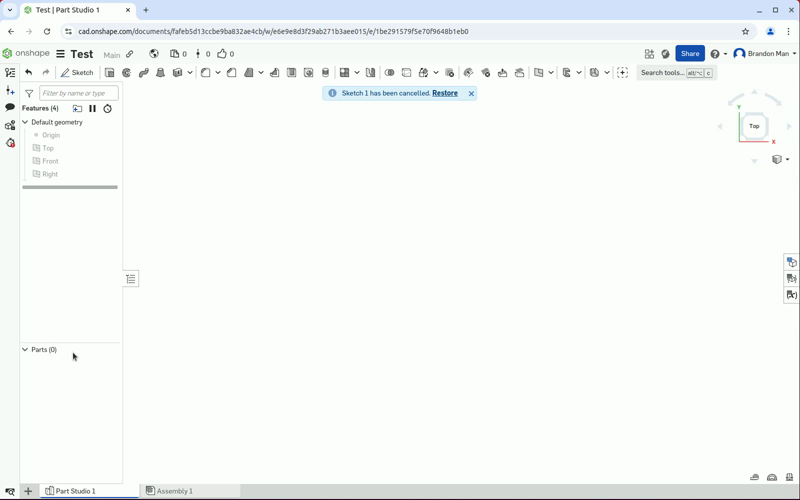
key(shift+p)
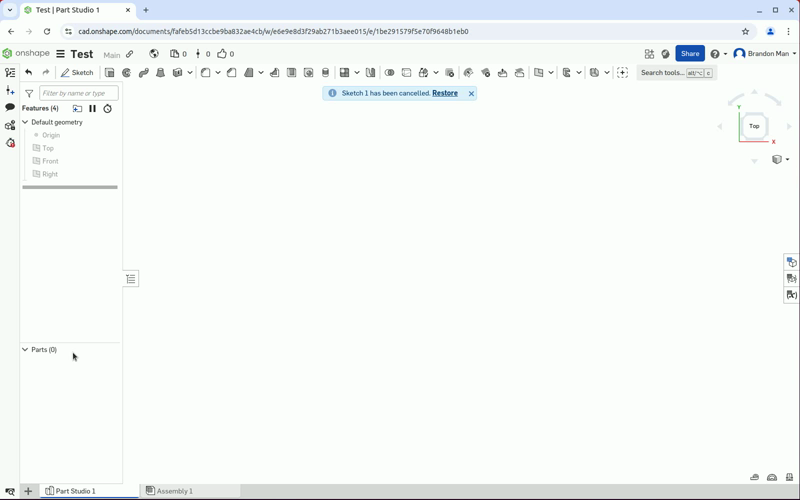
key(space)
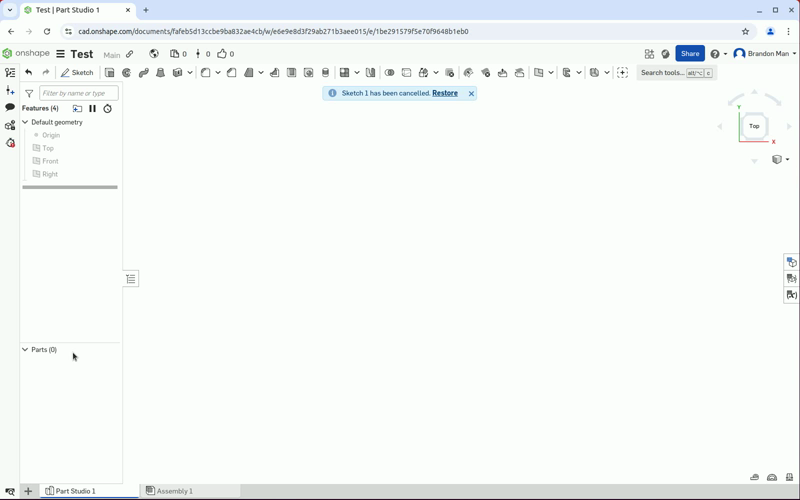
key_down(shift)
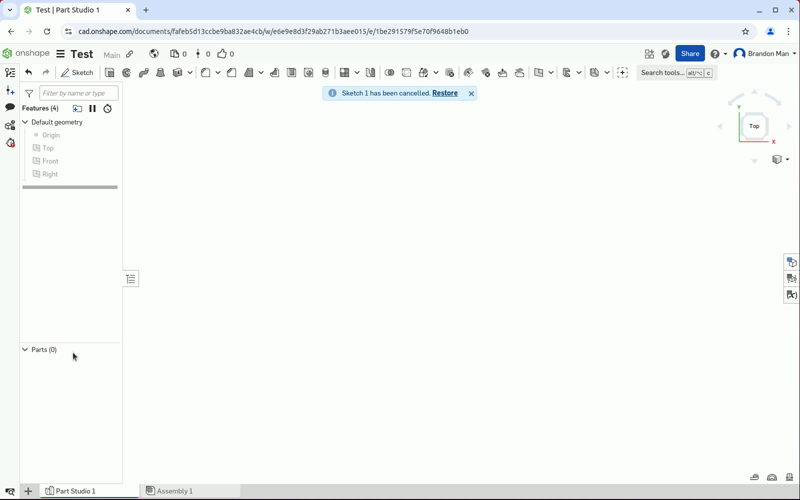
key(up)
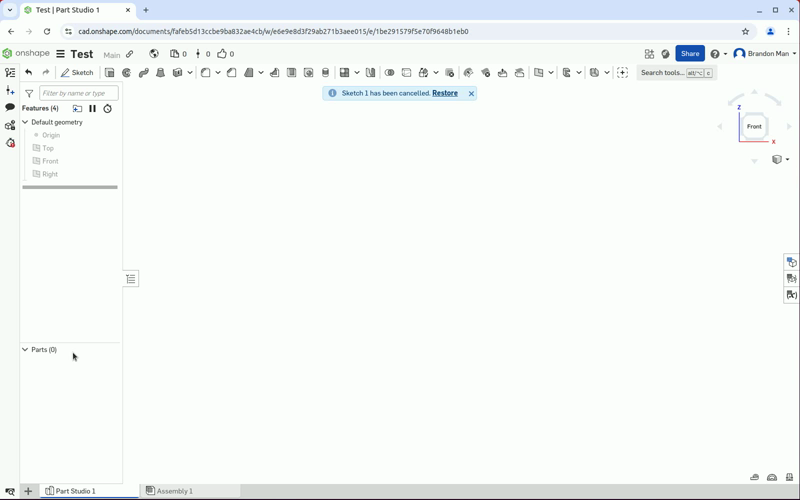
key_up(shift)
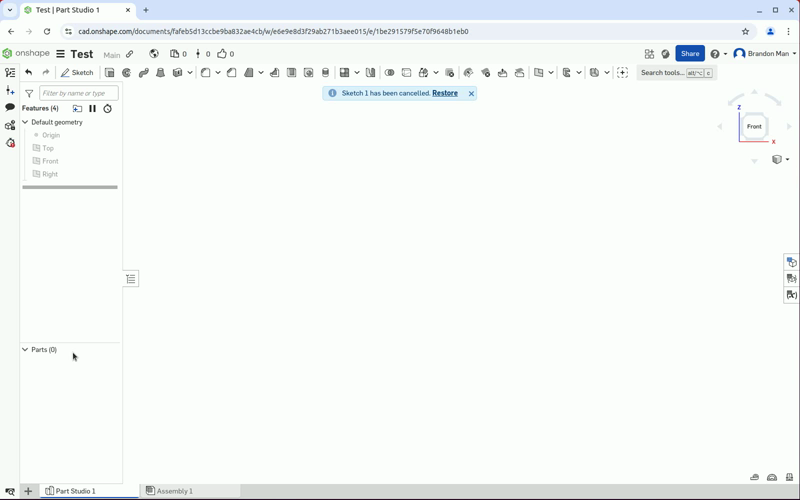
mouse_move(73, 352)
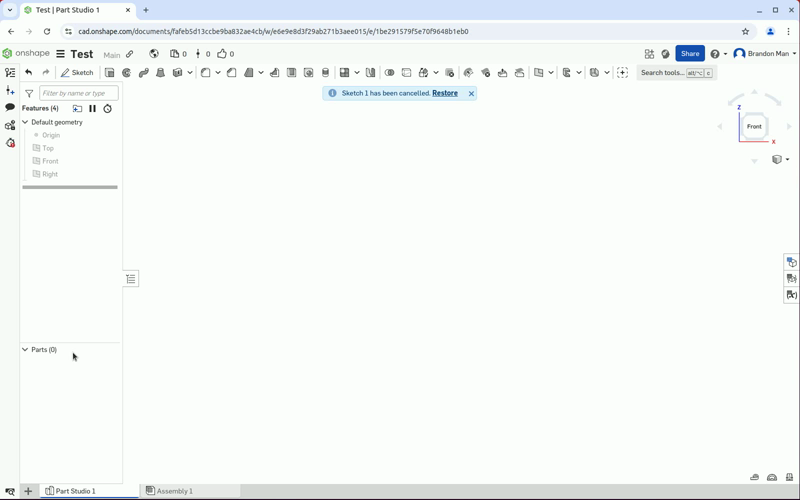
key(shift+y)
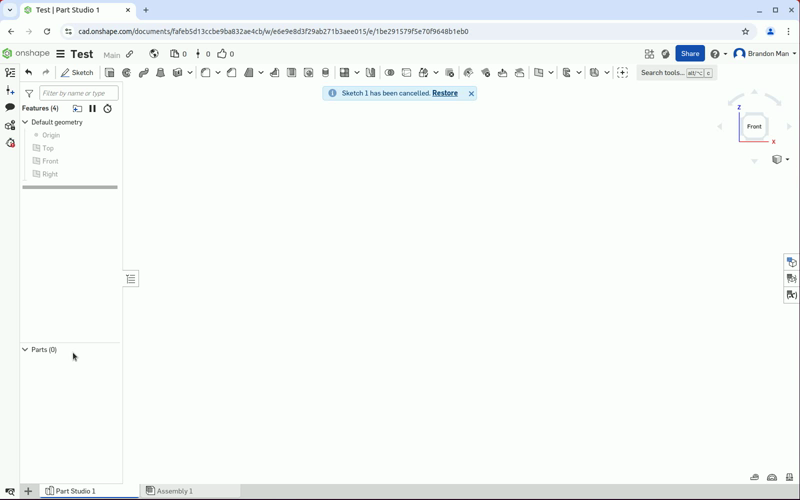
key(shift+s)
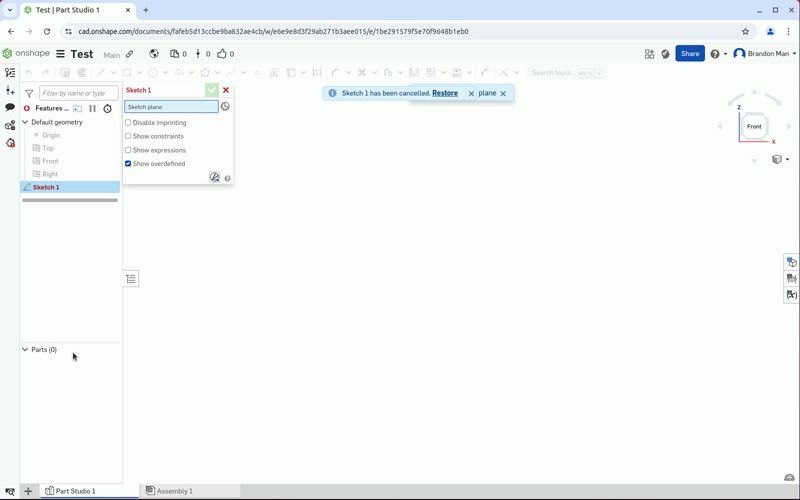
mouse_move(73, 163)
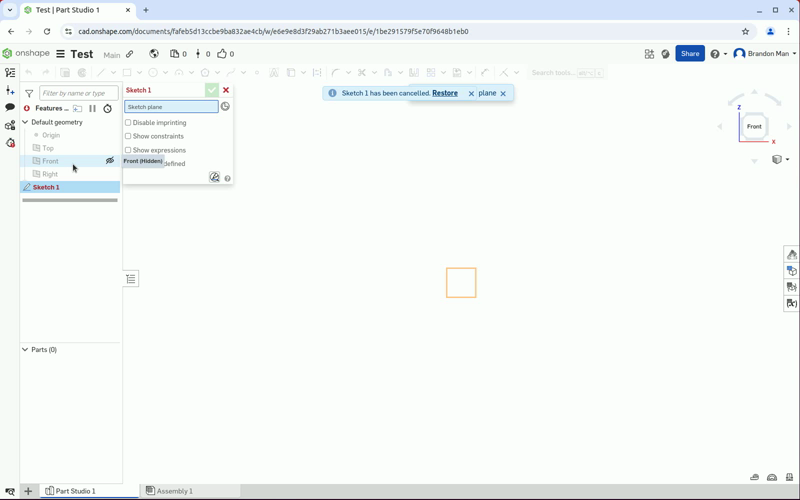
click(73, 163)
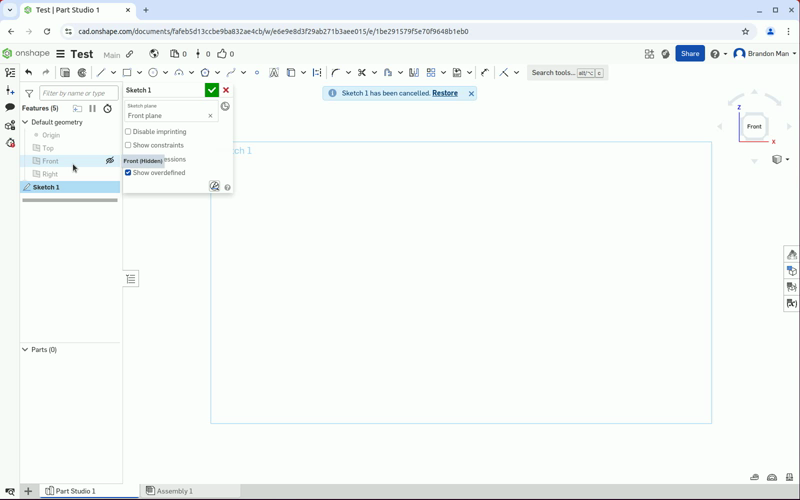
mouse_move(73, 352)
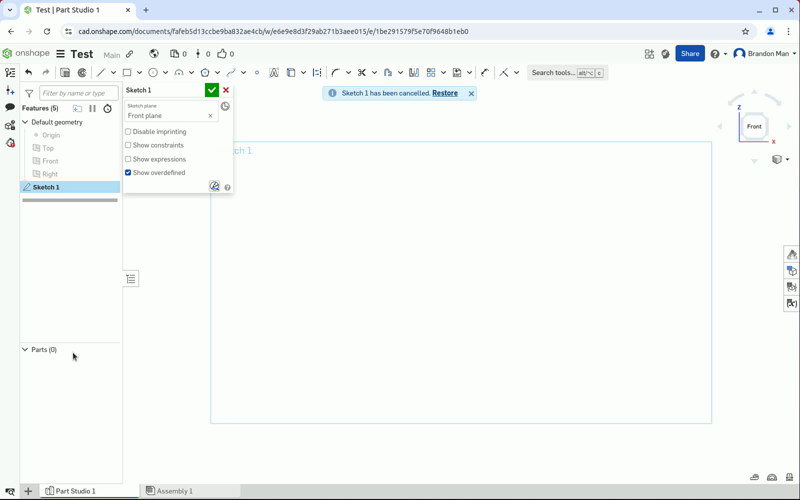
key(y)
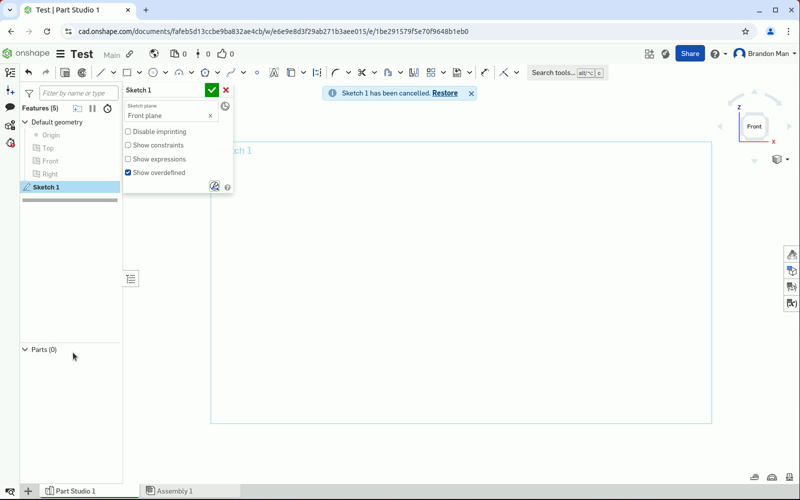
key(l)
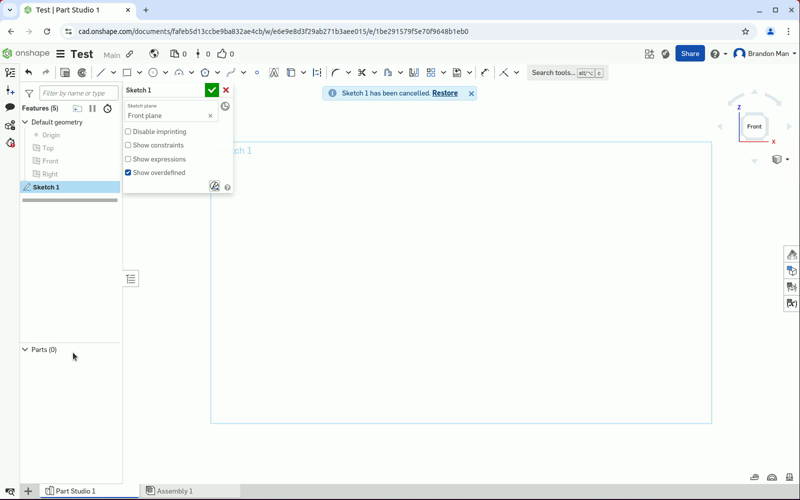
key_down(shift)
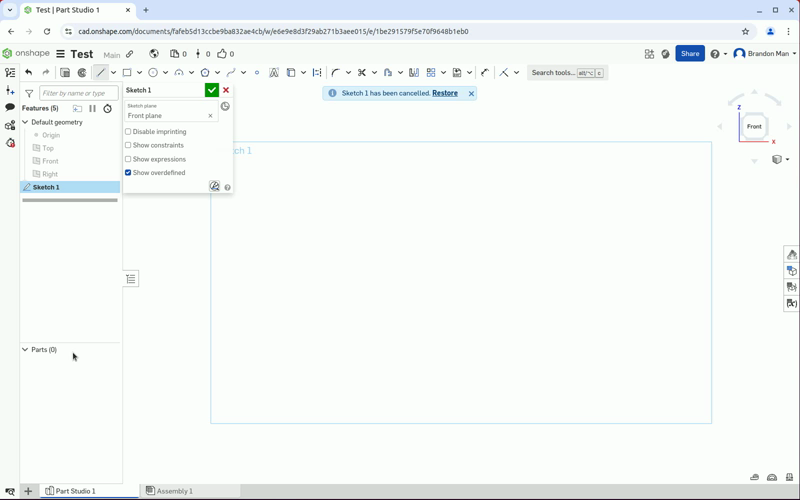
mouse_move(350, 395)
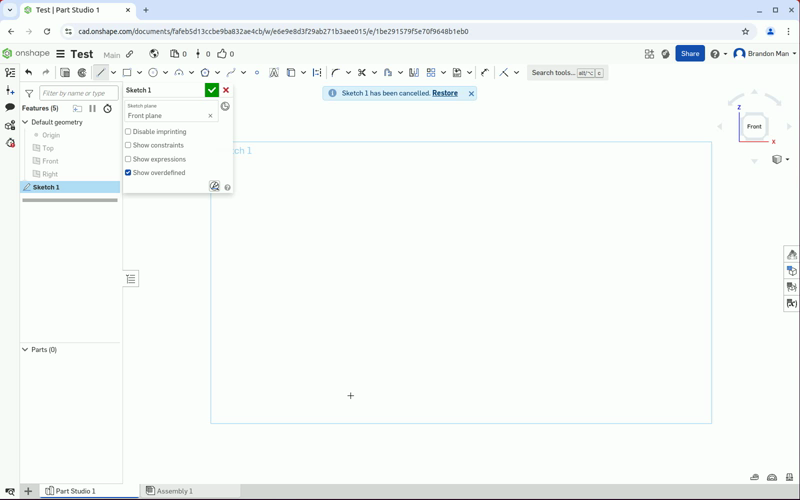
click(350, 395)
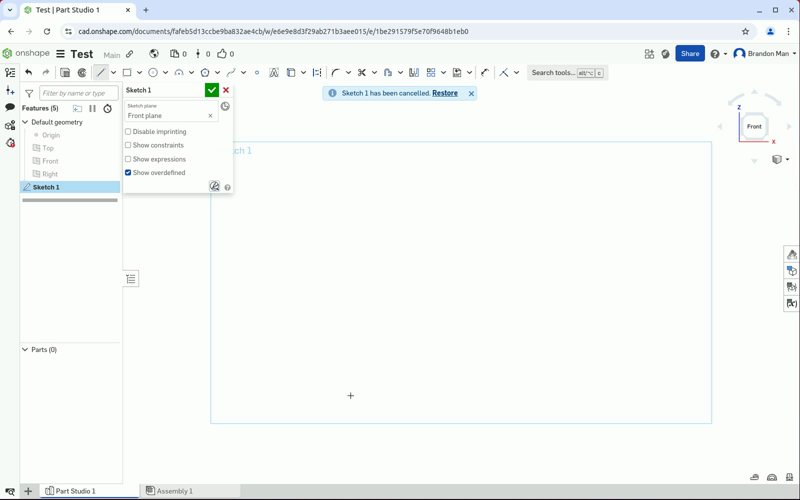
key_up(shift)
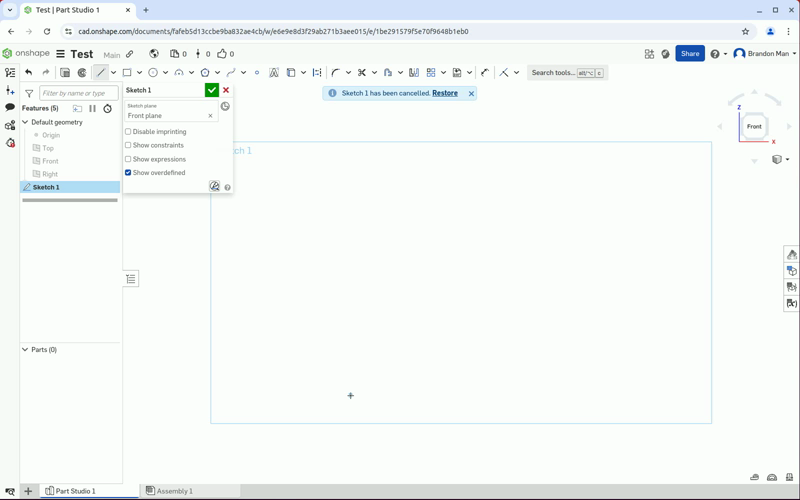
key_down(shift)
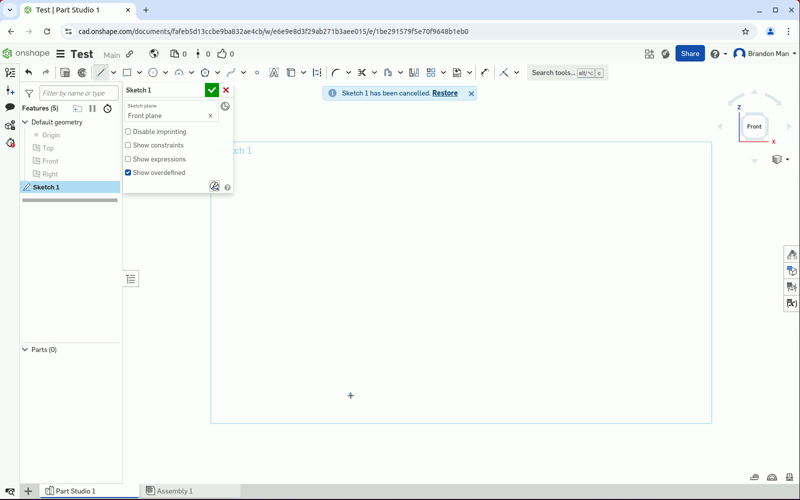
mouse_move(570, 395)
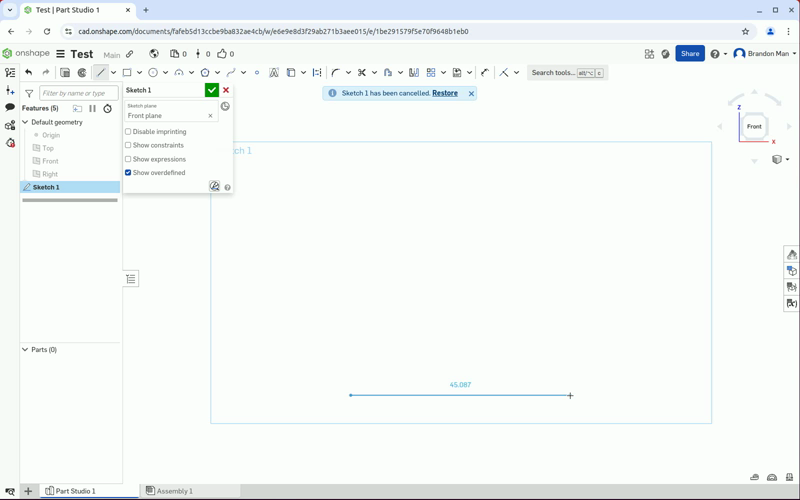
click(570, 395)
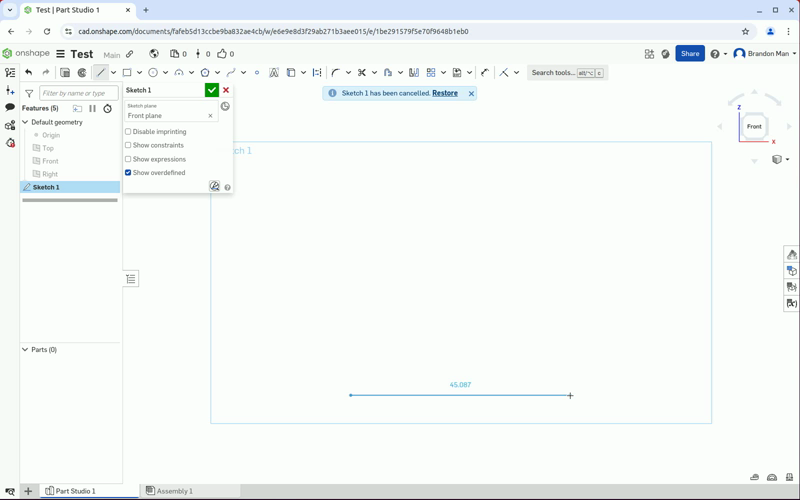
key_up(shift)
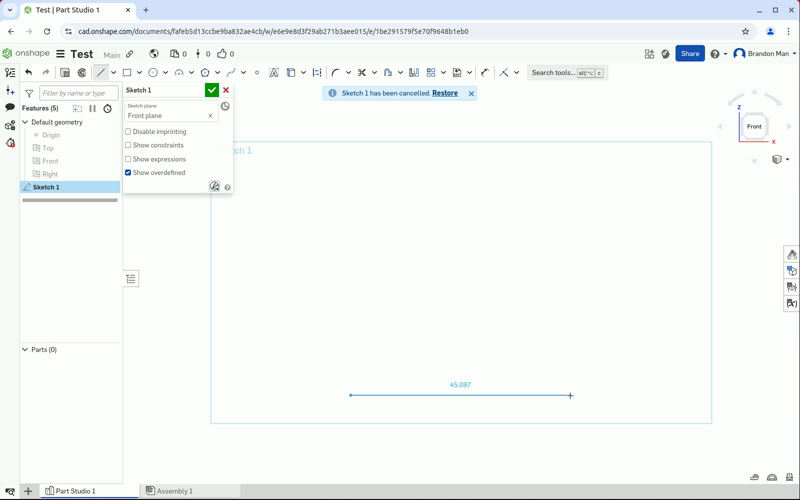
key_down(shift)
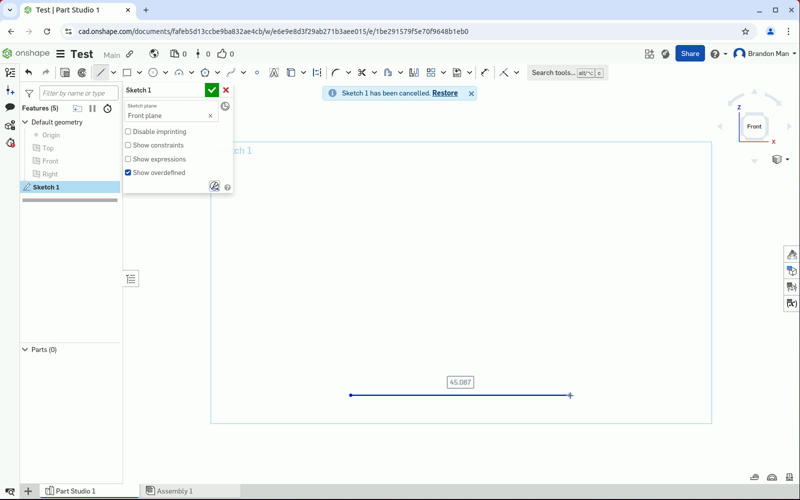
mouse_move(570, 220)
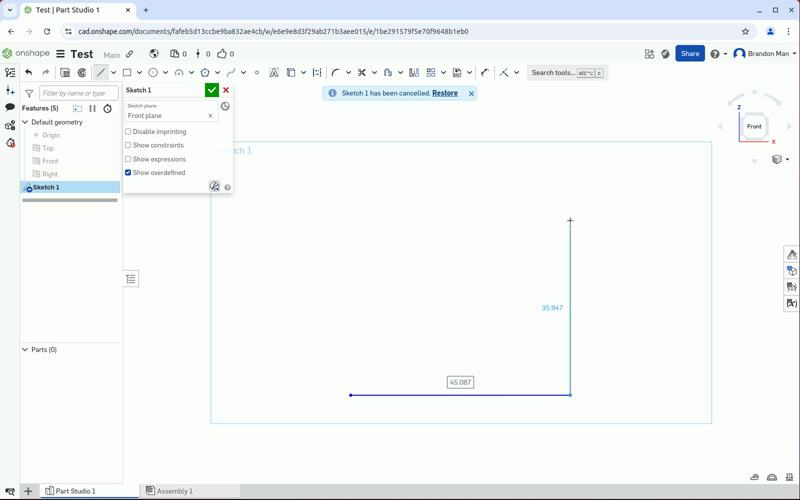
click(570, 220)
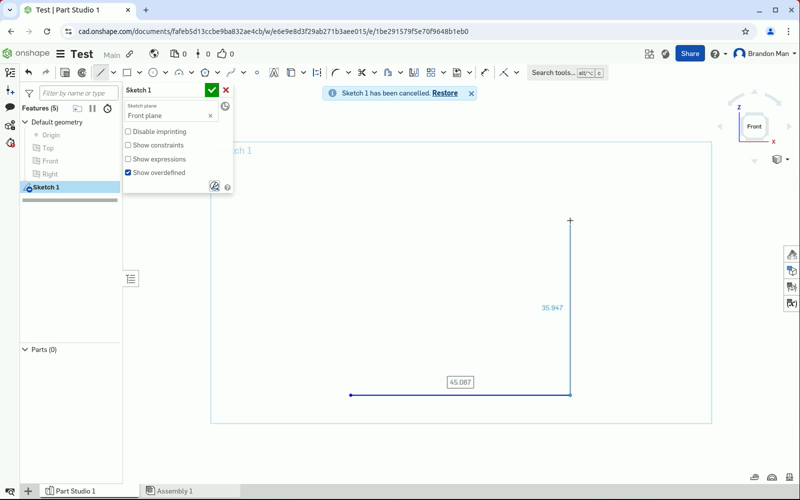
key_up(shift)
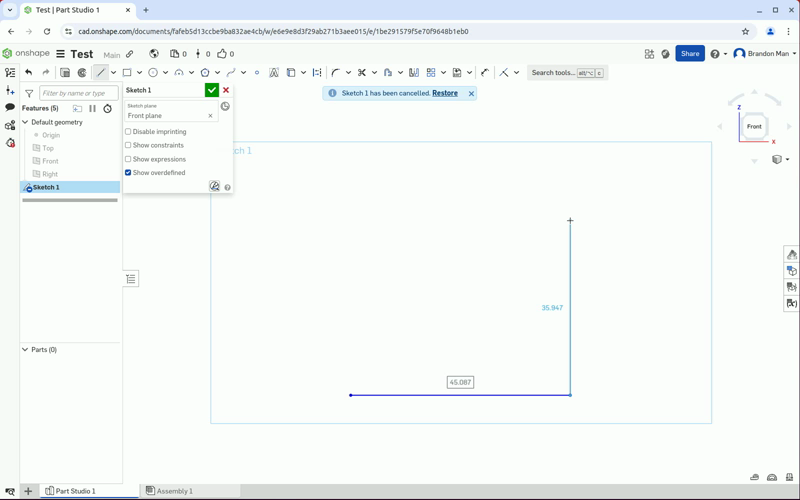
key_down(shift)
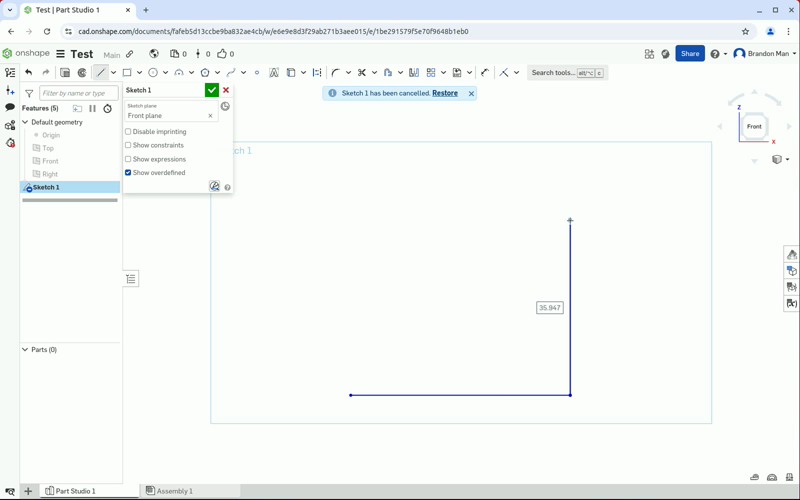
mouse_move(350, 220)
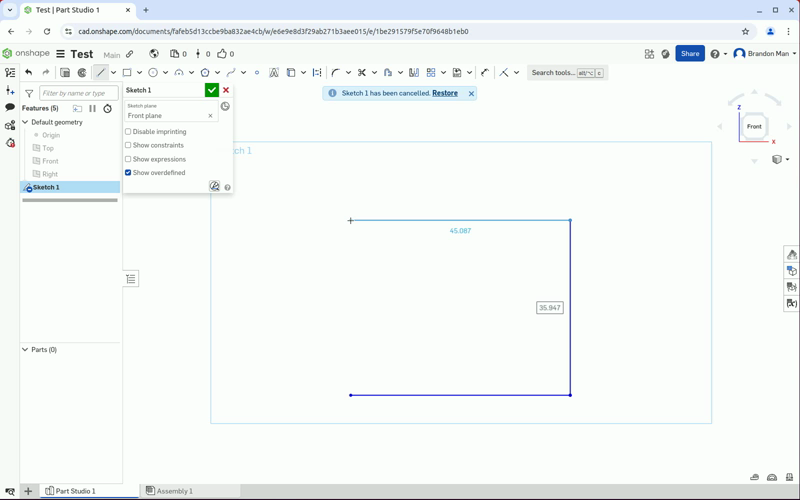
click(350, 220)
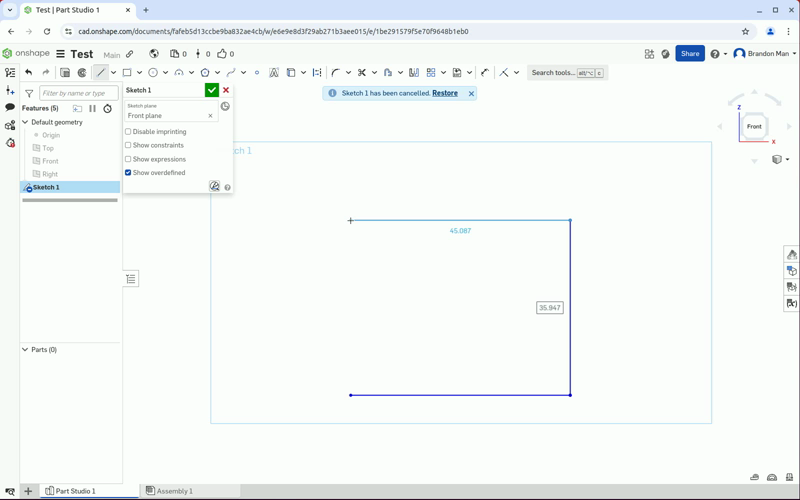
key_up(shift)
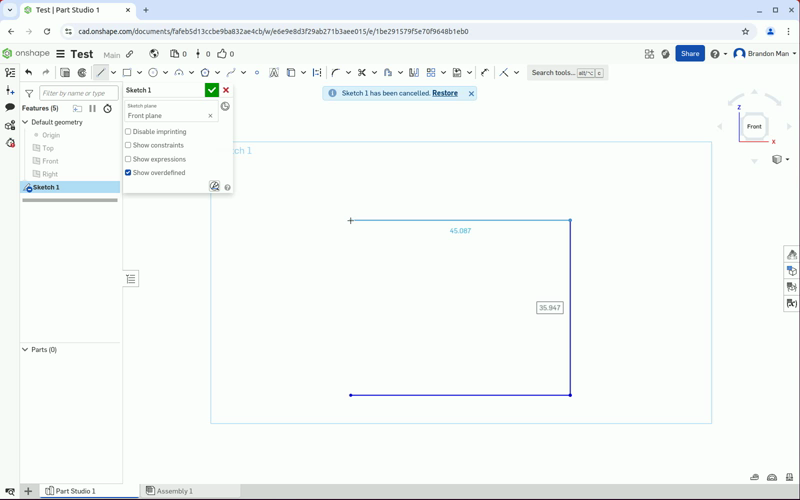
key_down(shift)
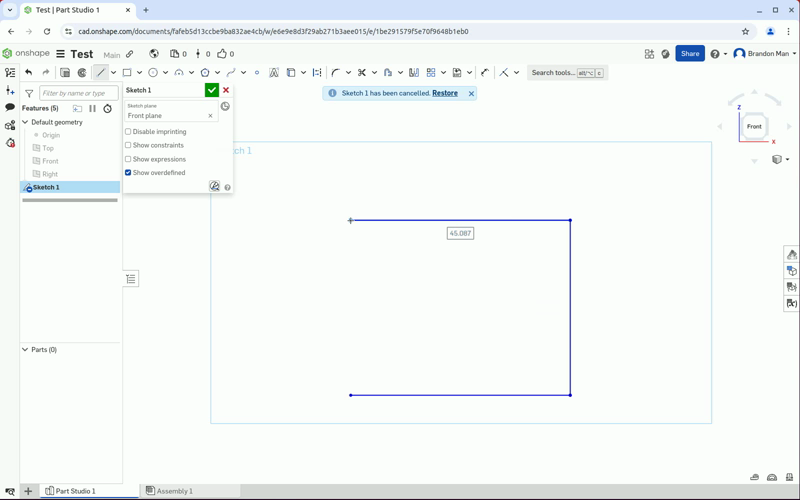
mouse_move(350, 395)
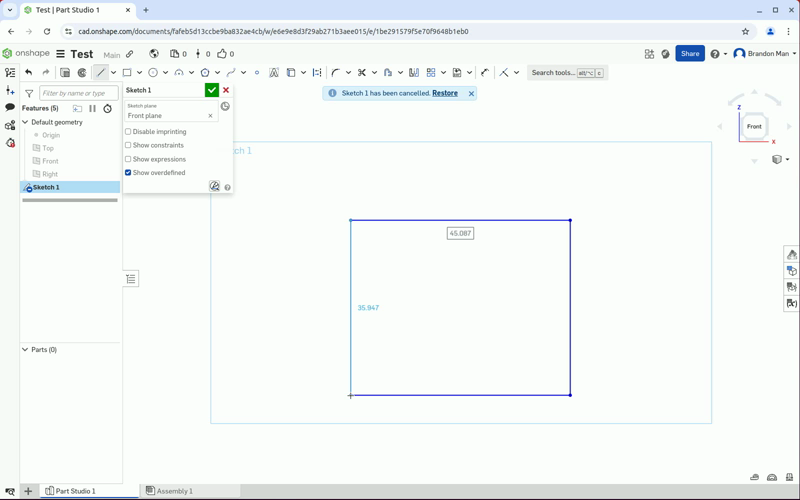
key_up(shift)
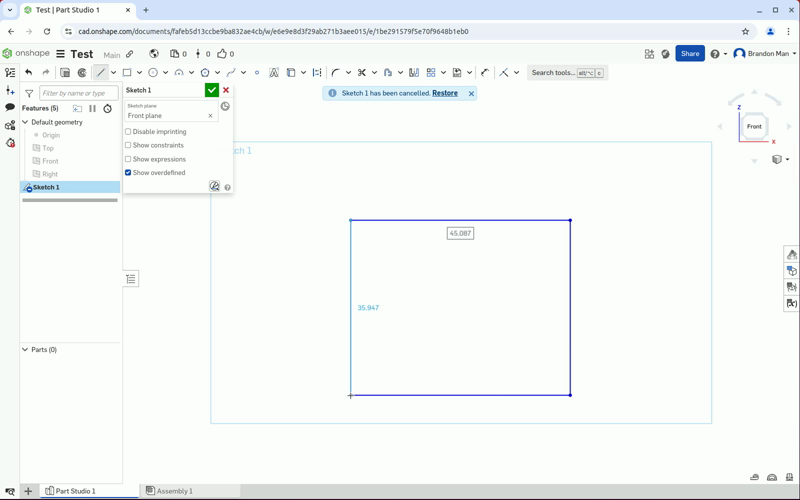
click(350, 395)
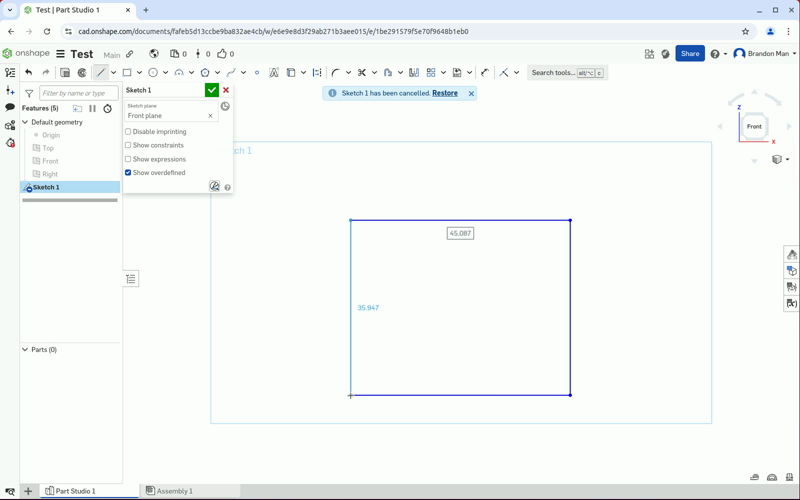
key(esc)
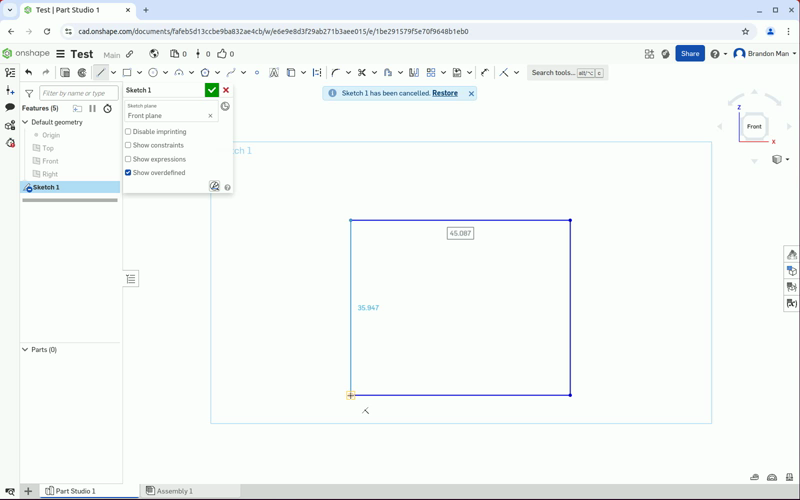
key(c)
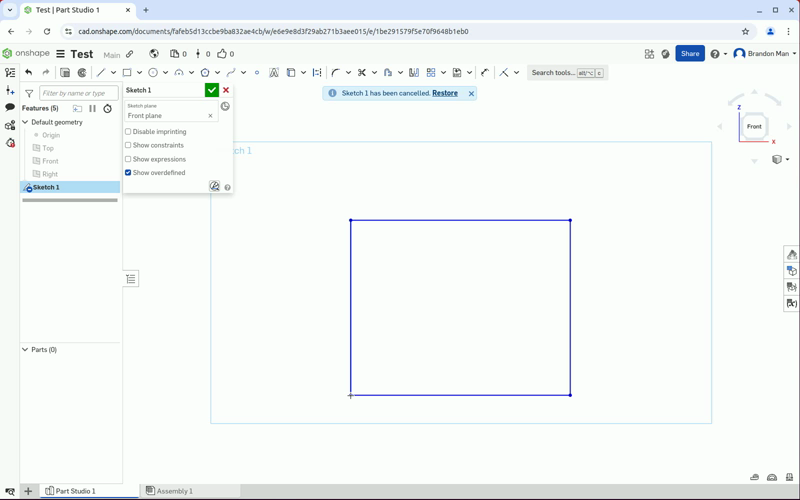
key_down(shift)
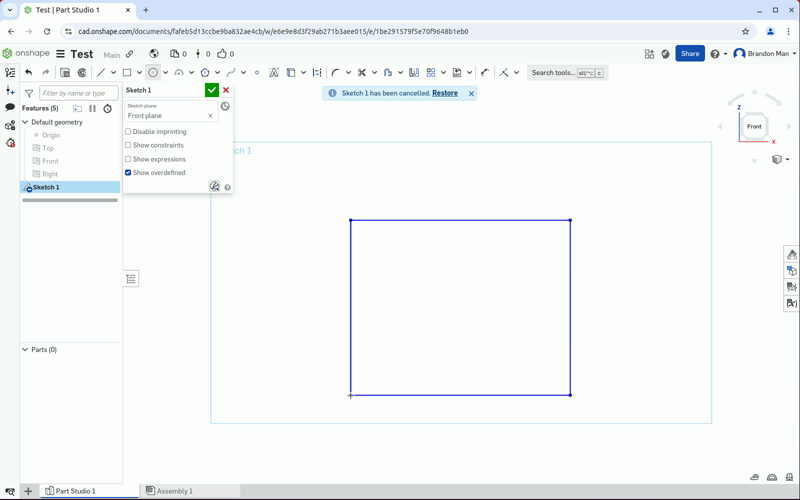
mouse_move(458, 307)
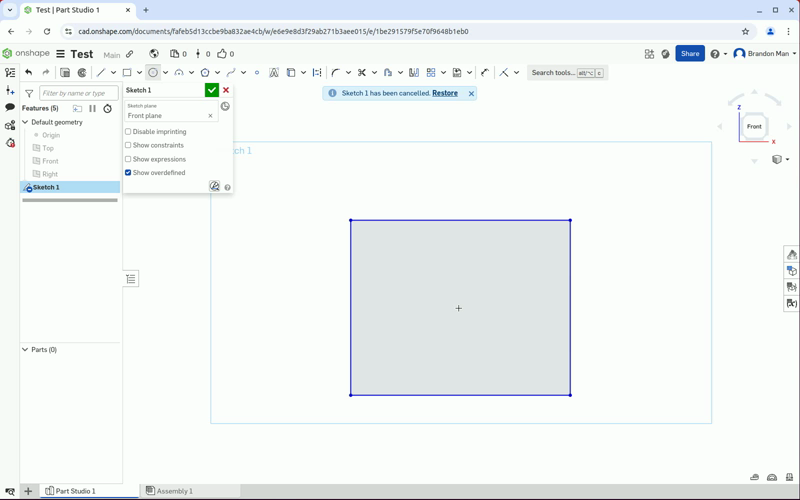
click(458, 307)
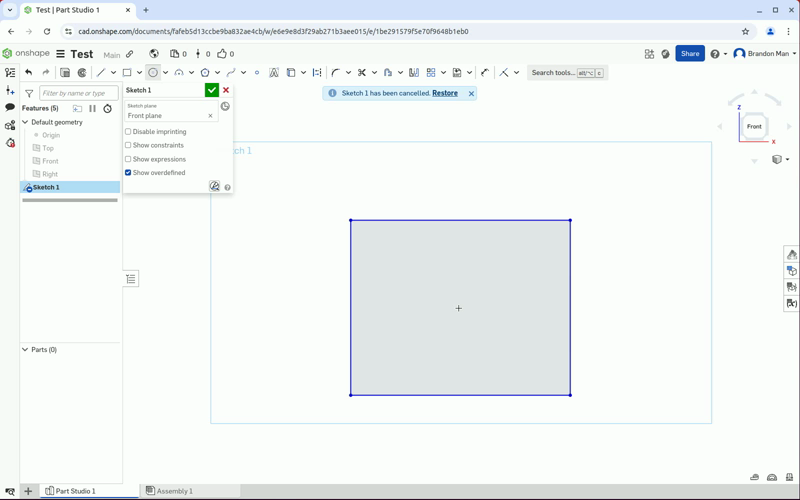
key_up(shift)
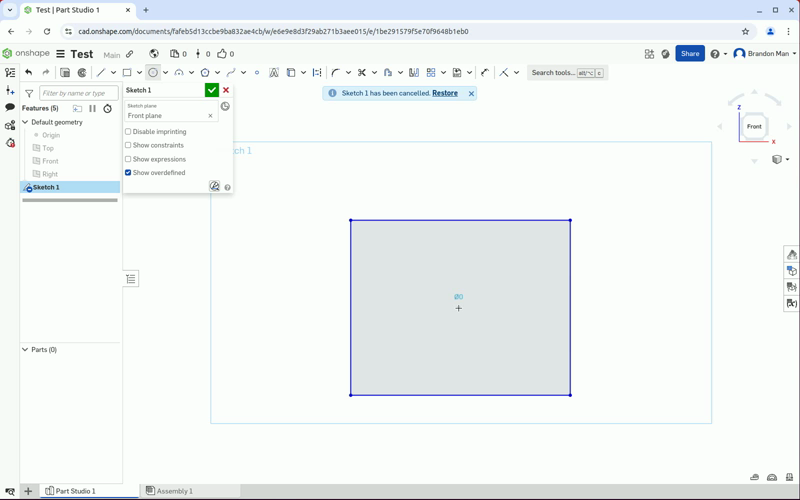
mouse_move(514, 307)
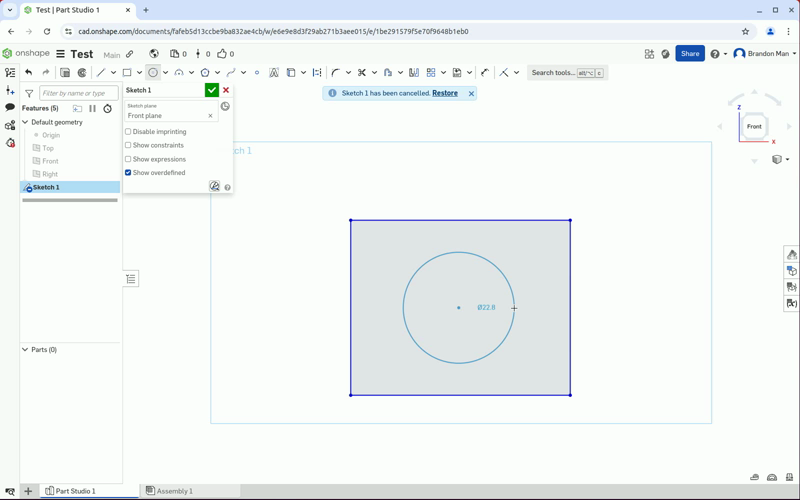
click(514, 307)
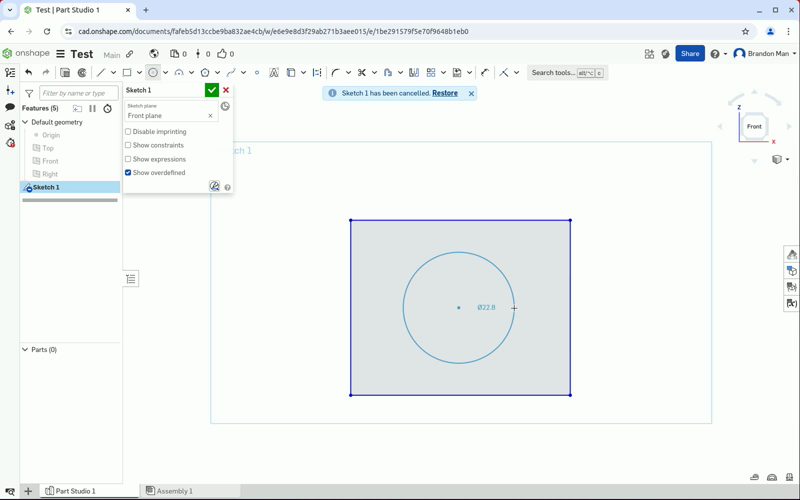
key(esc)
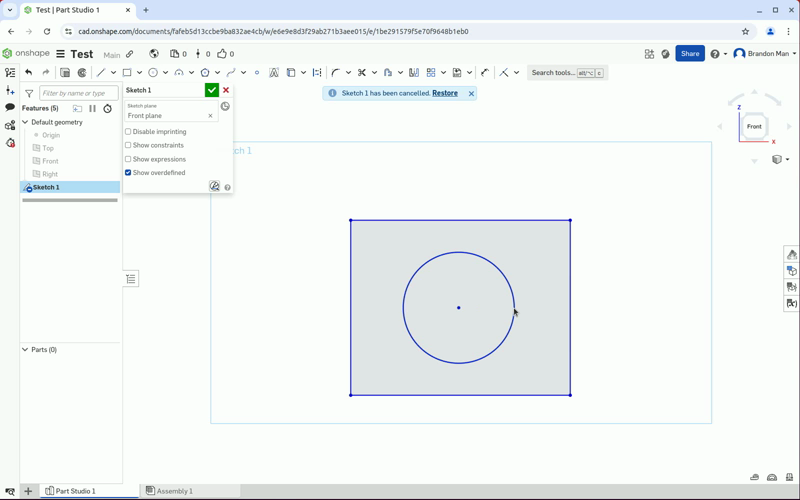
mouse_move(516, 365)
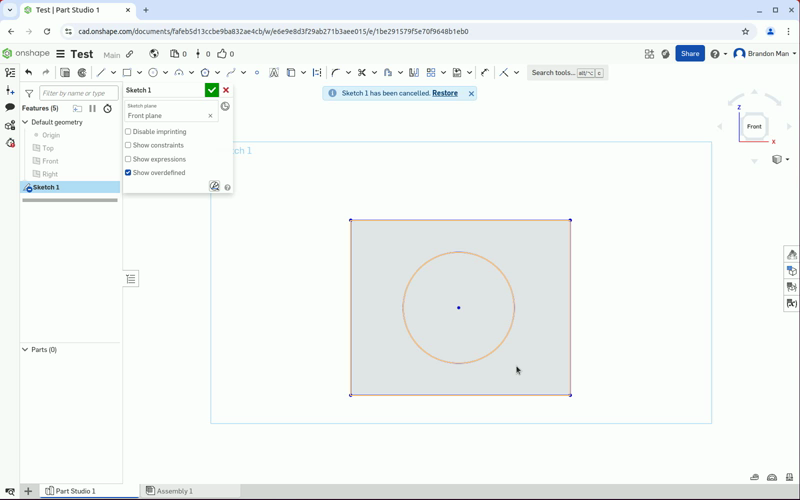
click(516, 365)
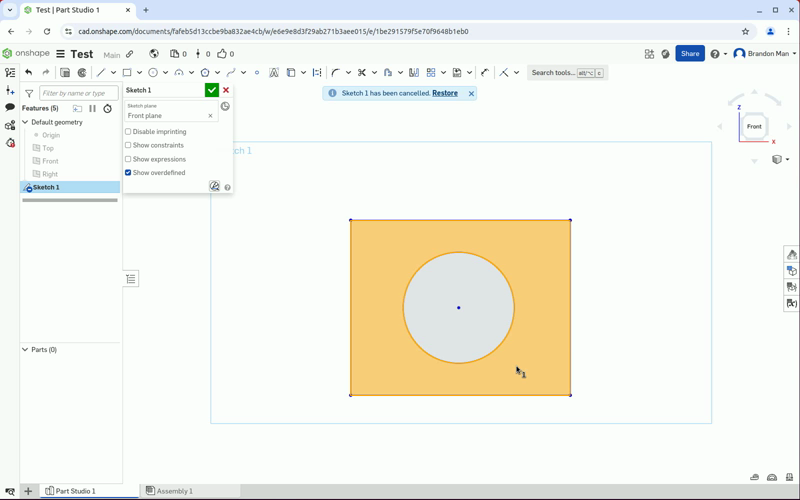
mouse_move(73, 352)
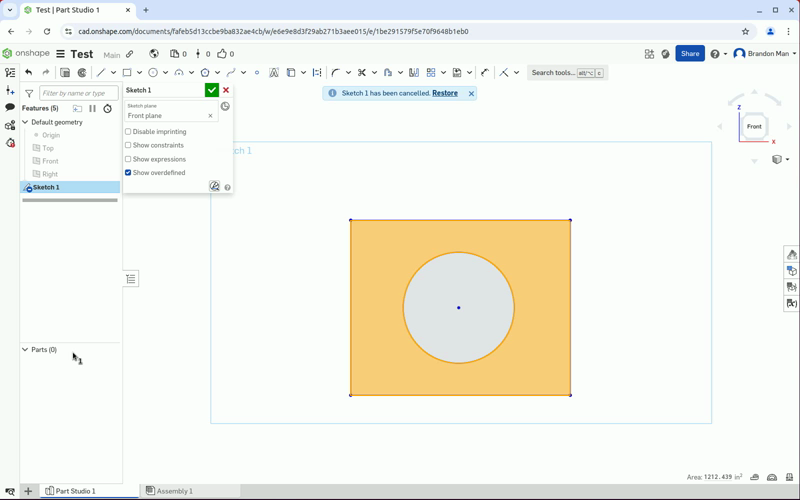
key(shift+y)
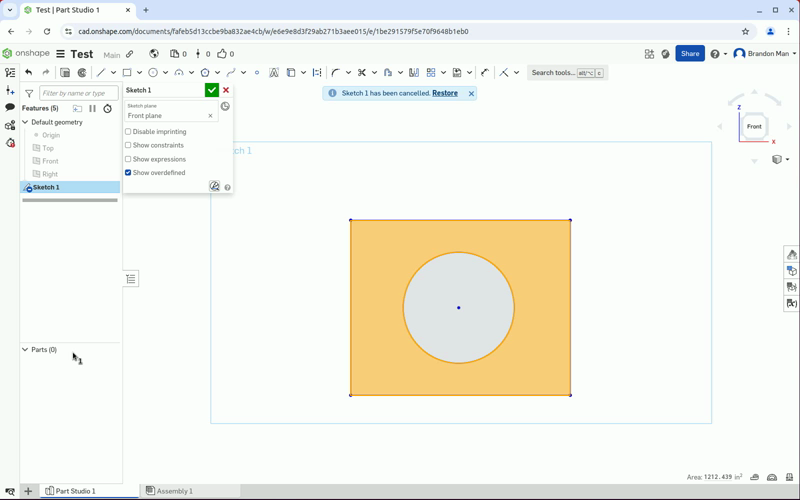
key(shift+e)
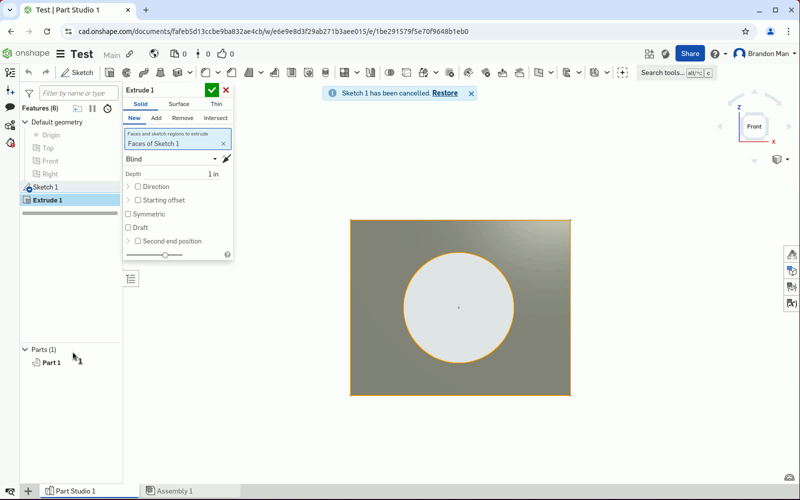
mouse_move(143, 106)
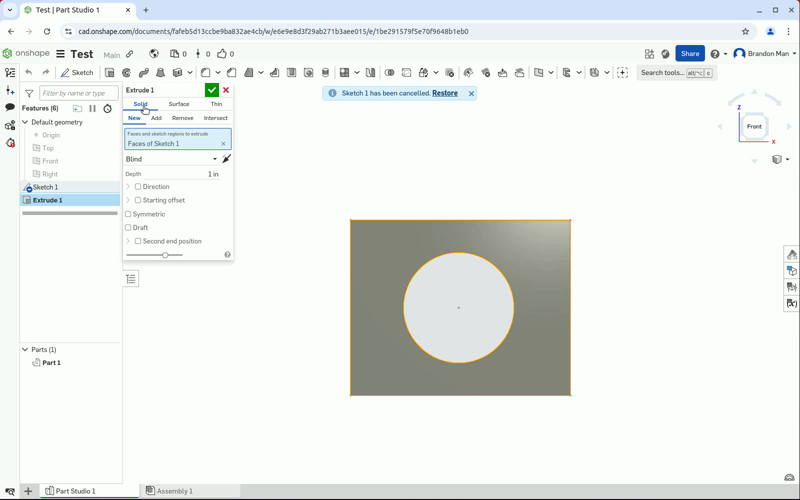
click(143, 106)
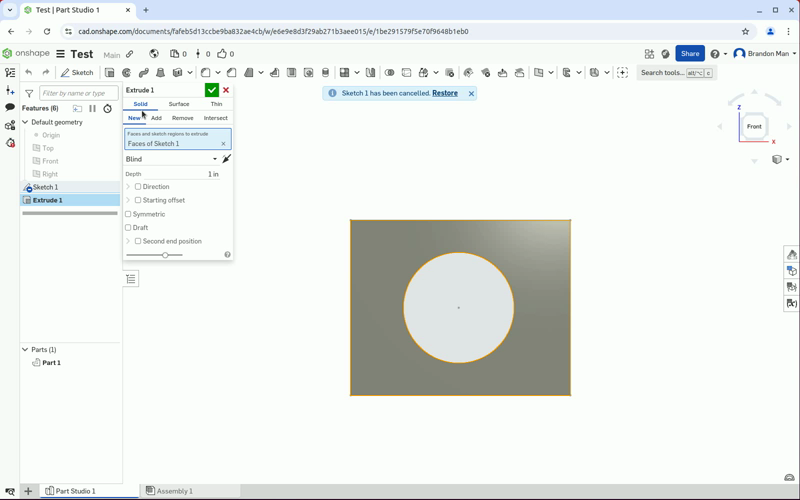
mouse_move(137, 120)
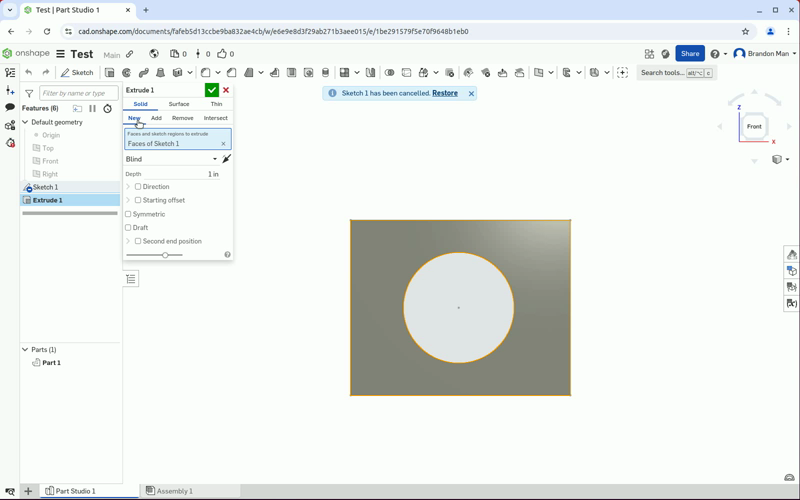
click(137, 120)
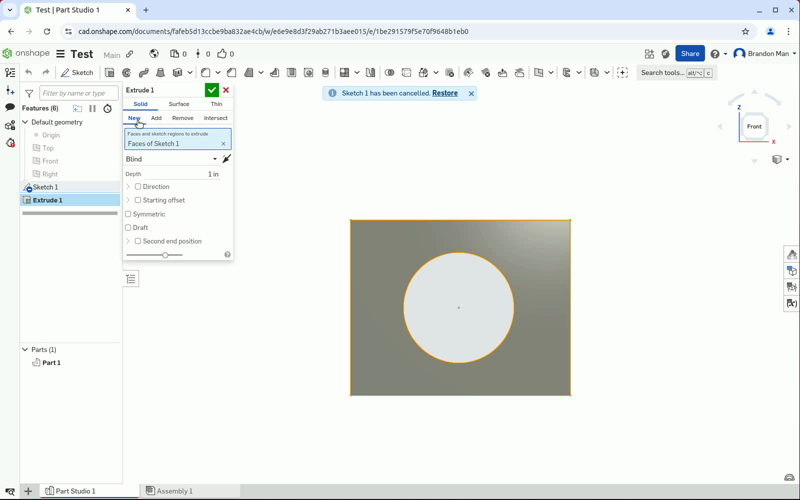
key(tab, 4)
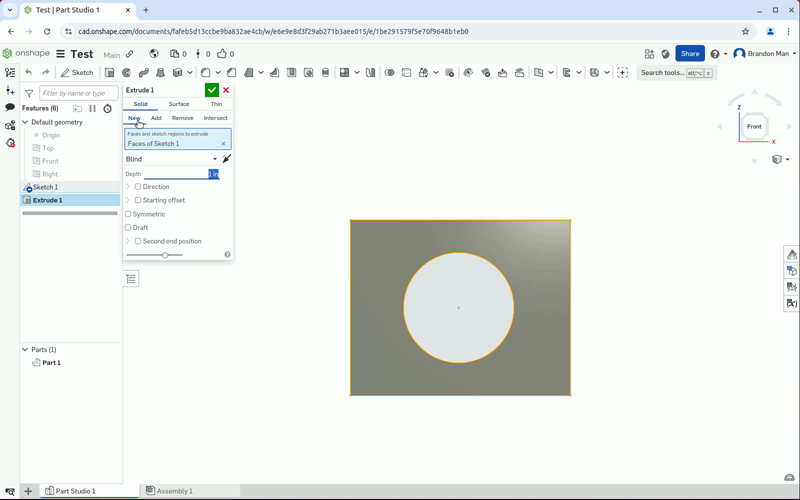
text(12.036)
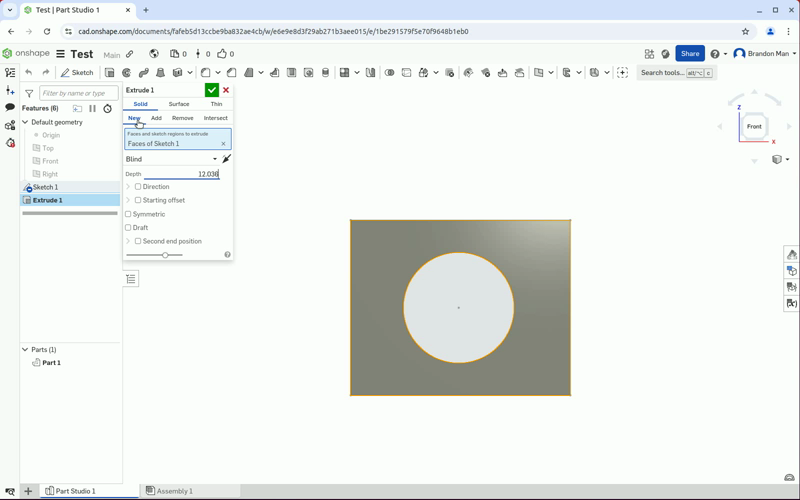
key(enter)
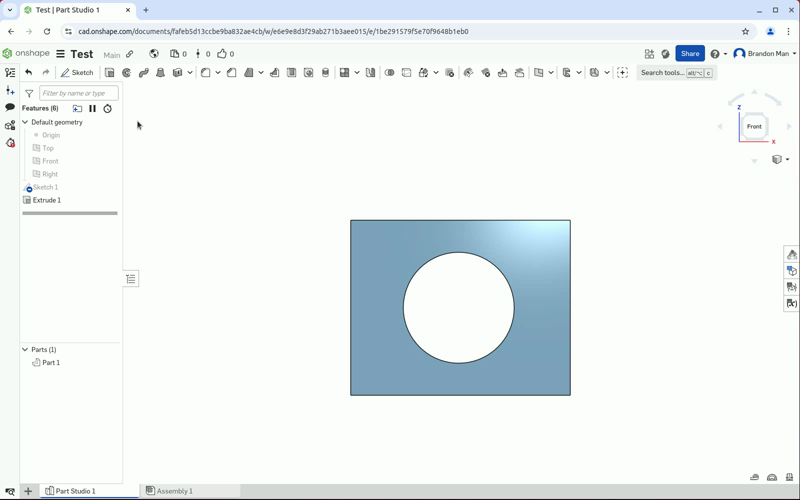
key(shift+h)
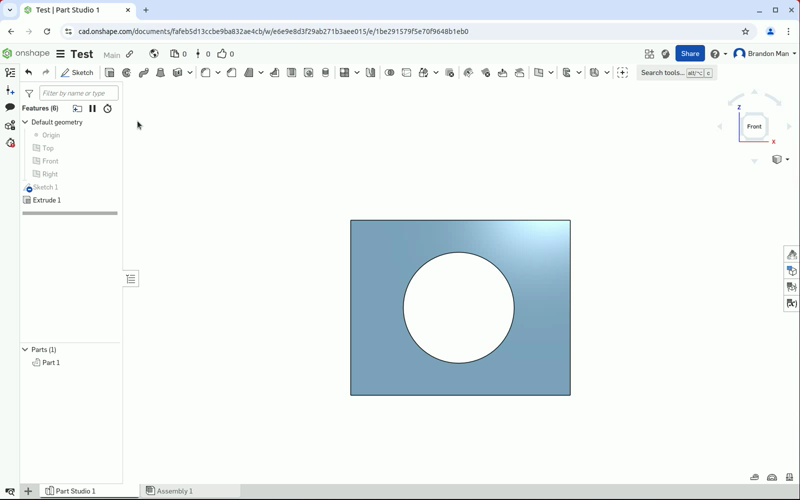
key(shift+h)
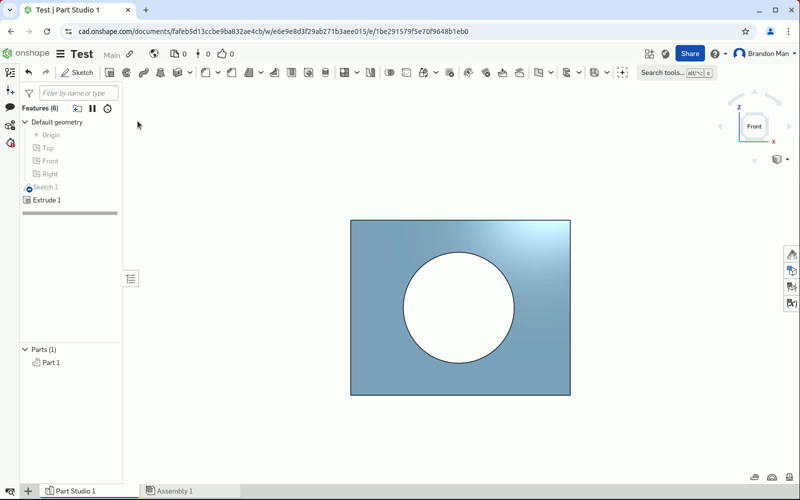
mouse_move(73, 189)
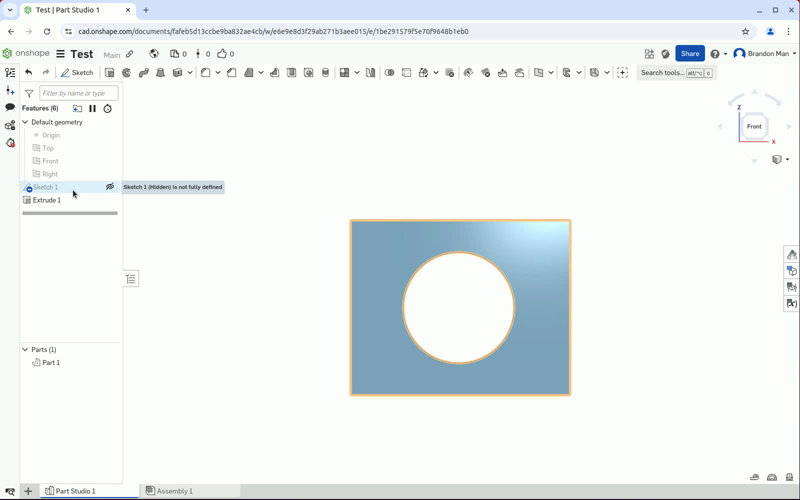
click(73, 189)
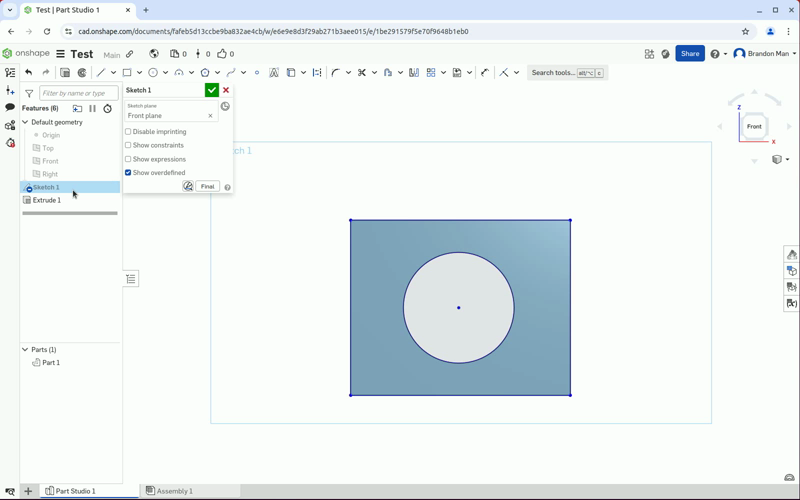
mouse_move(229, 92)
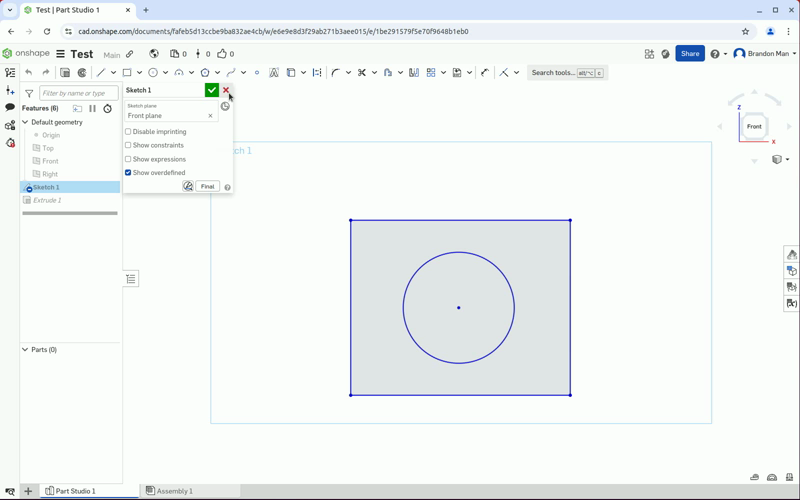
click(229, 92)
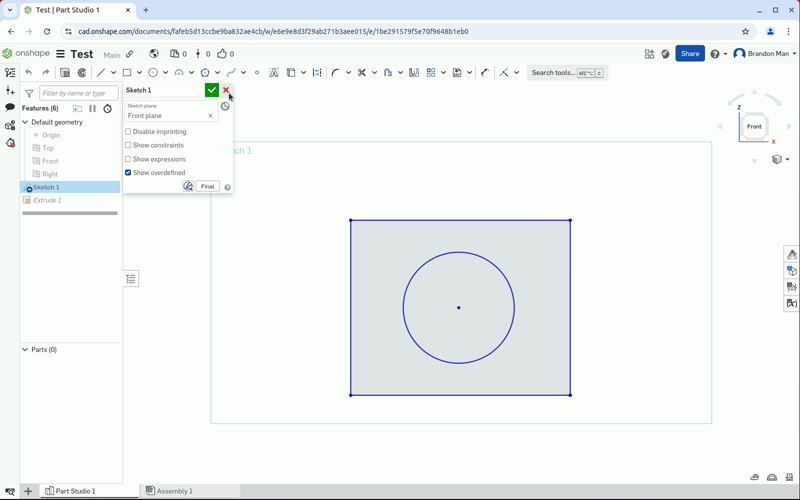
key(shift+s)
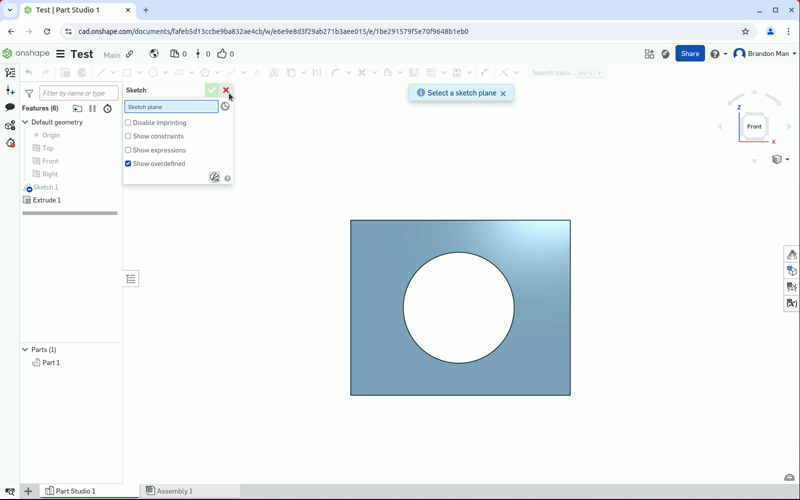
mouse_move(73, 163)
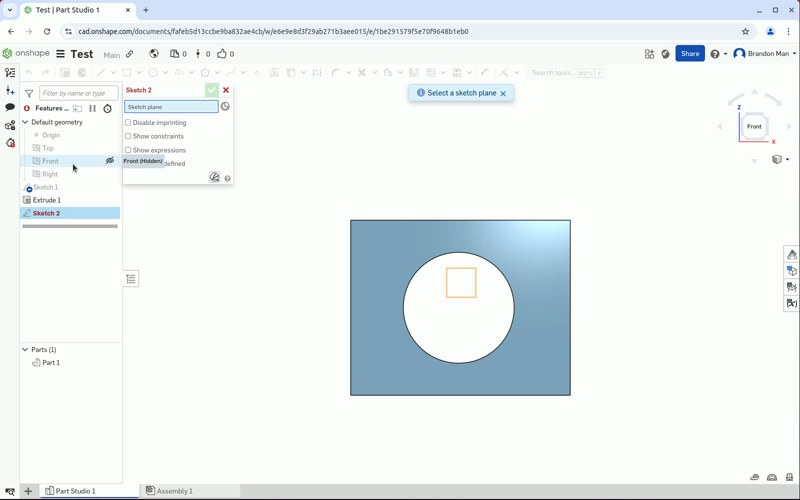
click(73, 163)
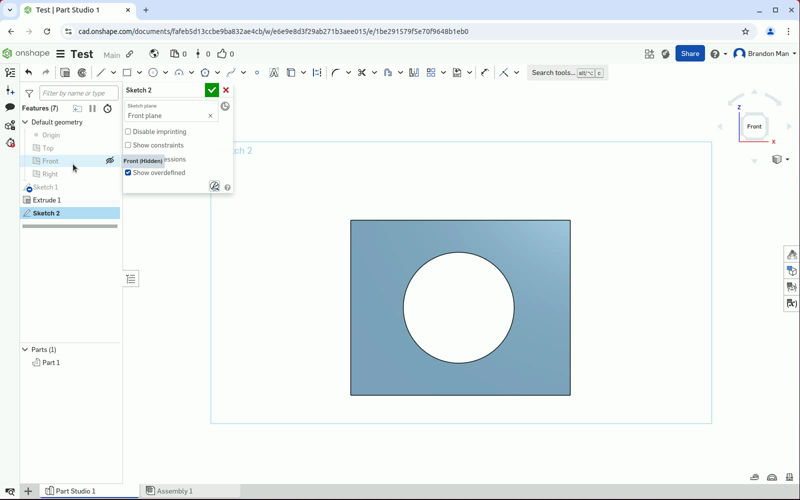
mouse_move(73, 352)
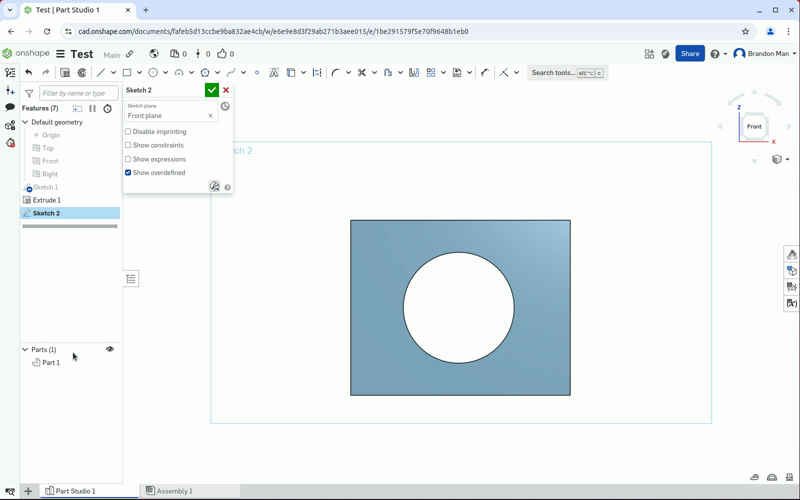
key(y)
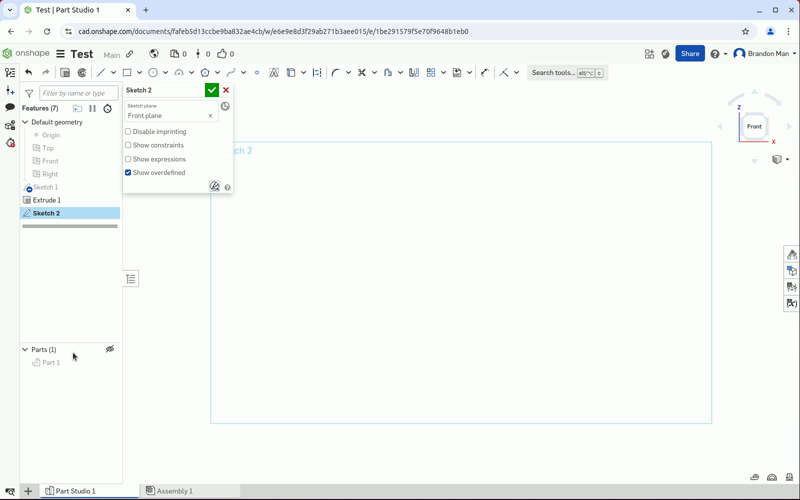
key(l)
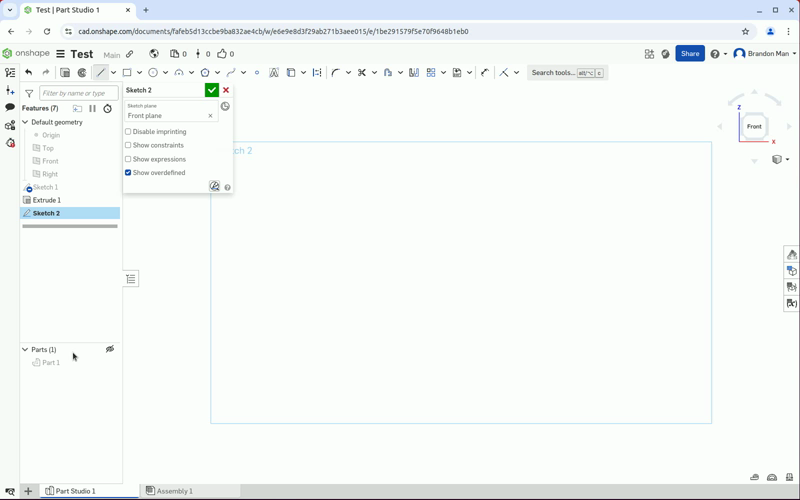
key_down(shift)
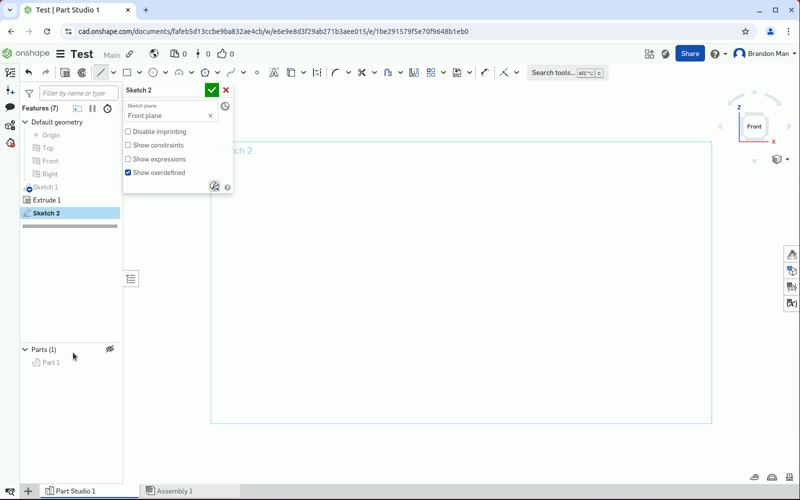
mouse_move(350, 395)
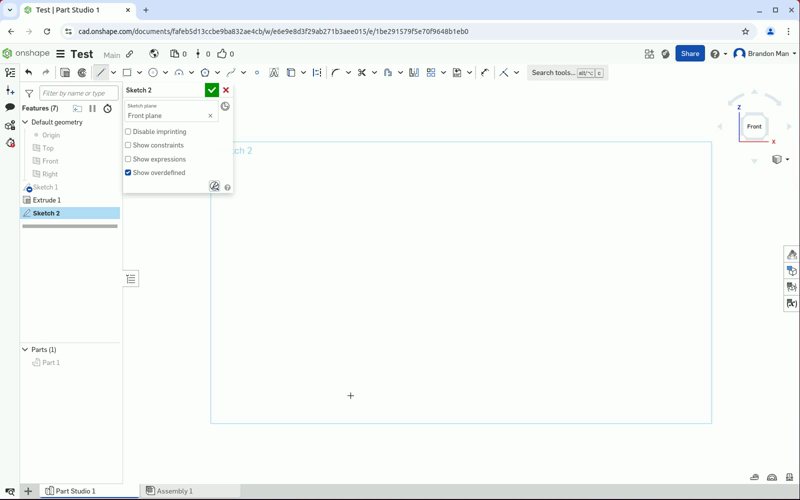
click(350, 395)
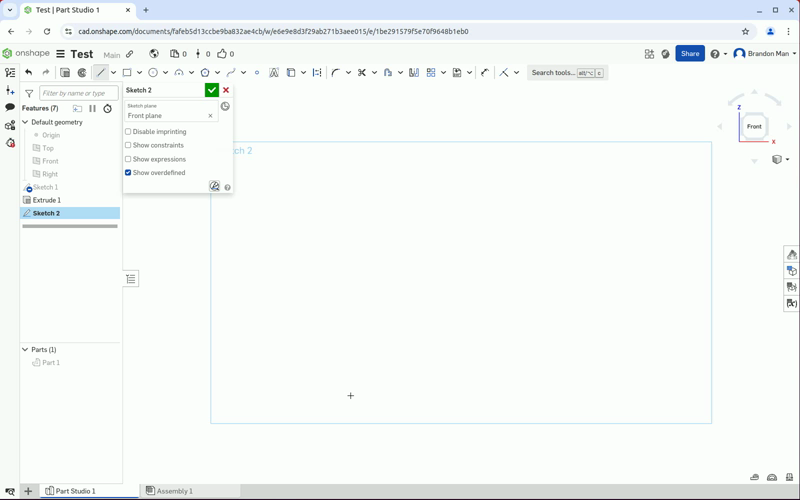
key_up(shift)
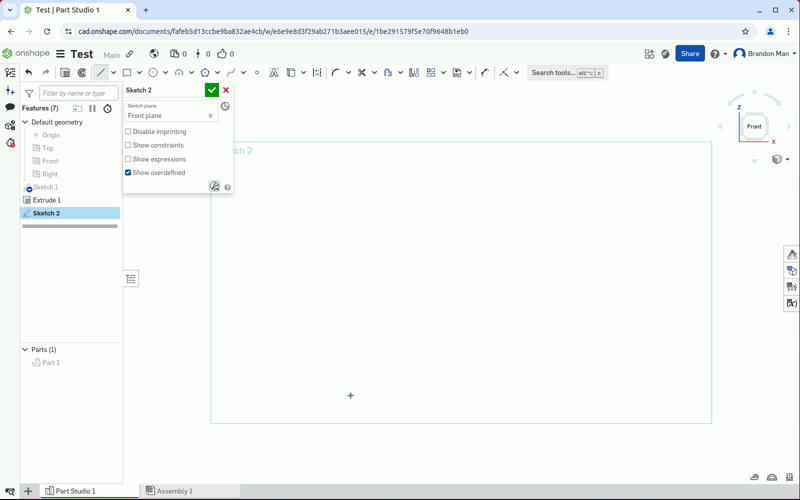
key_down(shift)
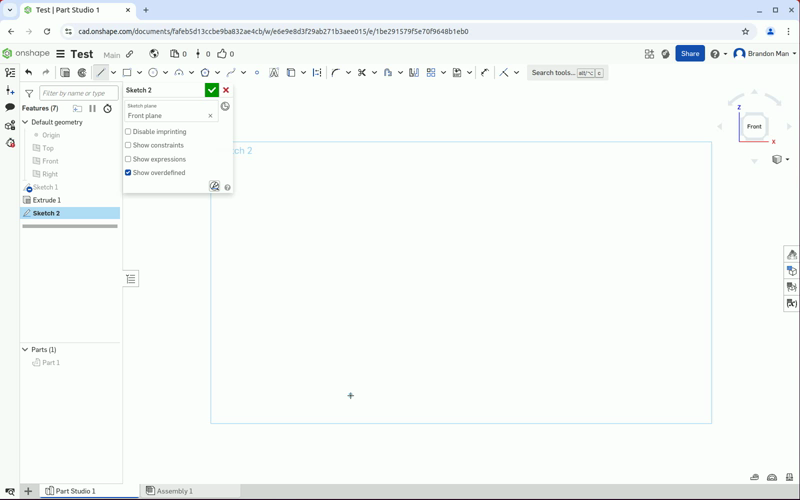
mouse_move(570, 395)
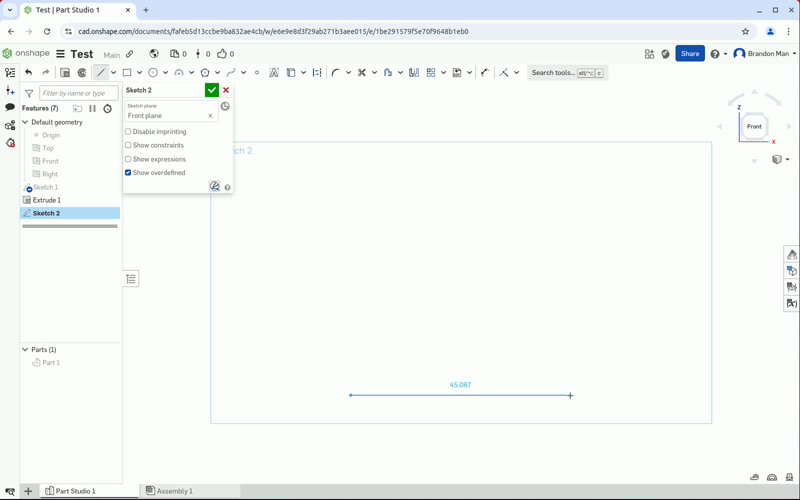
click(570, 395)
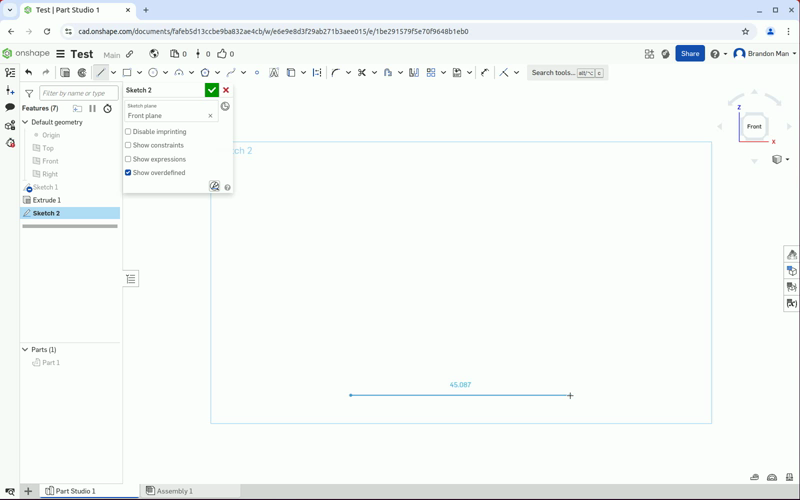
key_up(shift)
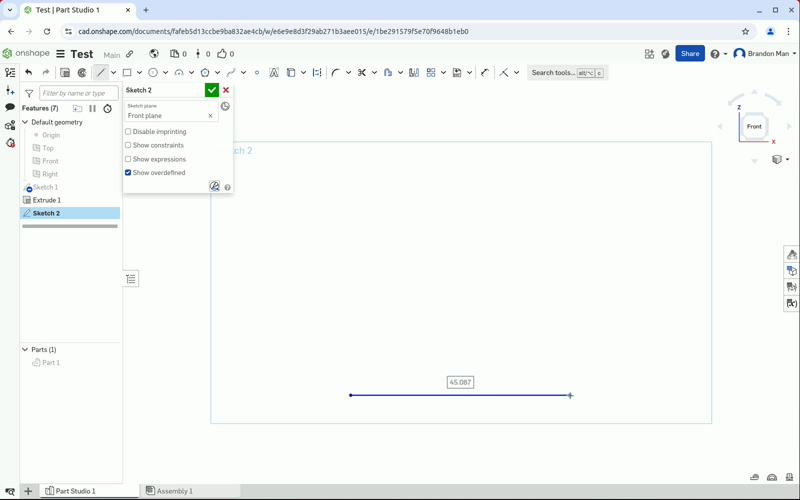
key_down(shift)
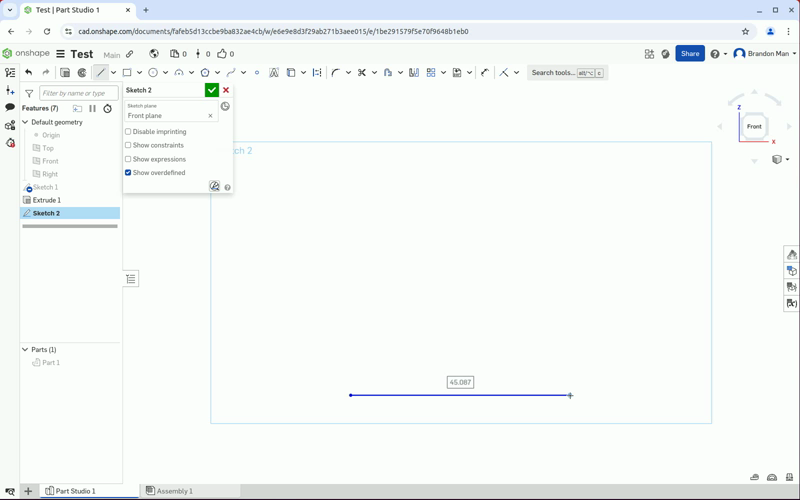
mouse_move(570, 220)
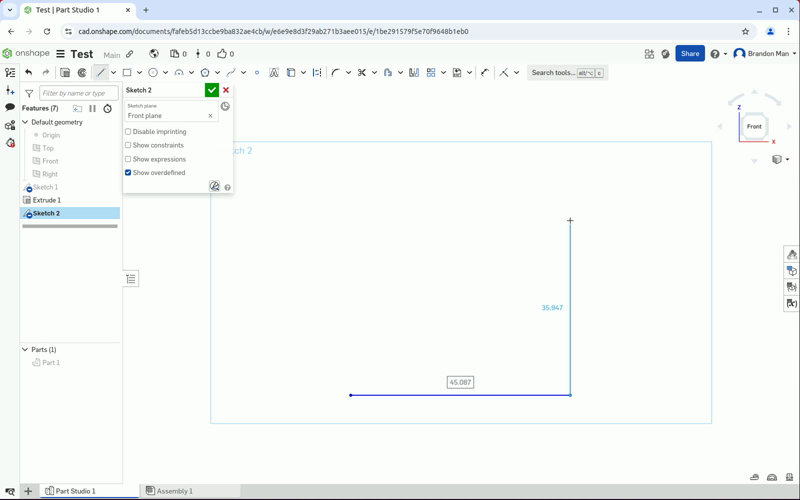
click(570, 220)
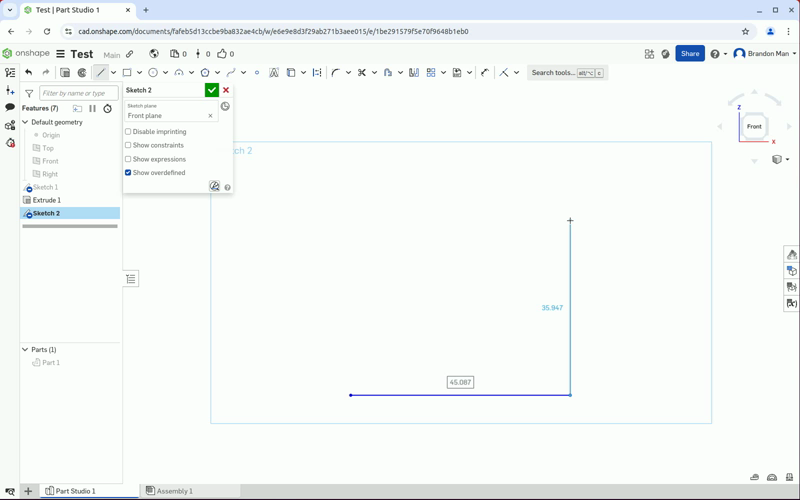
key_up(shift)
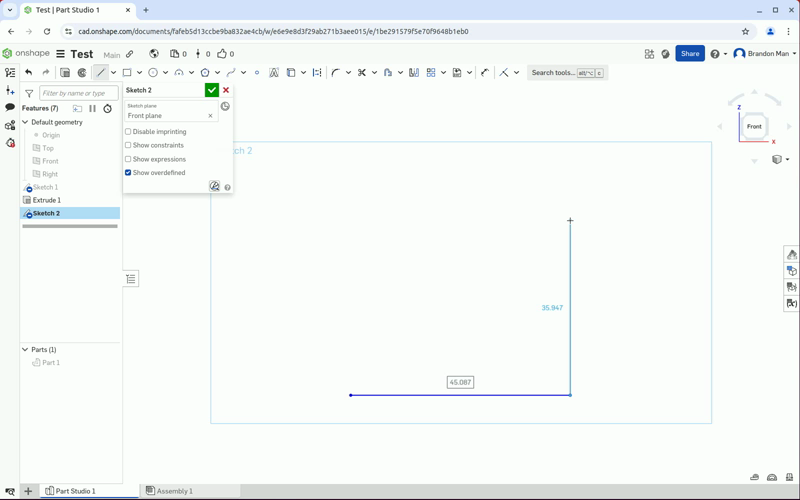
key_down(shift)
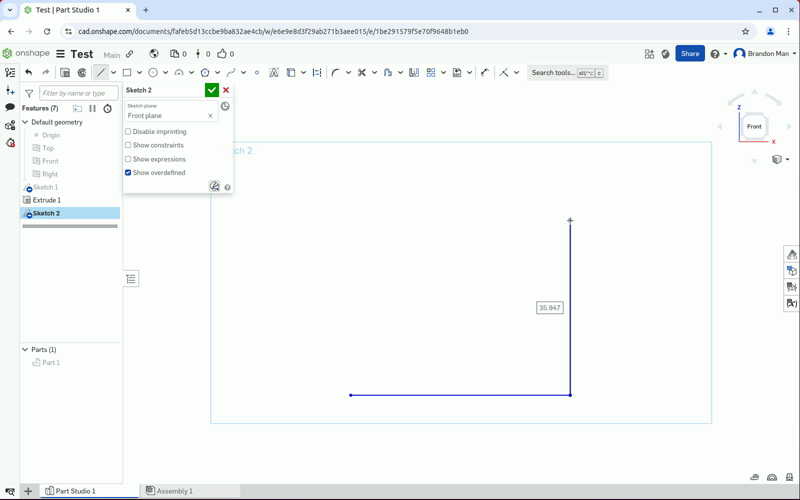
mouse_move(350, 220)
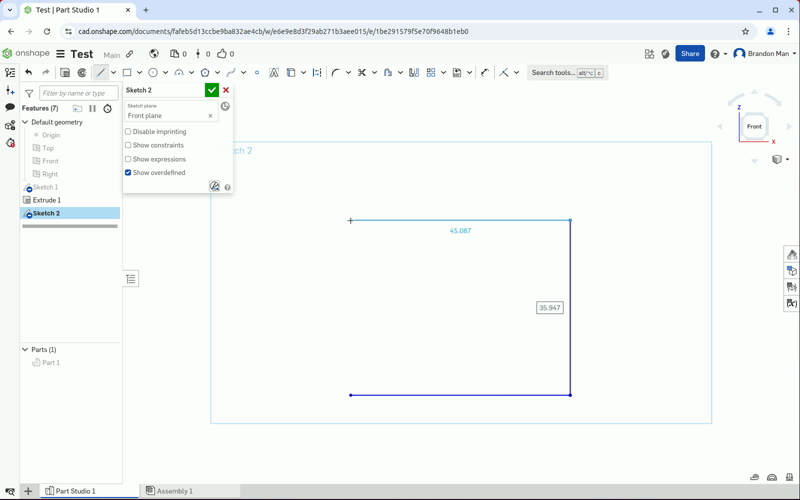
click(350, 220)
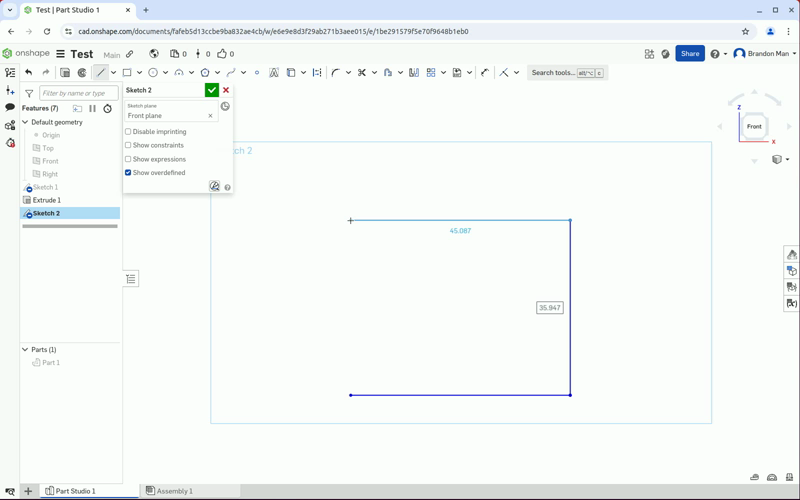
key_up(shift)
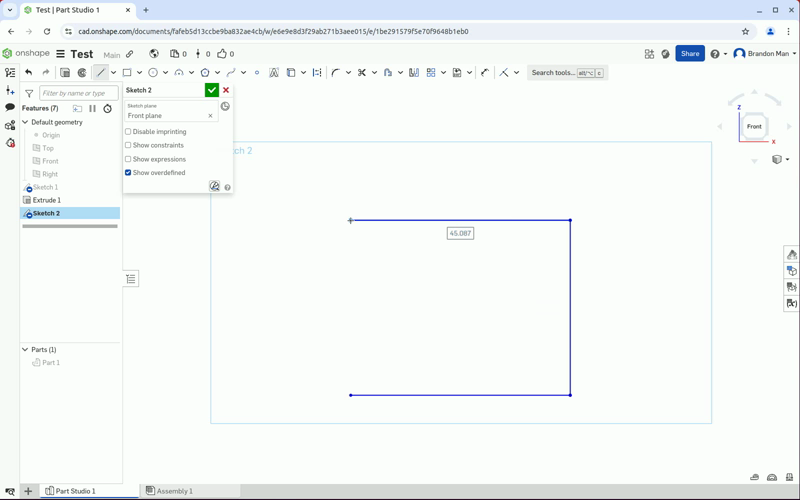
key_down(shift)
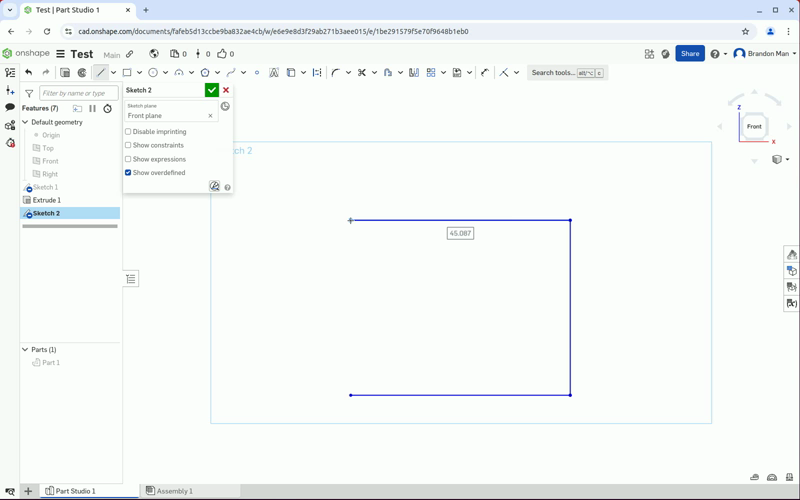
mouse_move(350, 395)
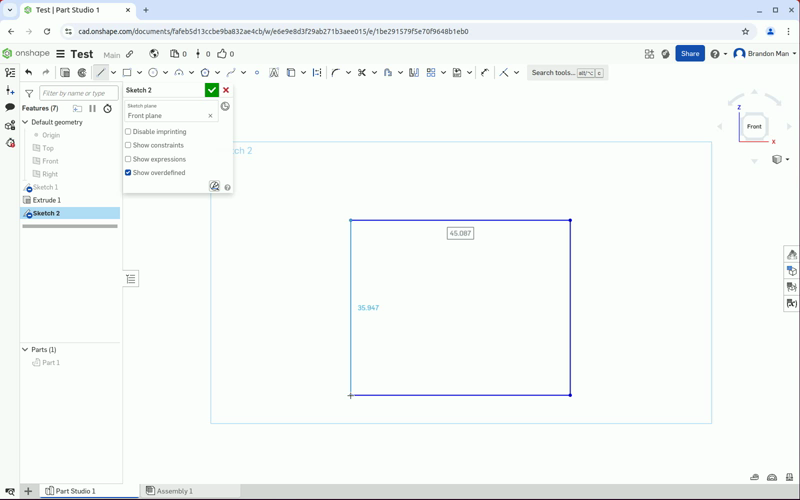
key_up(shift)
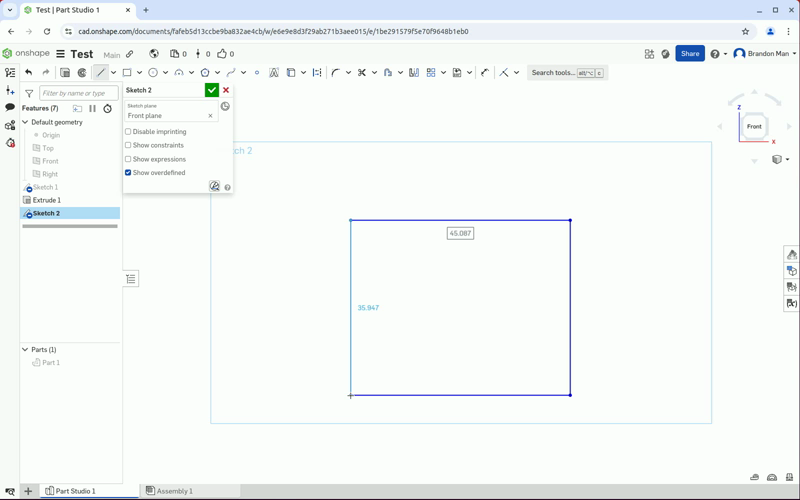
click(350, 395)
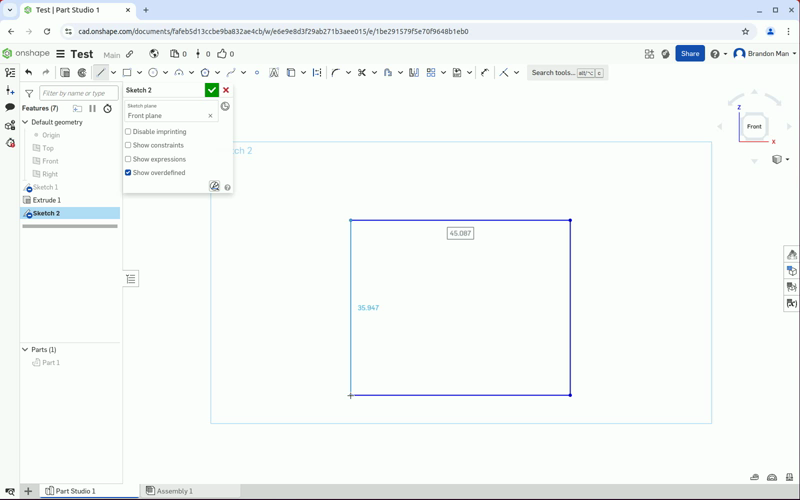
key(esc)
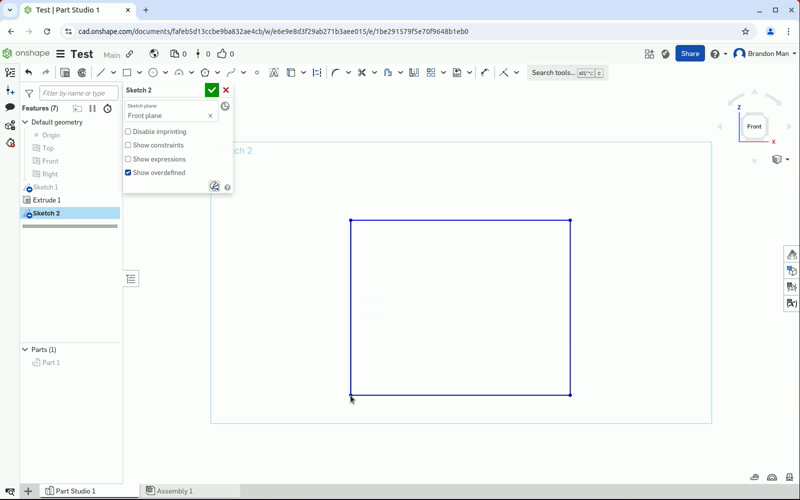
key(c)
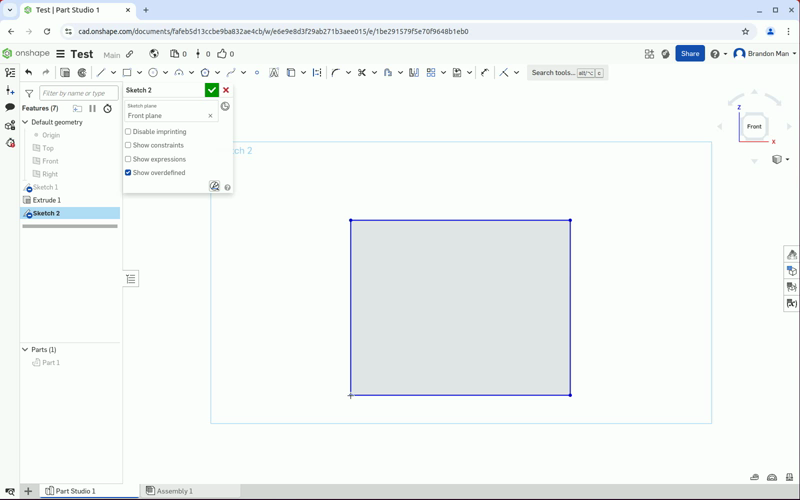
key_down(shift)
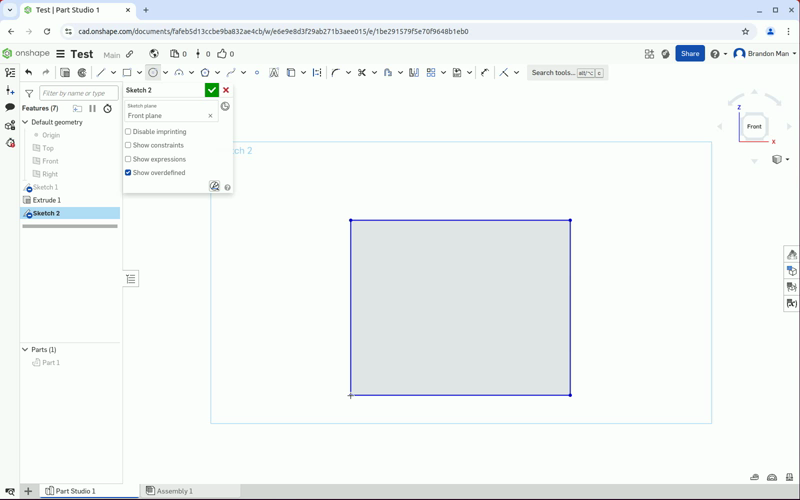
mouse_move(458, 307)
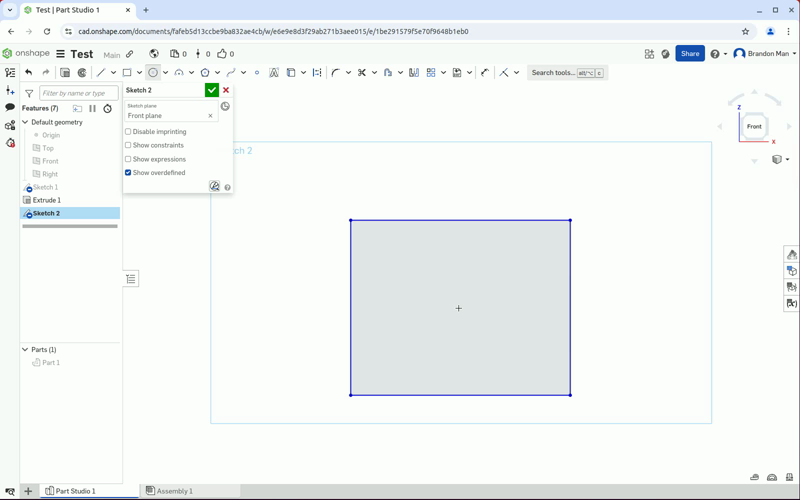
click(458, 307)
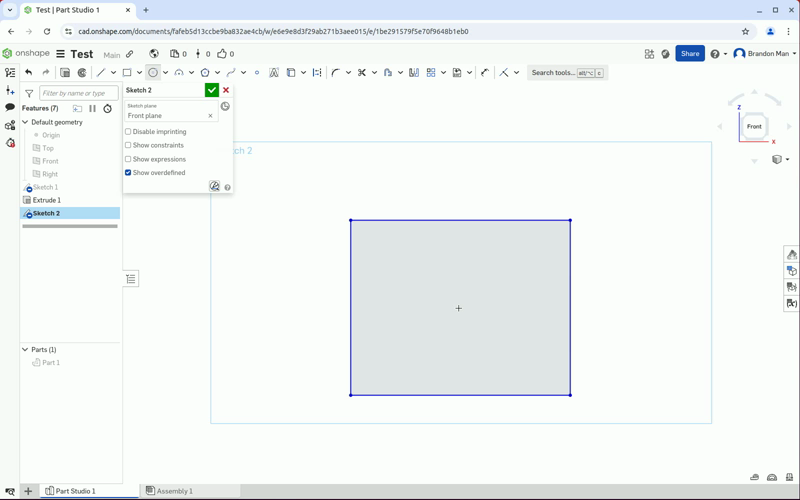
key_up(shift)
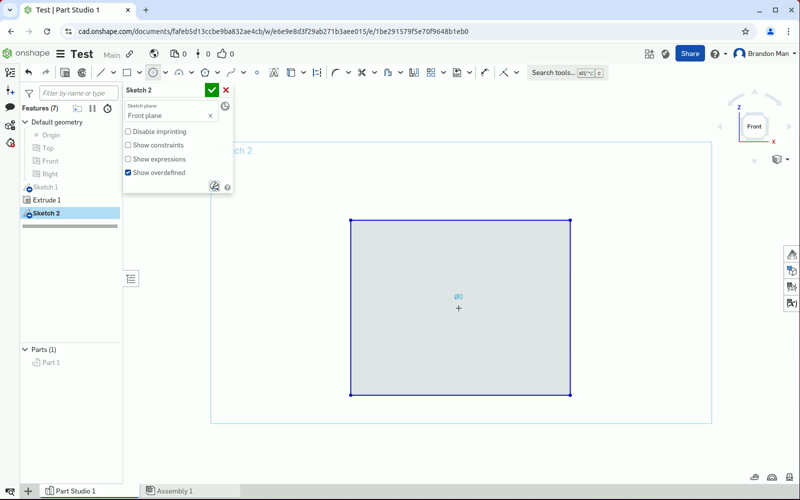
mouse_move(514, 307)
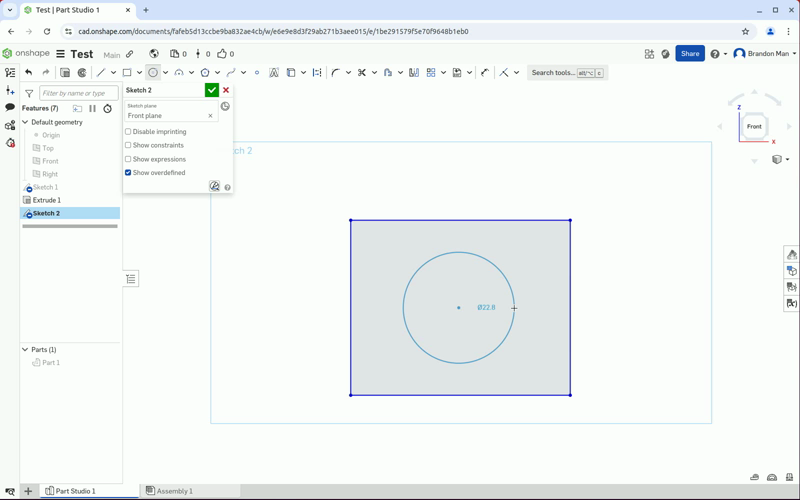
click(514, 307)
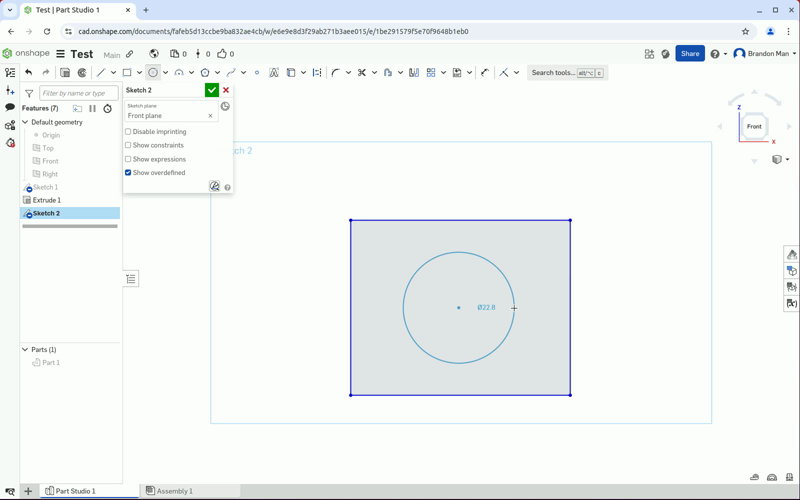
key(esc)
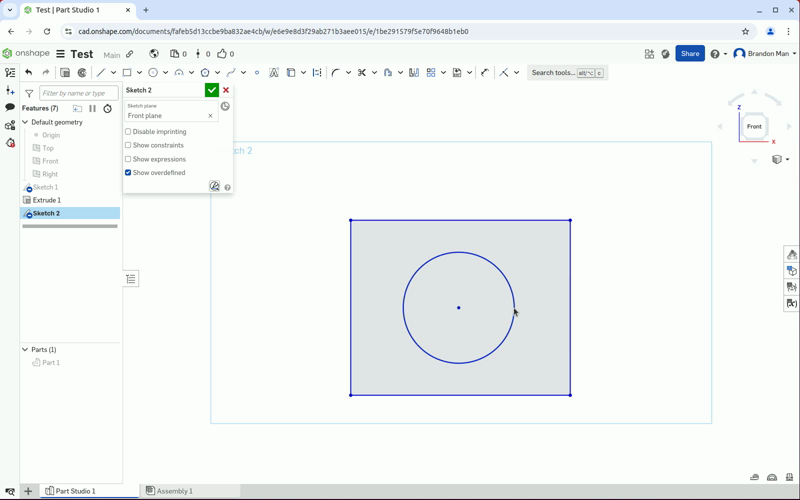
mouse_move(396, 246)
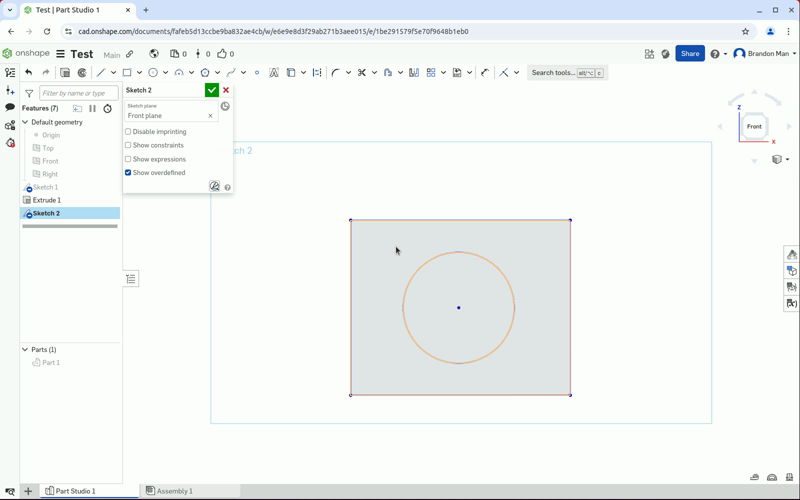
click(396, 246)
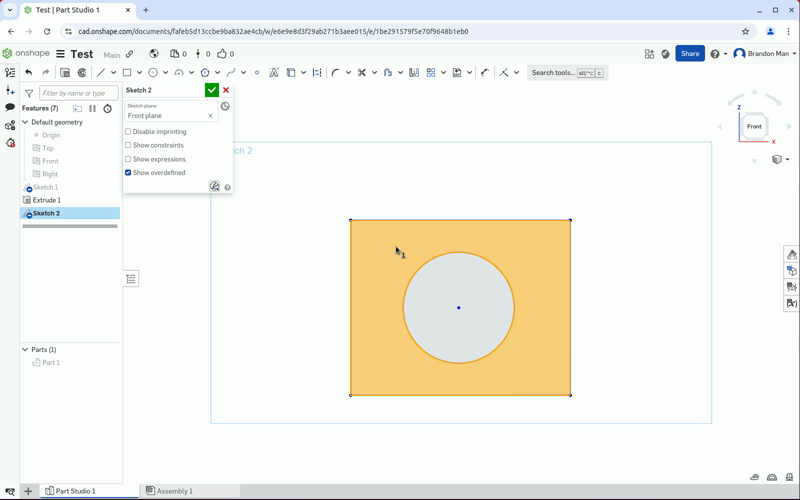
mouse_move(73, 352)
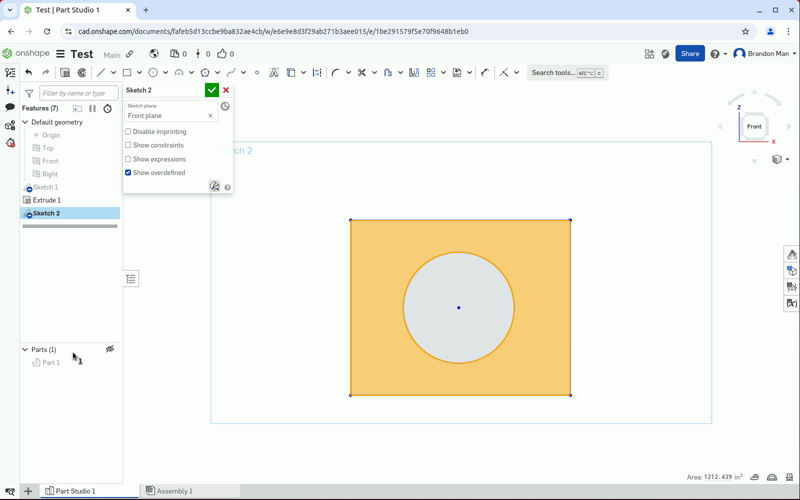
key(shift+y)
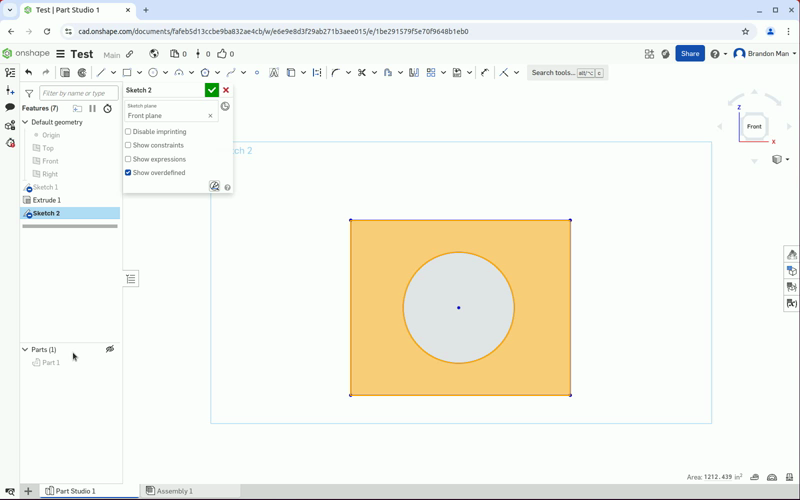
key(shift+e)
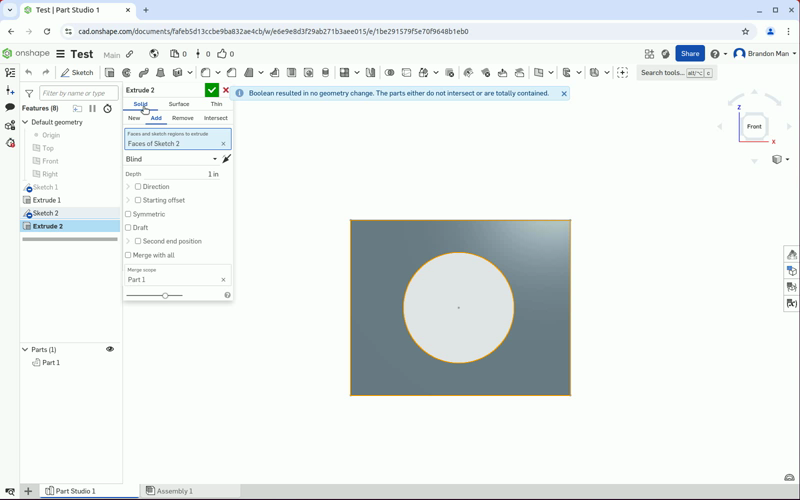
mouse_move(143, 106)
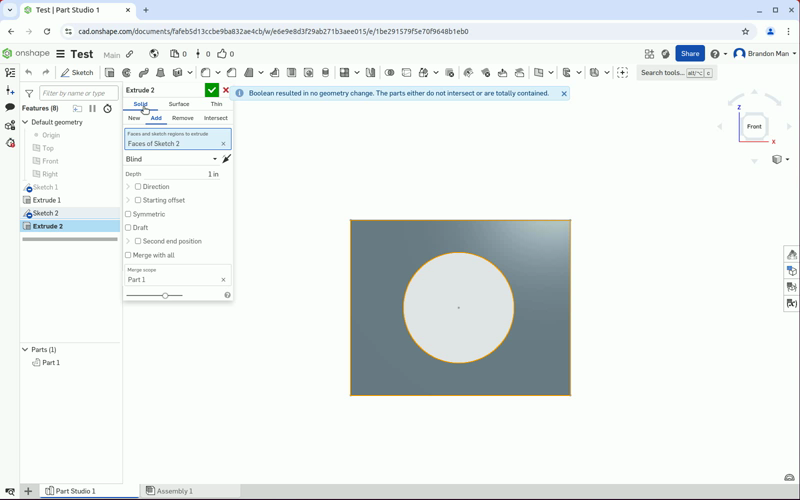
click(143, 106)
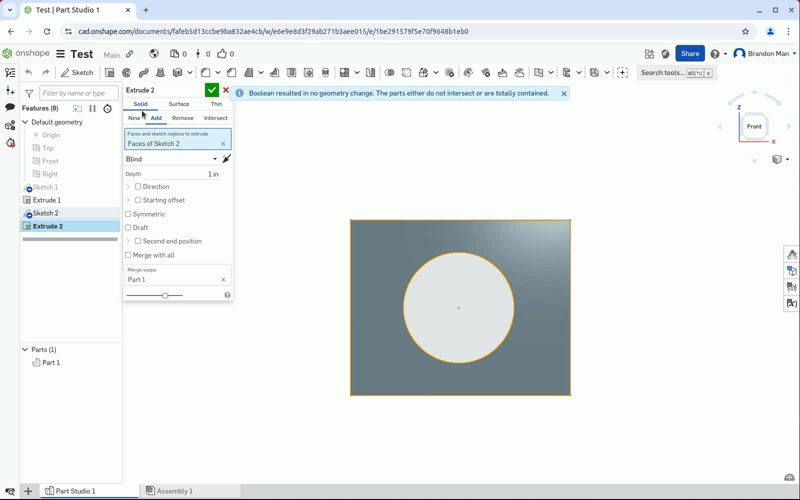
mouse_move(137, 120)
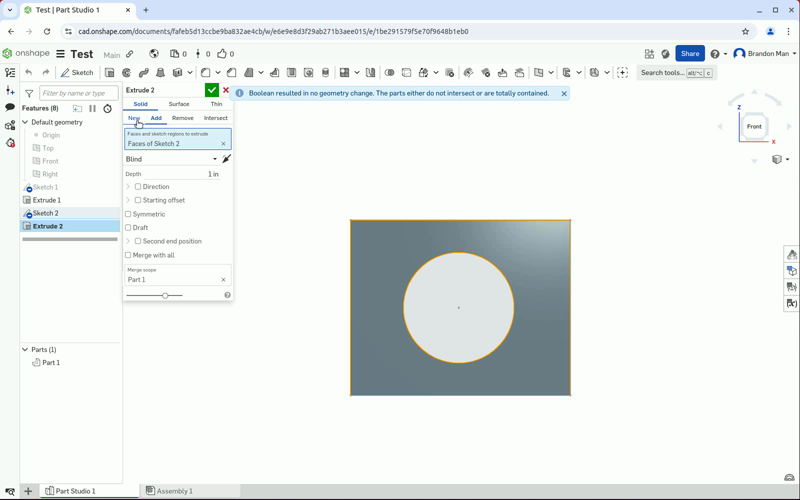
click(137, 120)
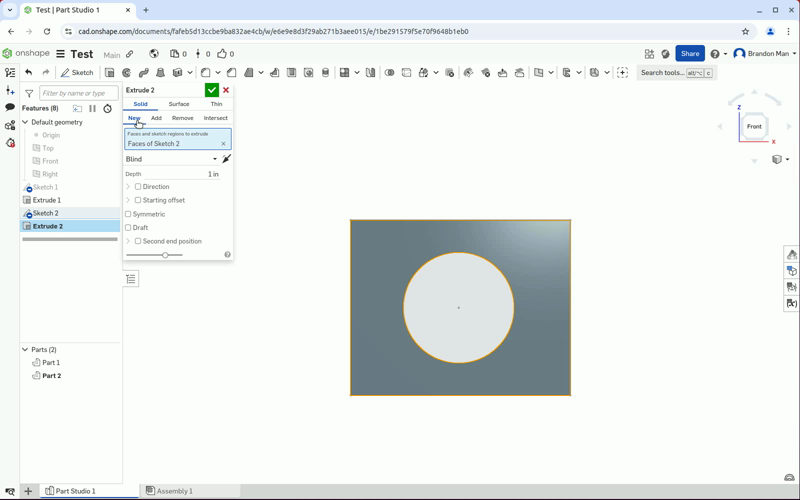
key(tab, 4)
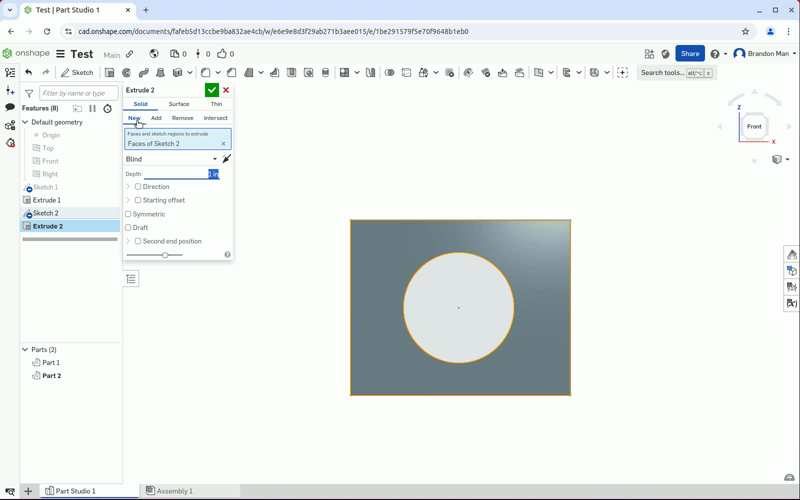
text(12.036)
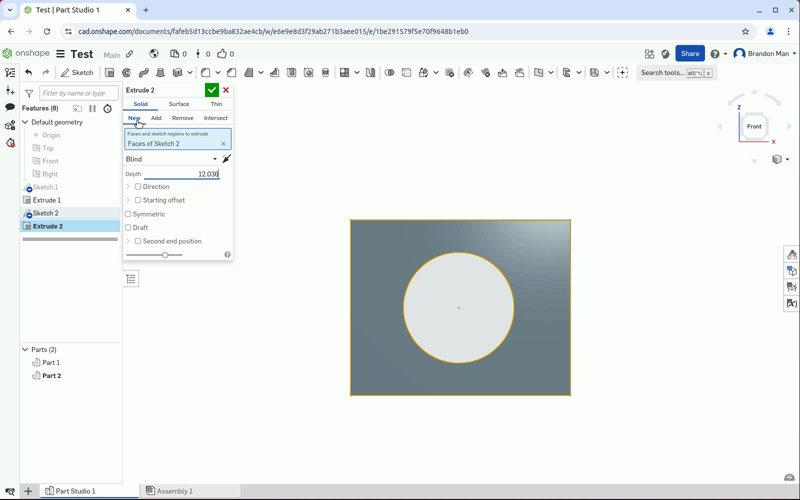
key(enter)
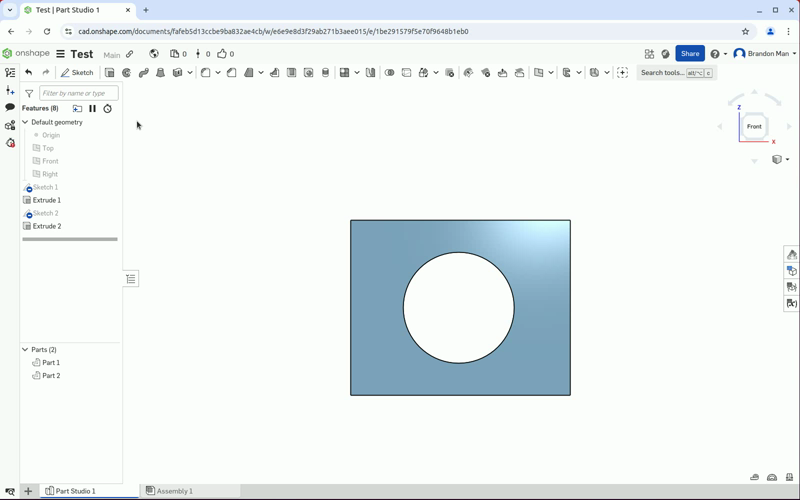
key(shift+h)
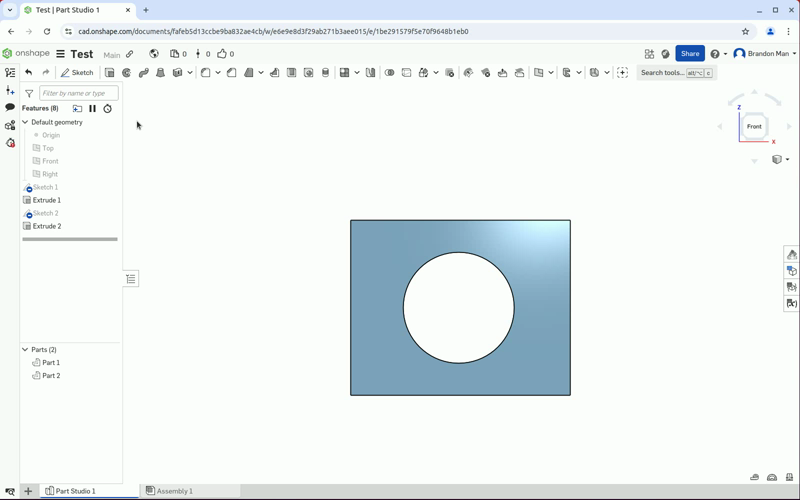
key(shift+h)
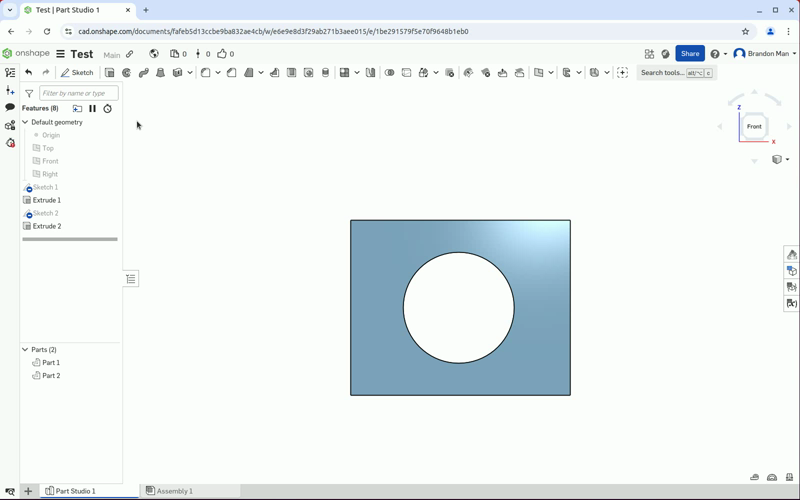
mouse_move(73, 189)
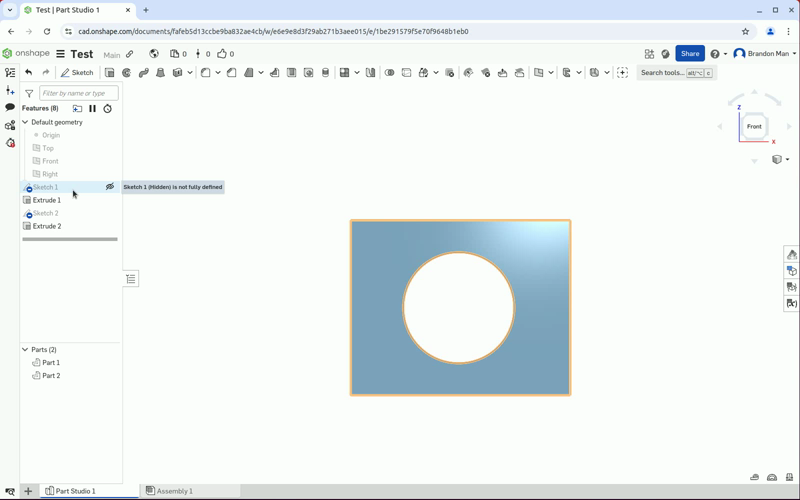
click(73, 189)
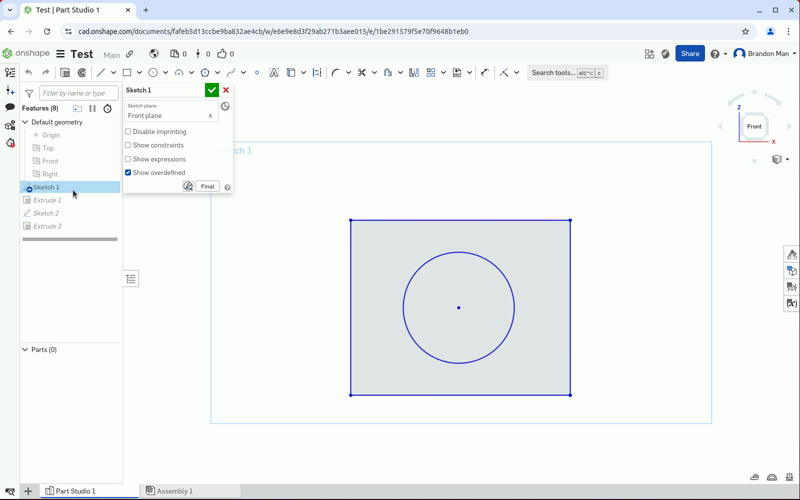
mouse_move(229, 92)
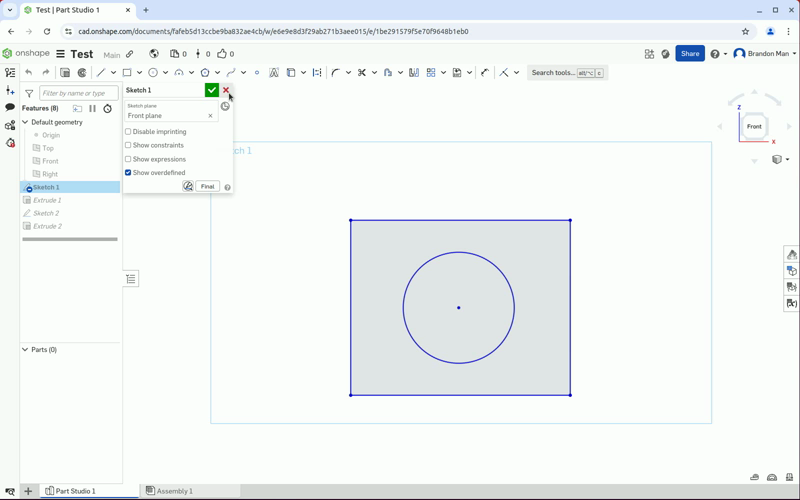
click(229, 92)
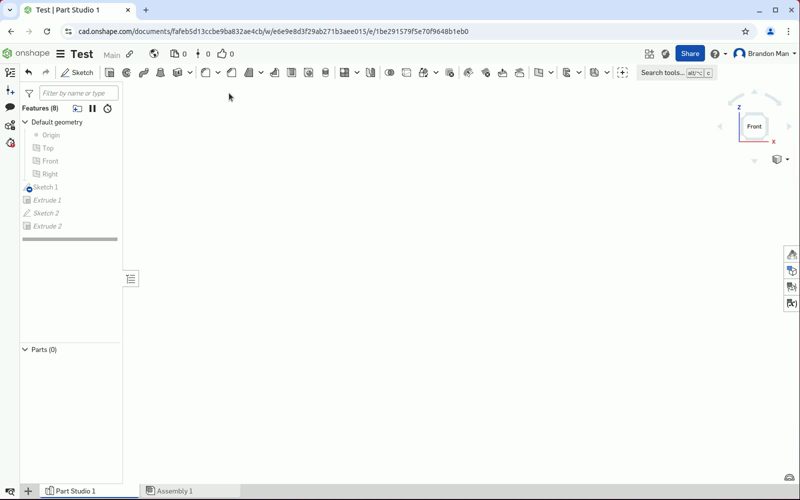
mouse_move(73, 352)
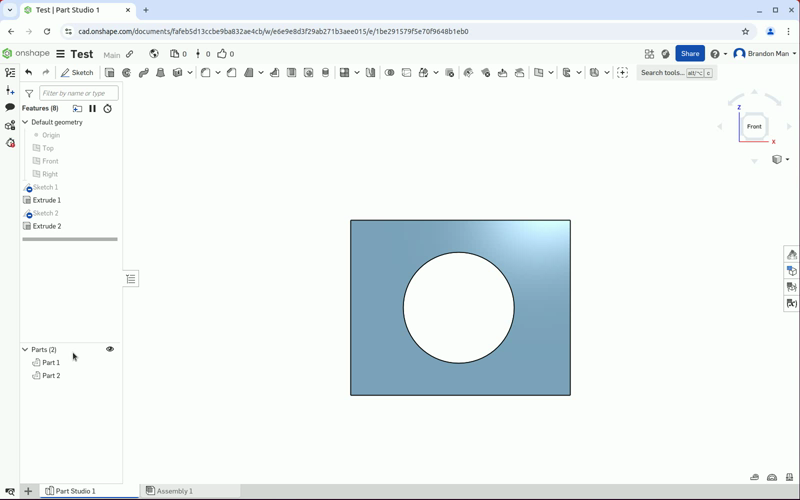
key(y)
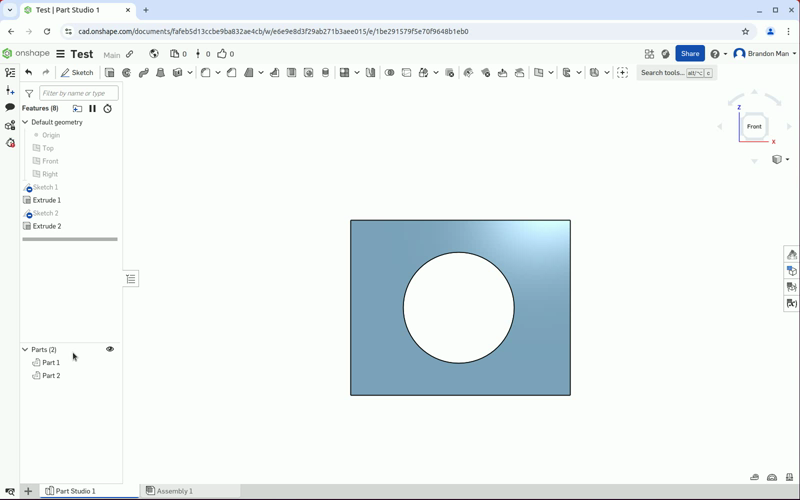
key(shift+p)
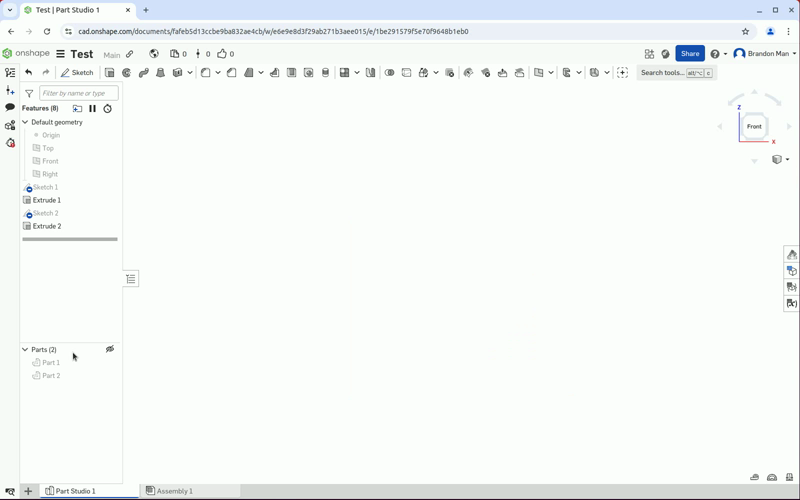
key(space)
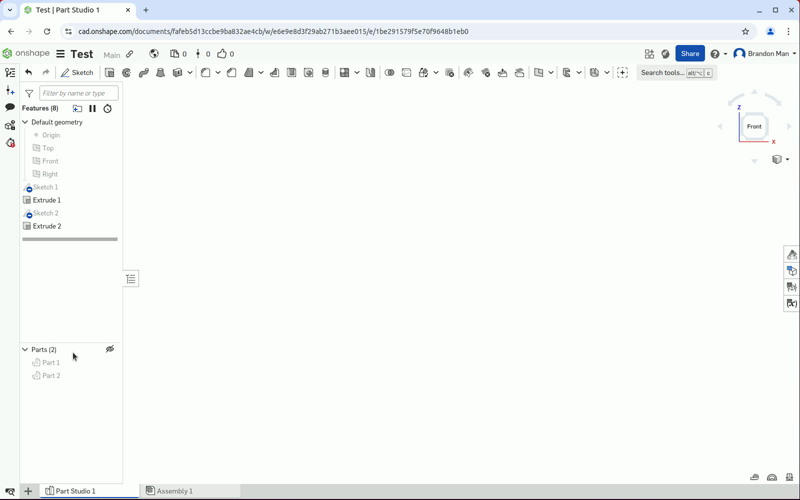
key_down(shift)
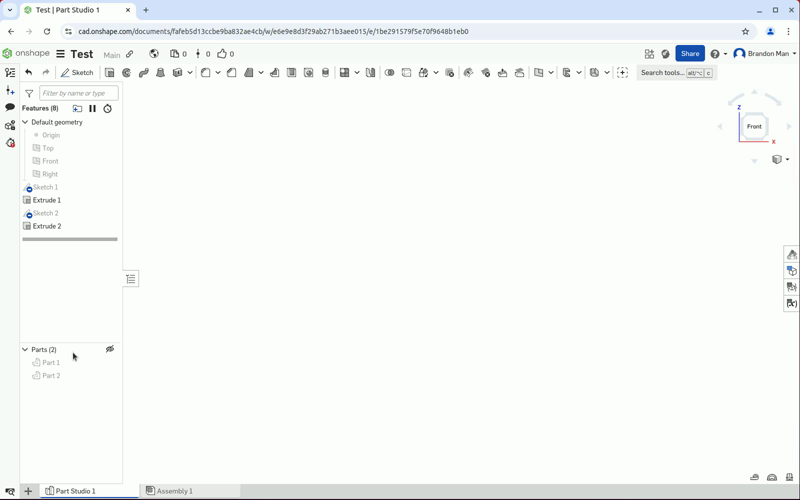
key(down)
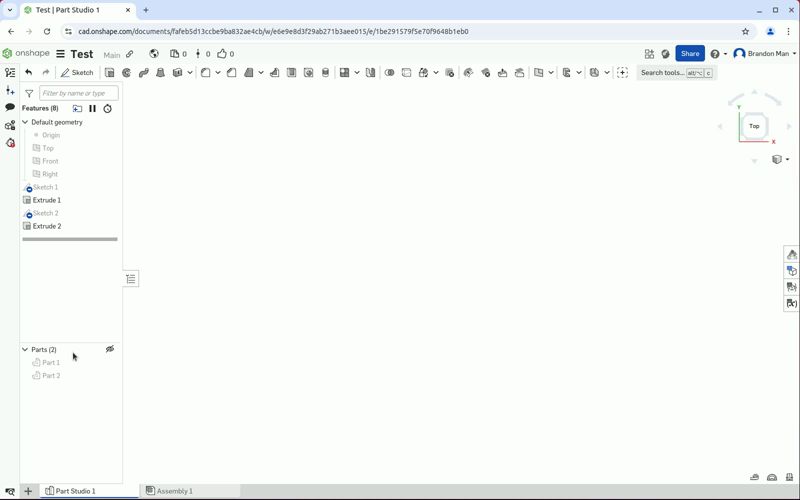
key_up(shift)
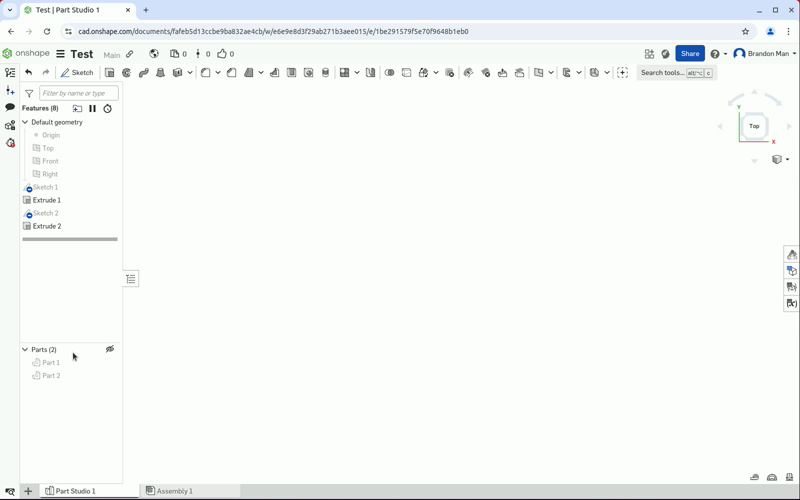
mouse_move(73, 352)
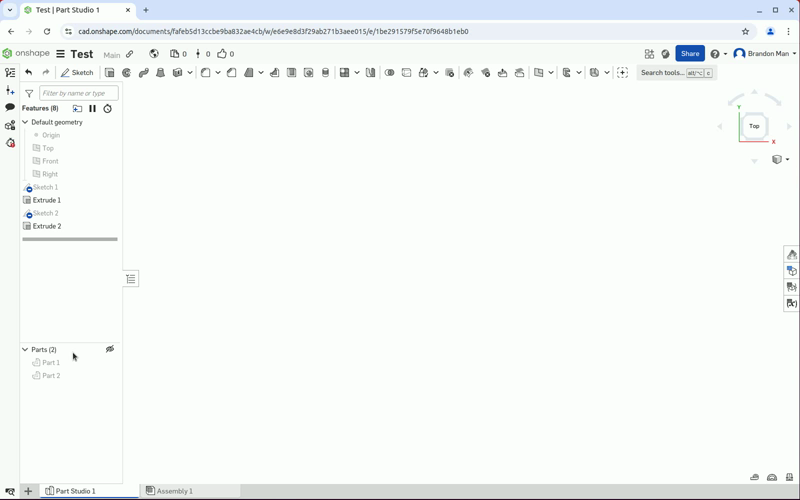
key(shift+y)
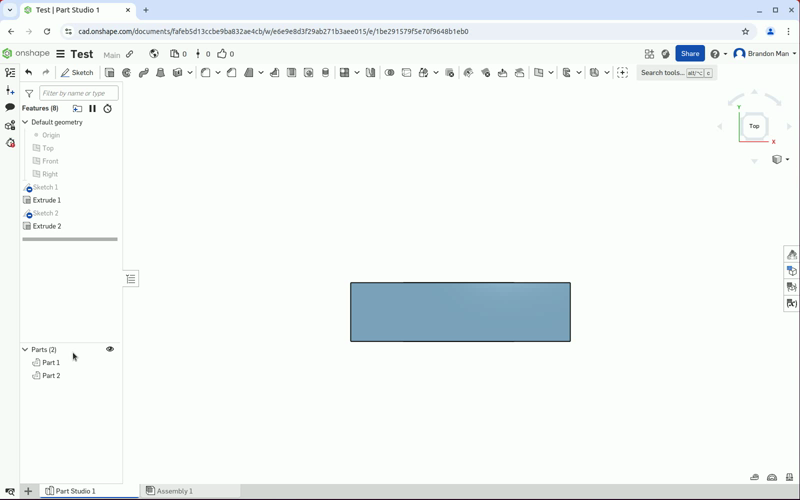
mouse_move(541, 75)
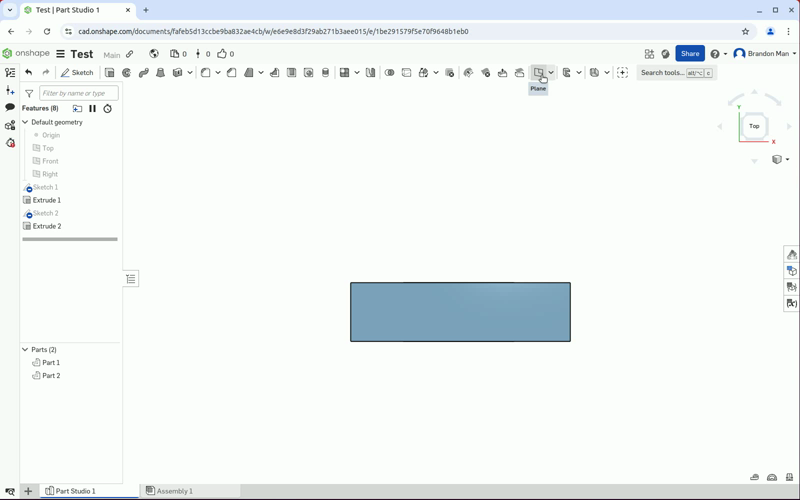
click(541, 75)
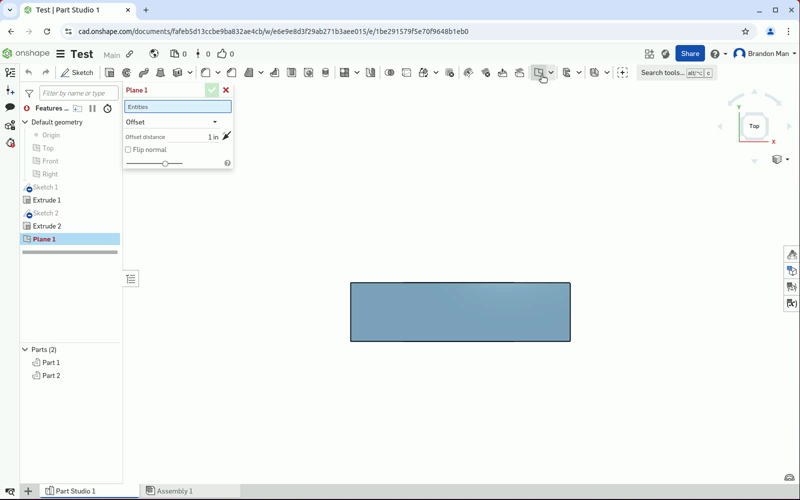
mouse_move(73, 150)
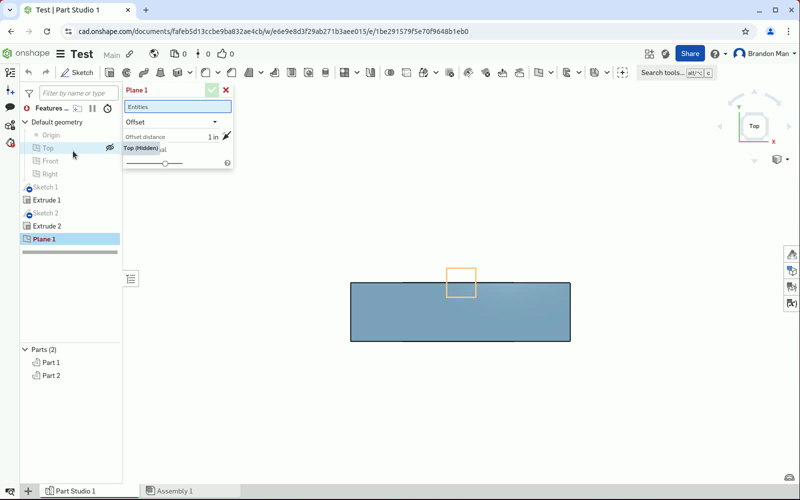
click(73, 150)
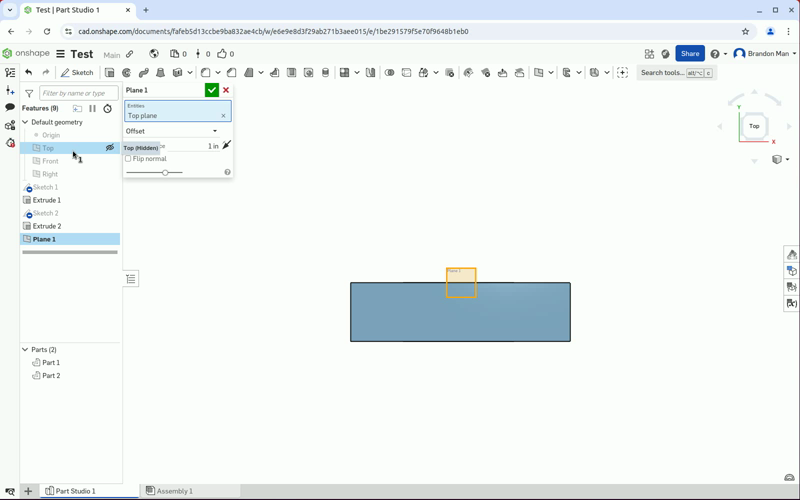
key(tab, 2)
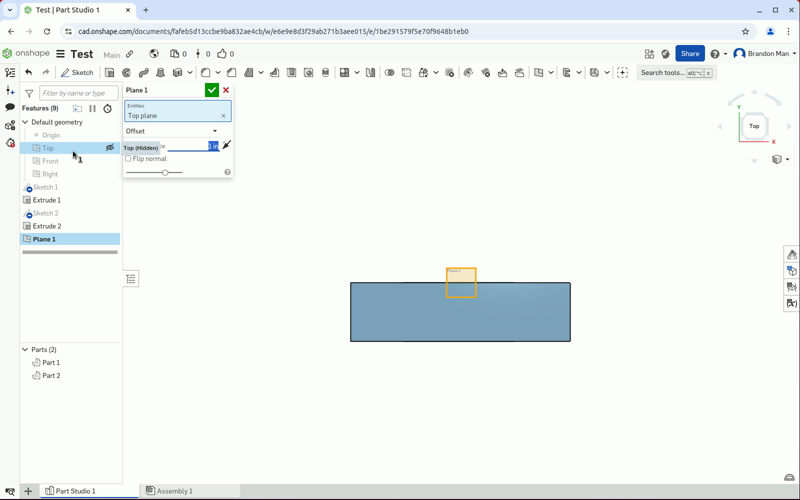
text(13.002)
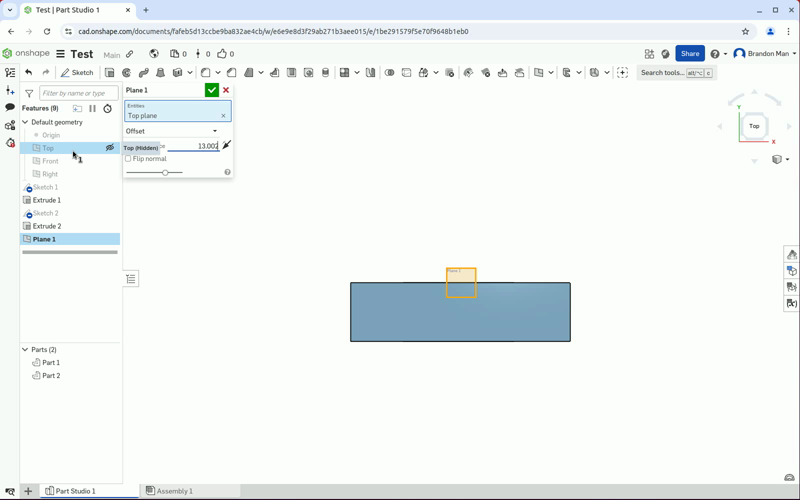
key(enter, 2)
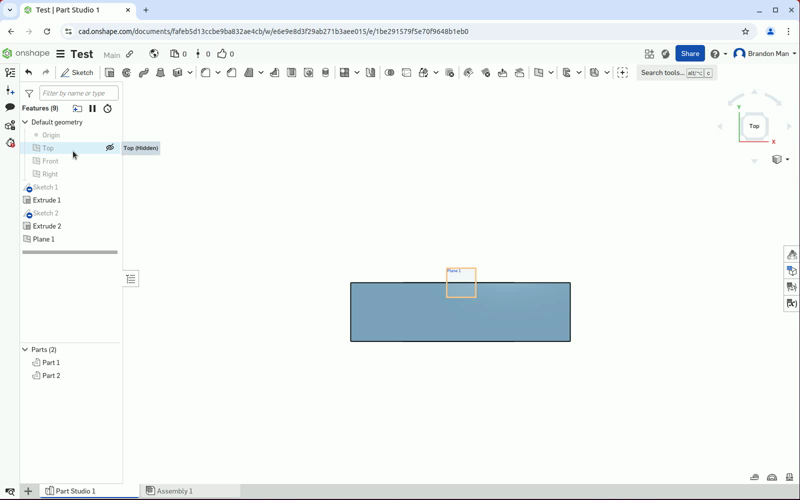
key(shift+s)
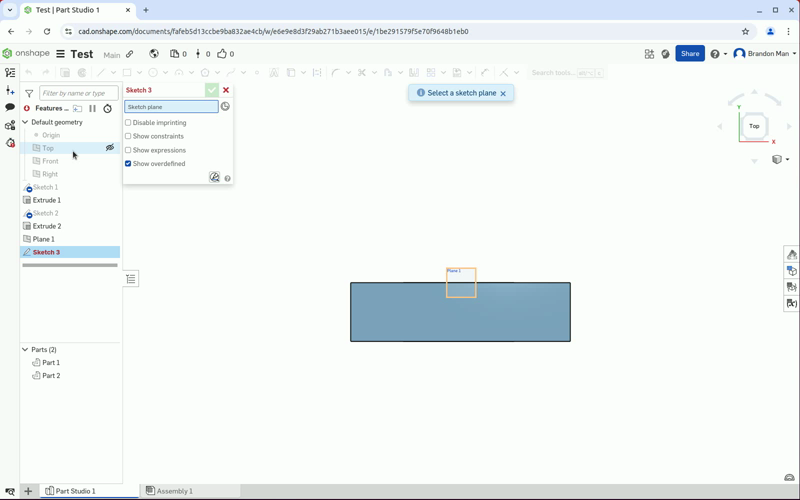
mouse_move(73, 241)
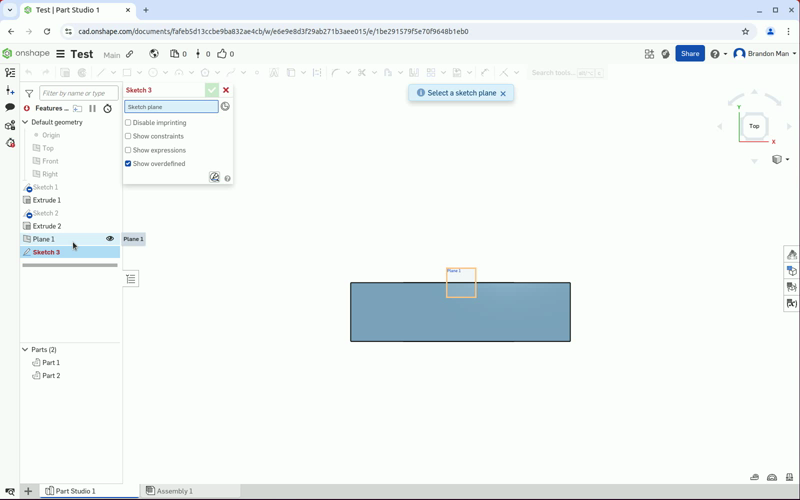
click(73, 241)
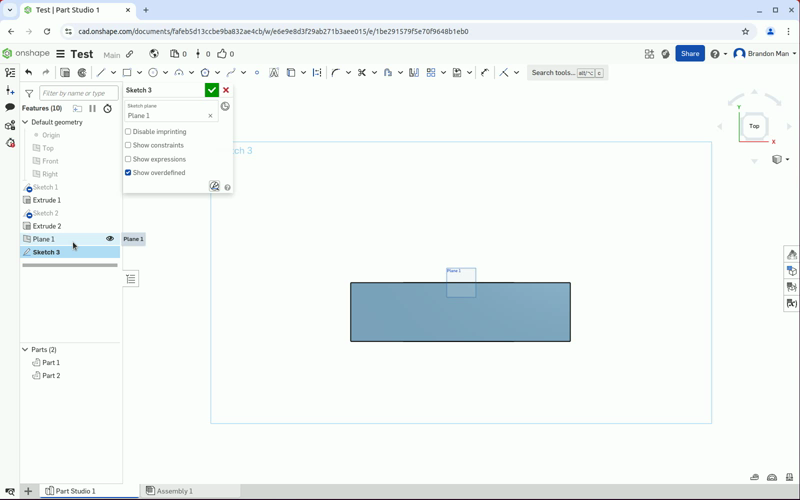
mouse_move(73, 352)
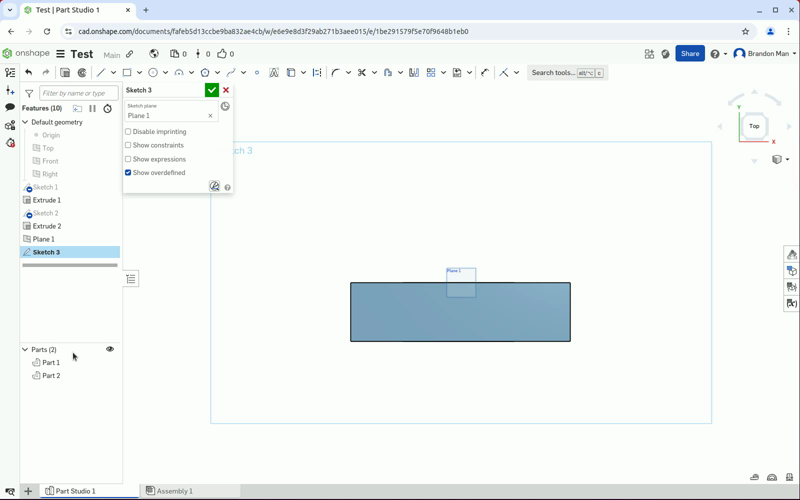
key(y)
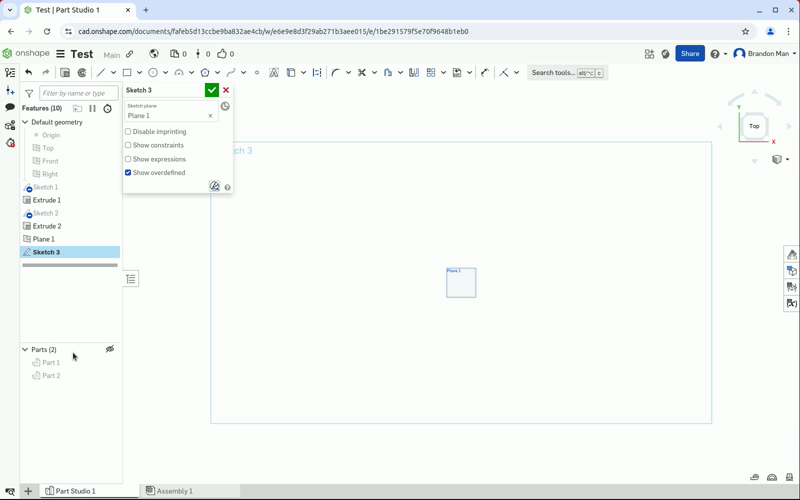
key(c)
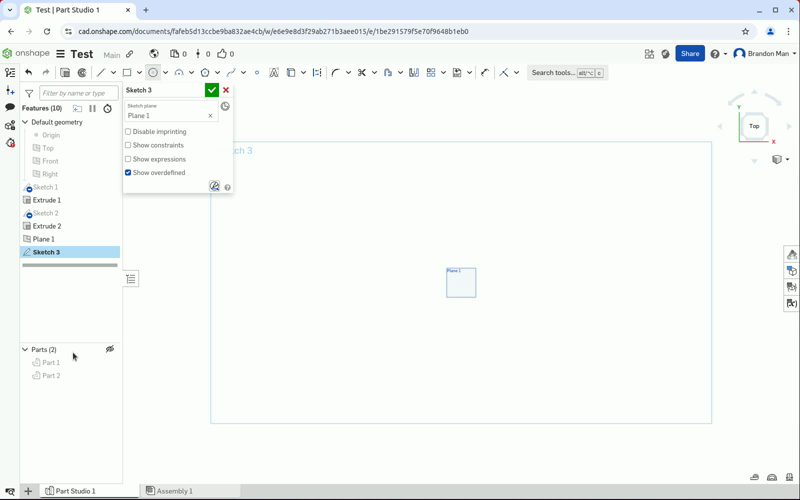
key_down(shift)
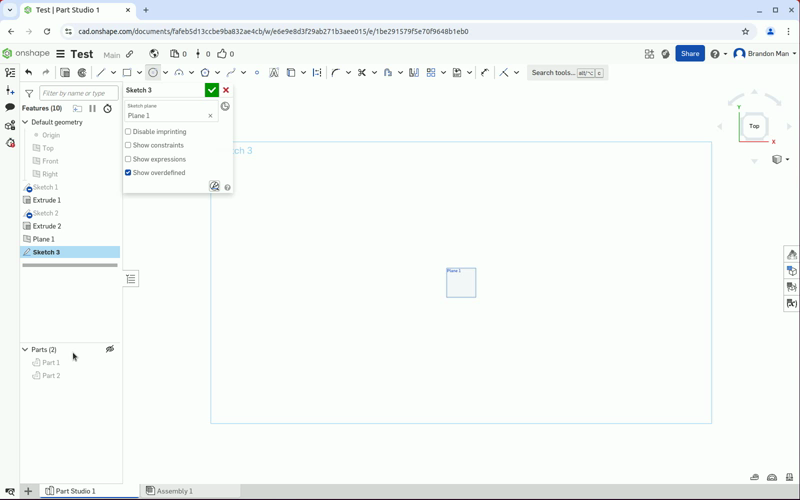
mouse_move(550, 312)
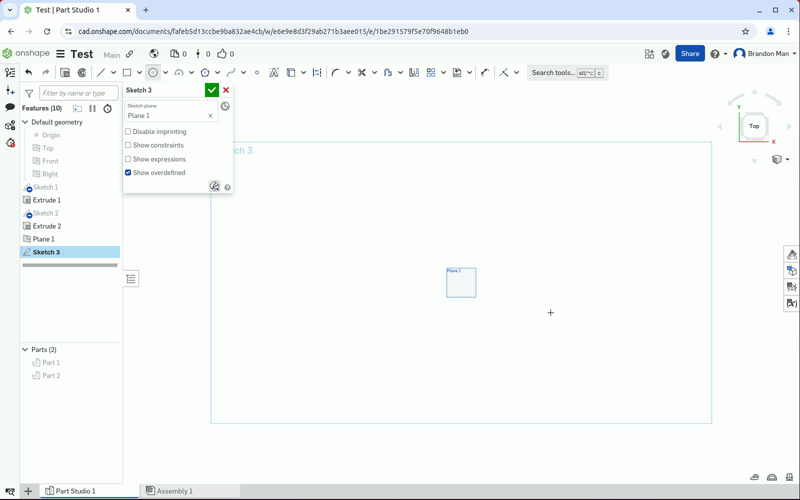
click(550, 312)
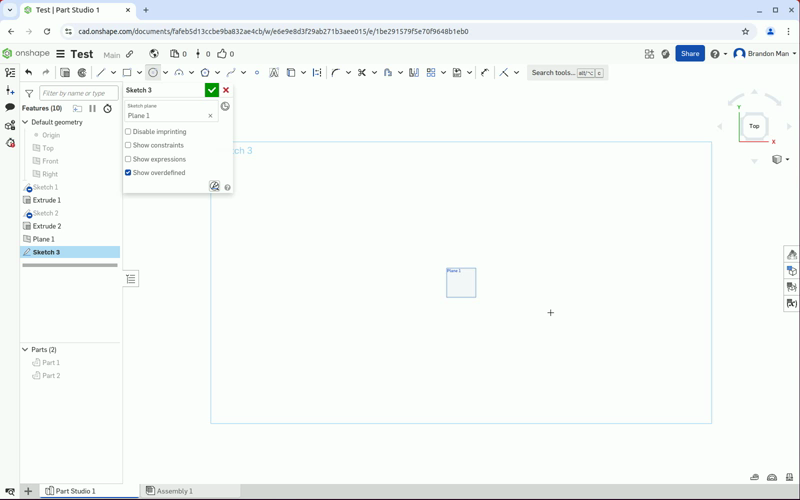
key_up(shift)
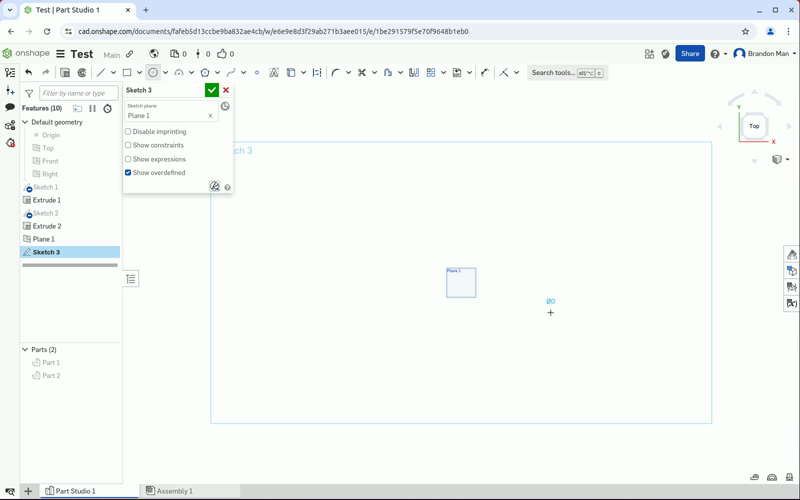
mouse_move(559, 312)
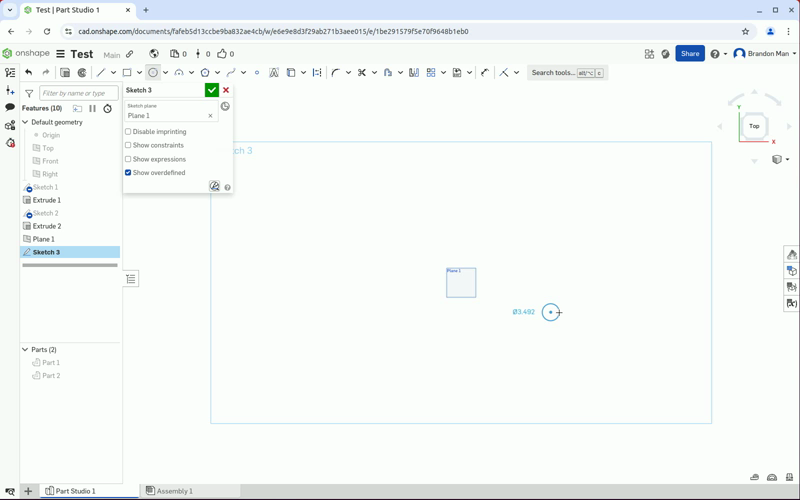
click(559, 312)
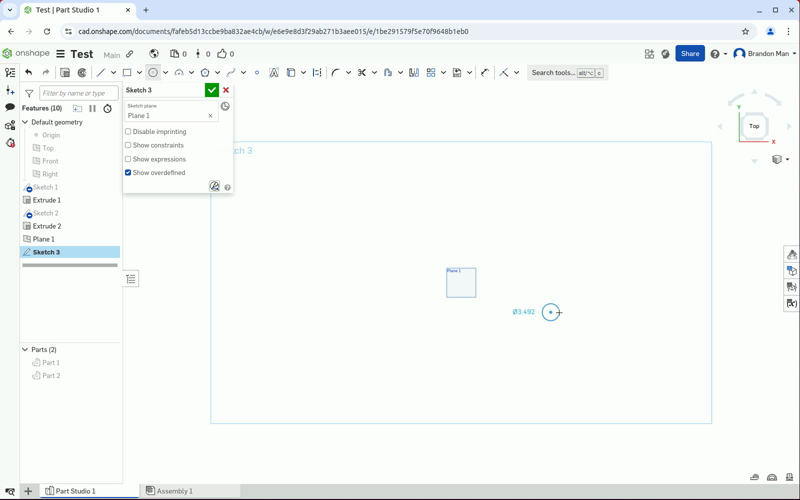
key(esc)
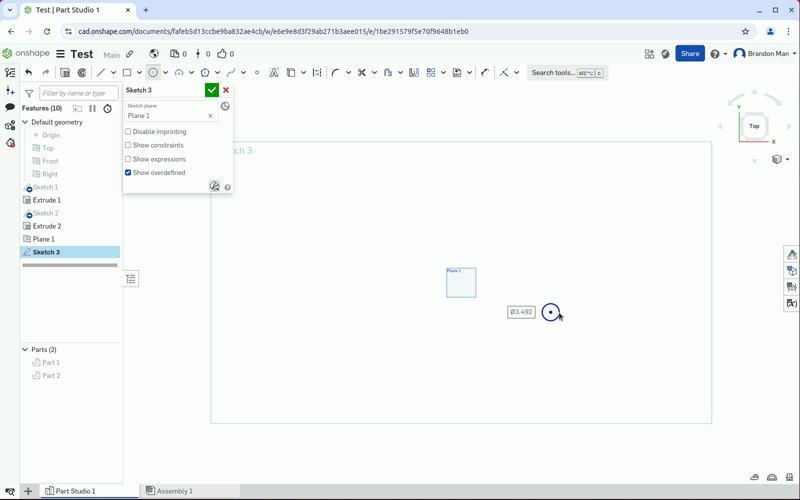
mouse_move(553, 304)
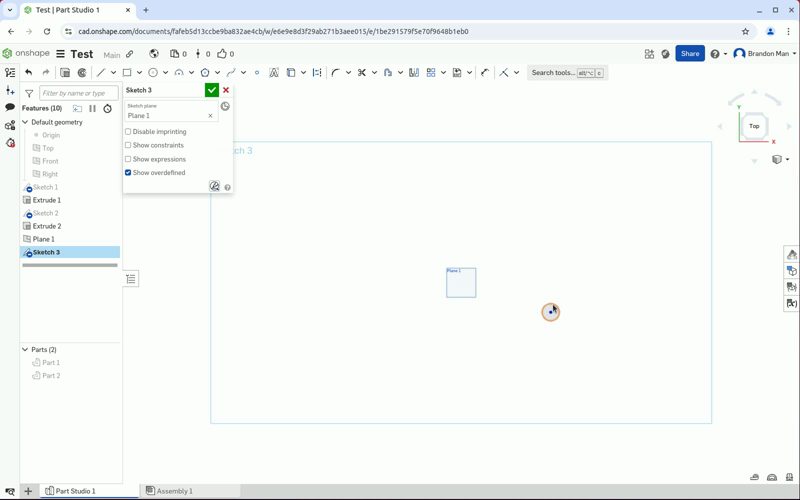
scroll(6)
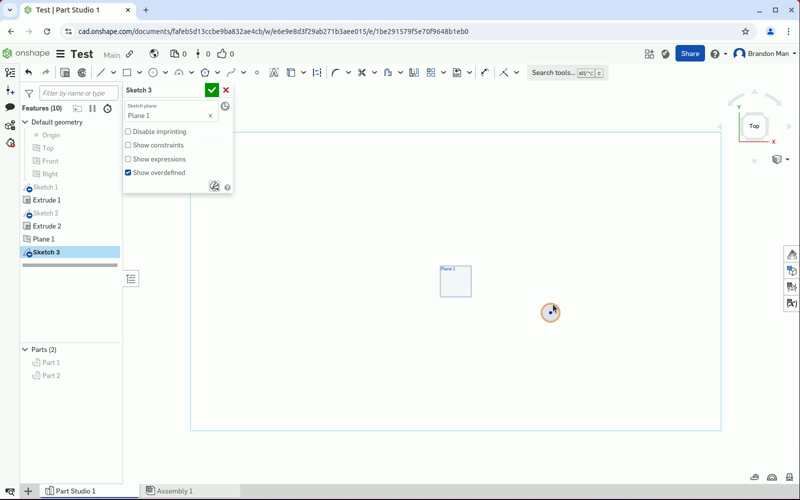
scroll(6)
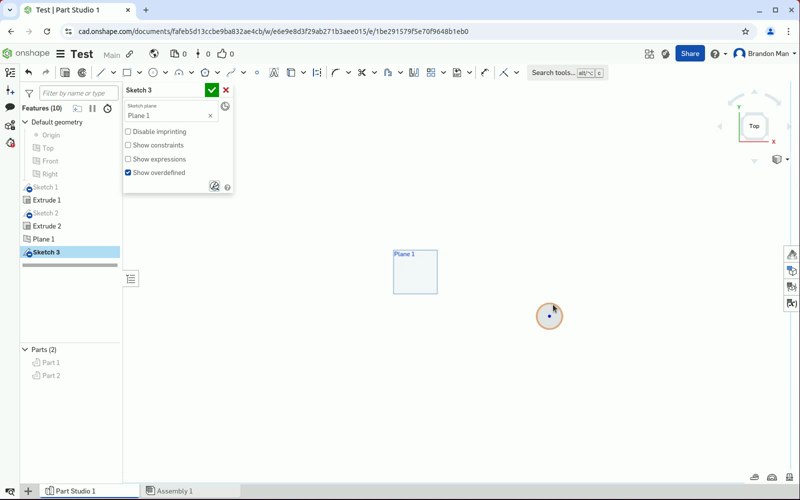
scroll(6)
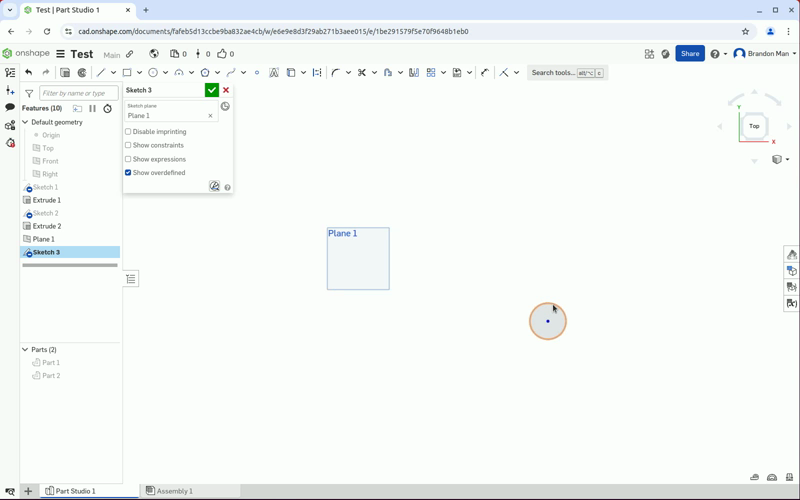
scroll(6)
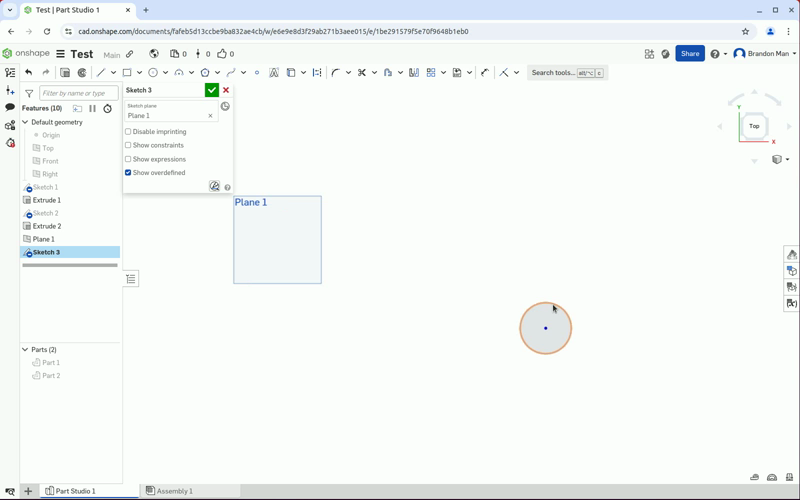
scroll(6)
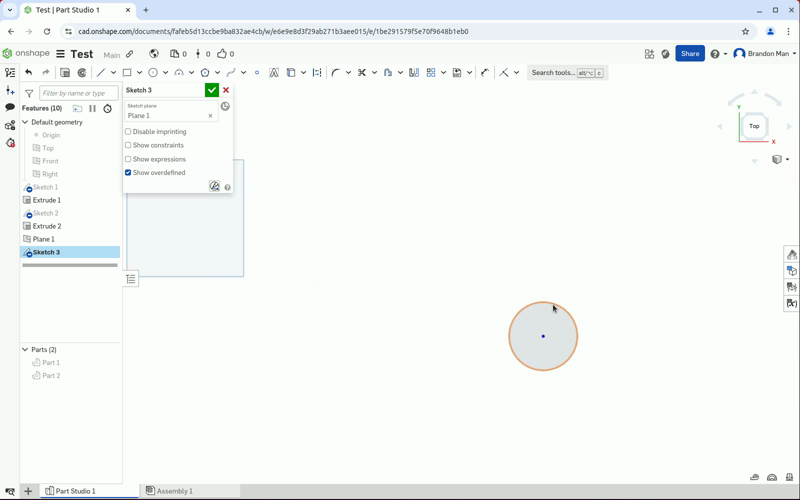
scroll(6)
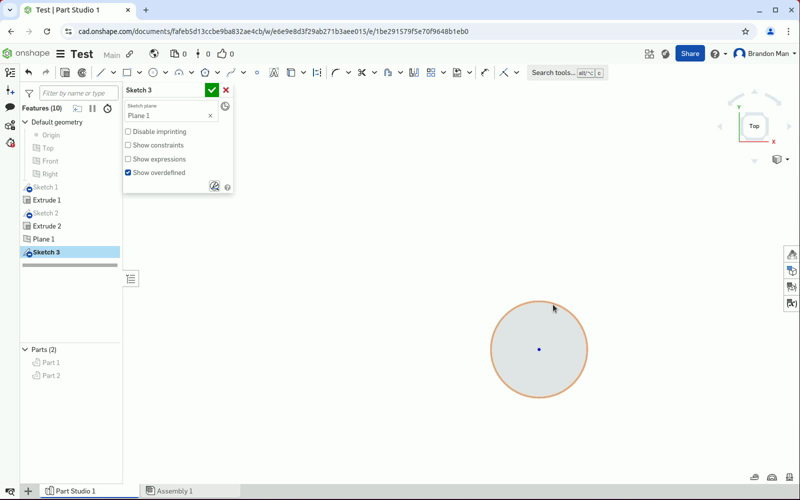
scroll(6)
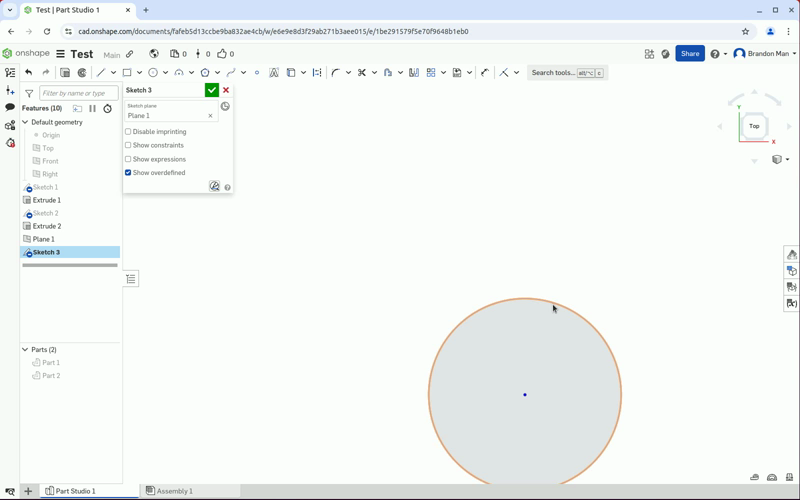
click(553, 304)
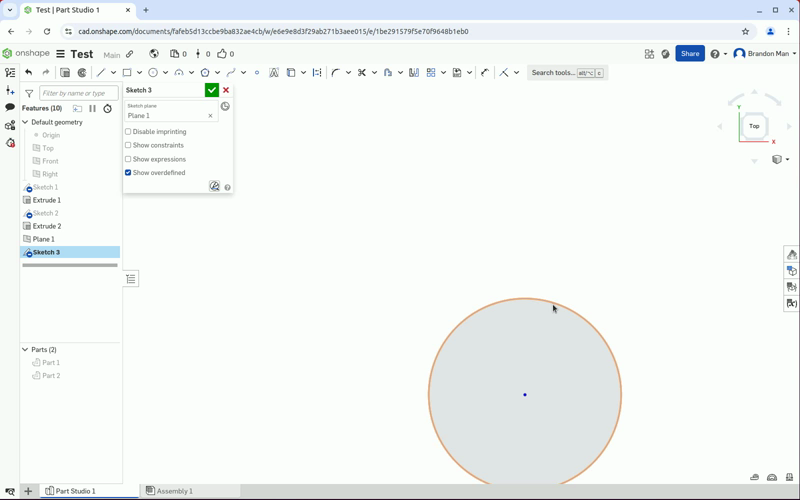
scroll(-6)
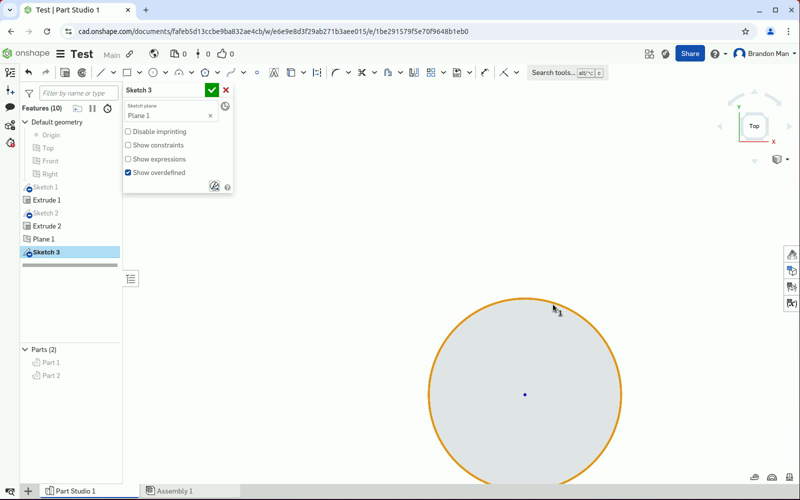
scroll(-6)
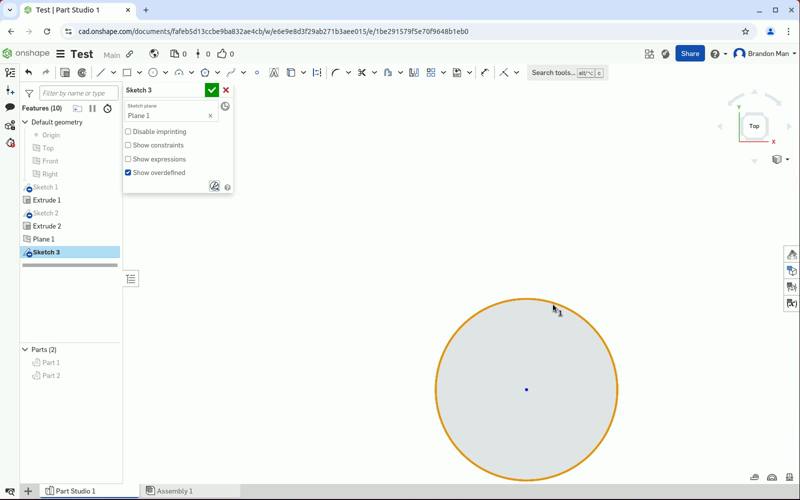
scroll(-6)
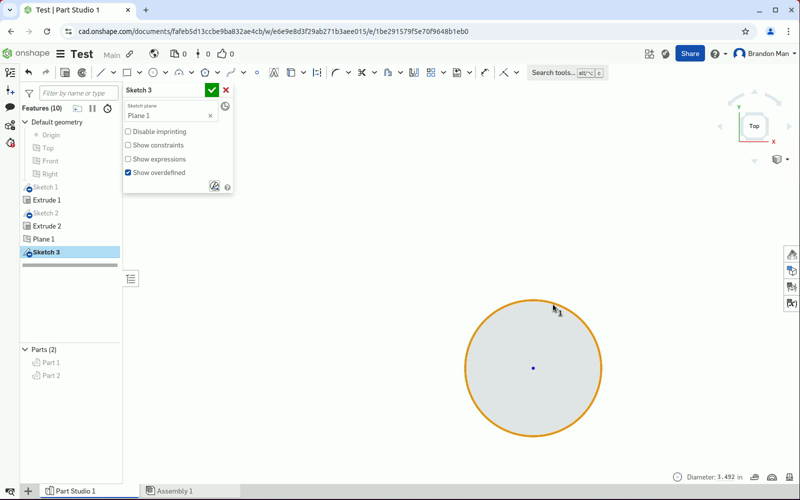
scroll(-6)
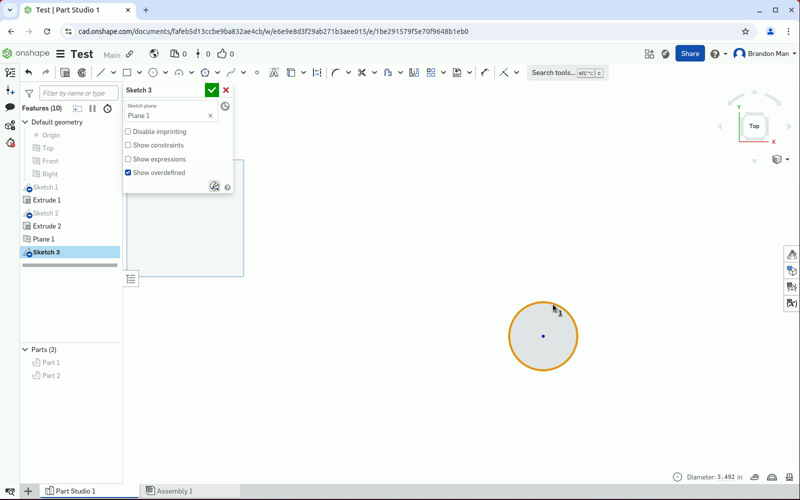
scroll(-6)
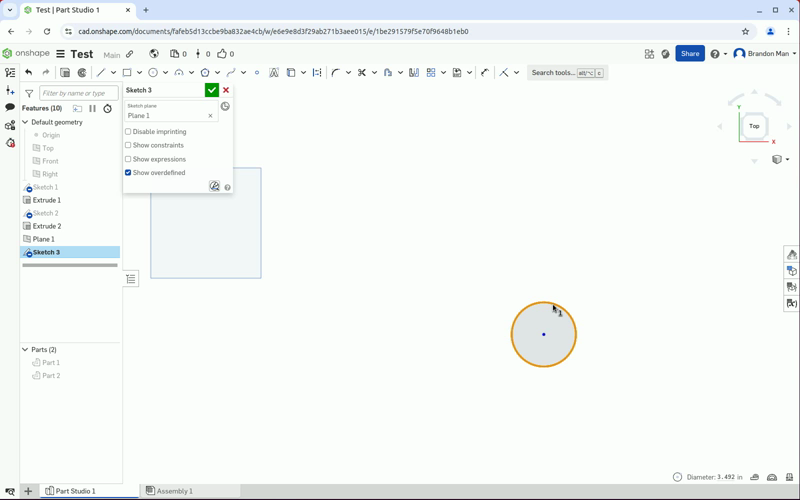
scroll(-6)
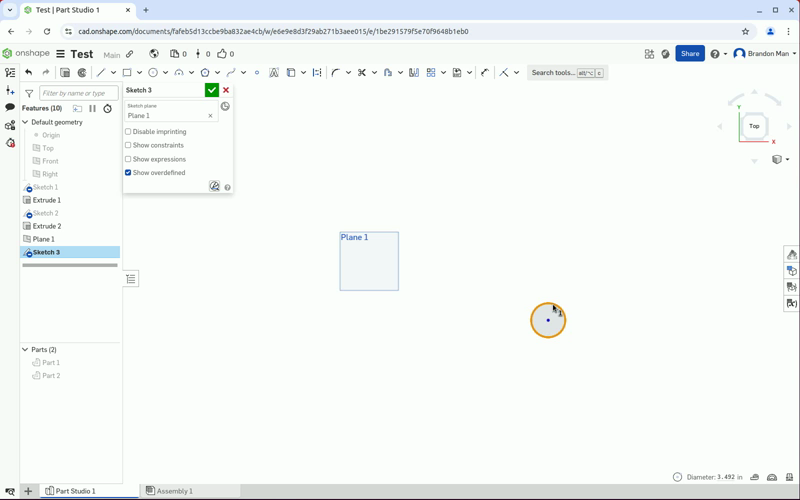
scroll(-6)
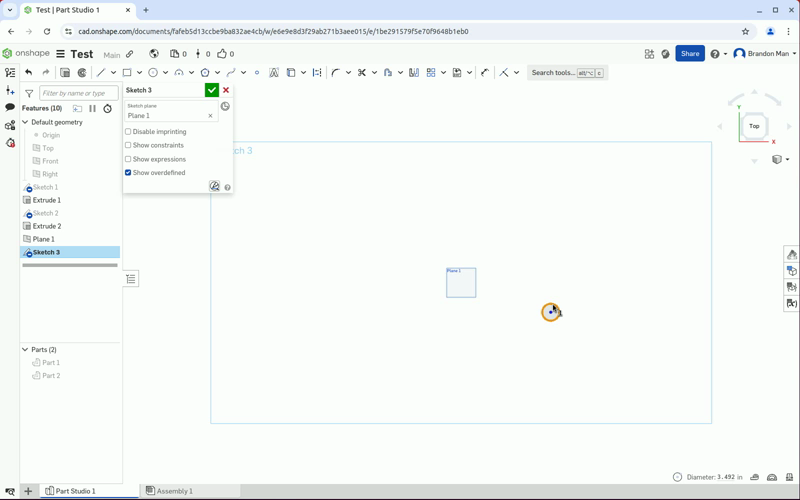
mouse_move(73, 352)
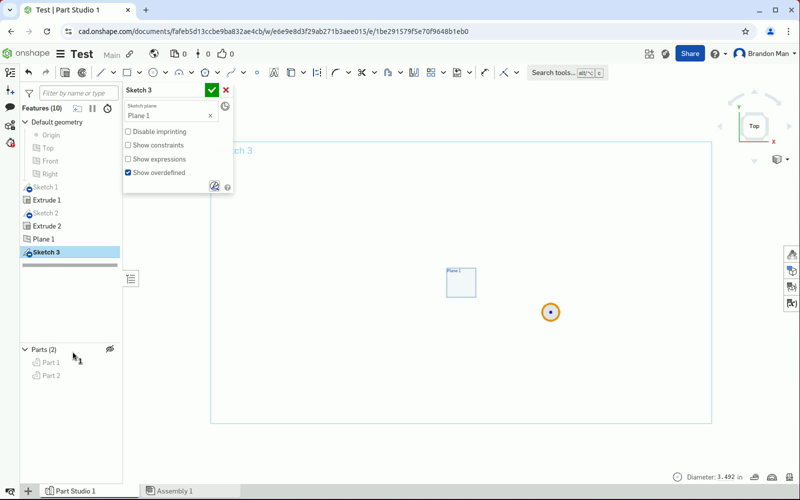
key(shift+y)
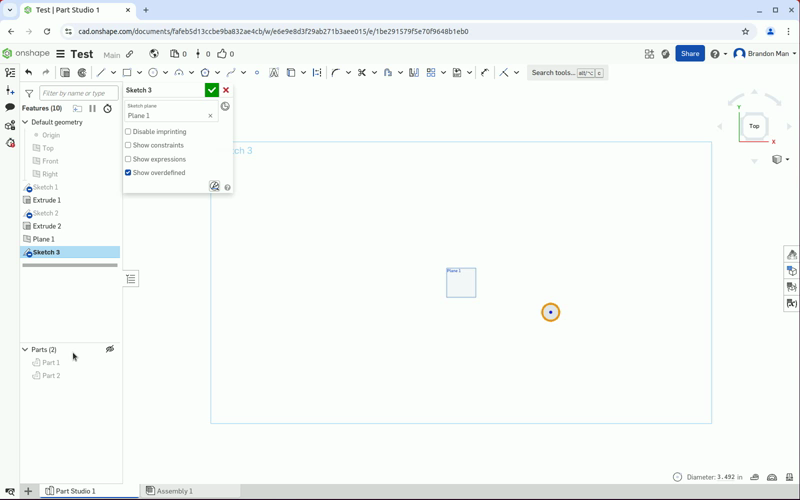
key(shift+e)
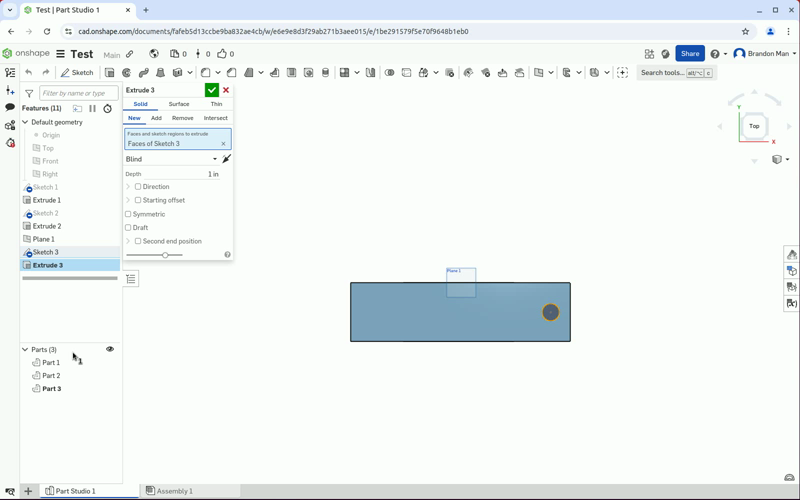
mouse_move(143, 106)
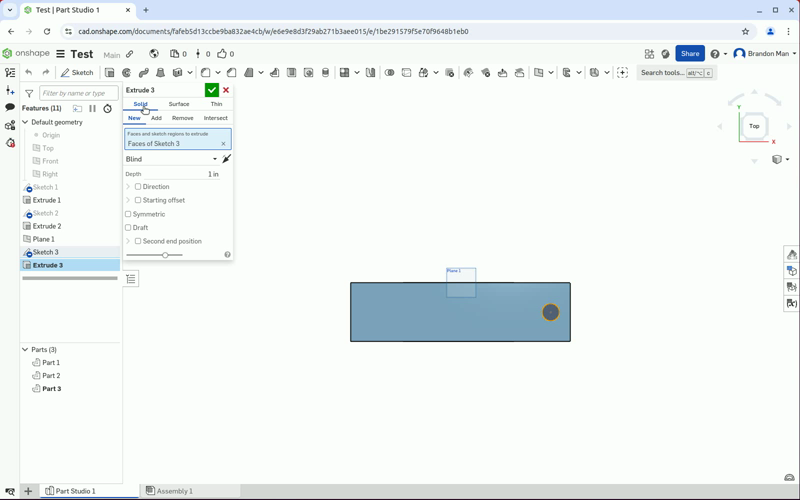
click(143, 106)
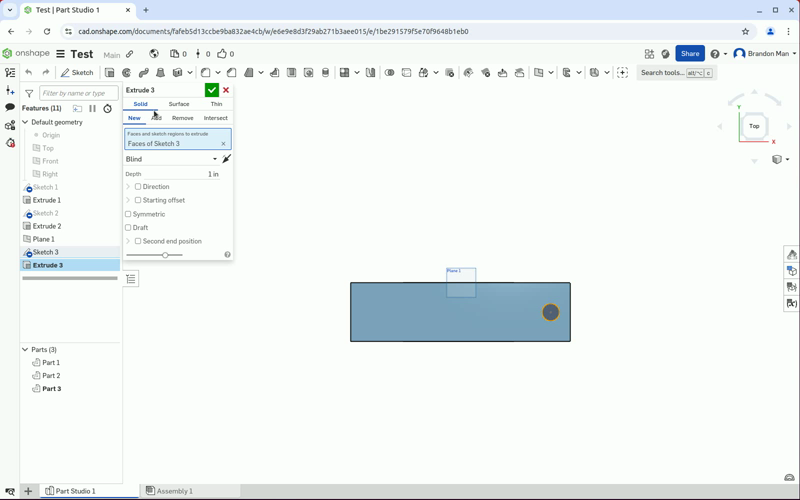
mouse_move(186, 120)
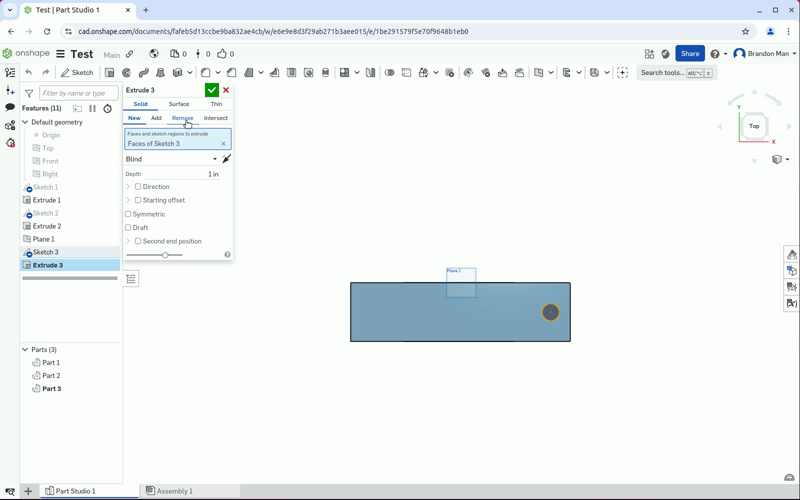
click(186, 120)
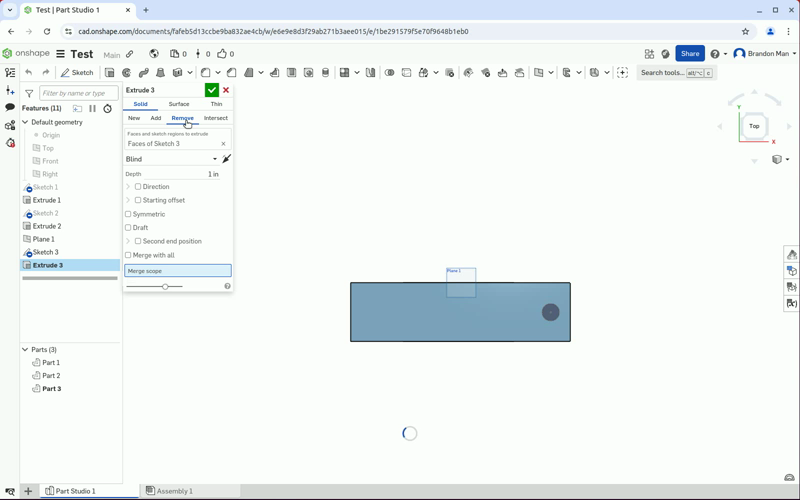
key(tab, 4)
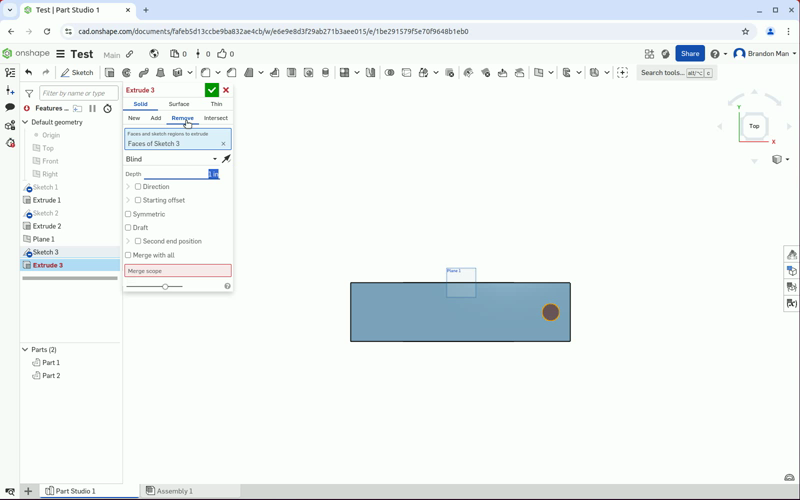
text(30.811)
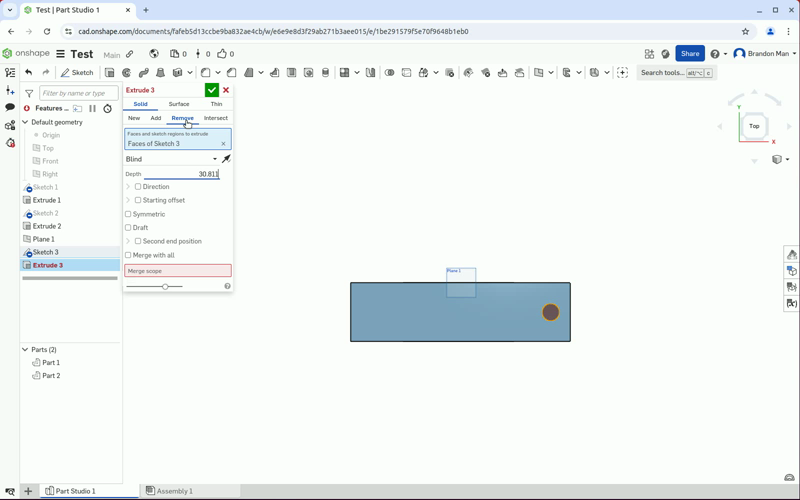
key(tab, 6)
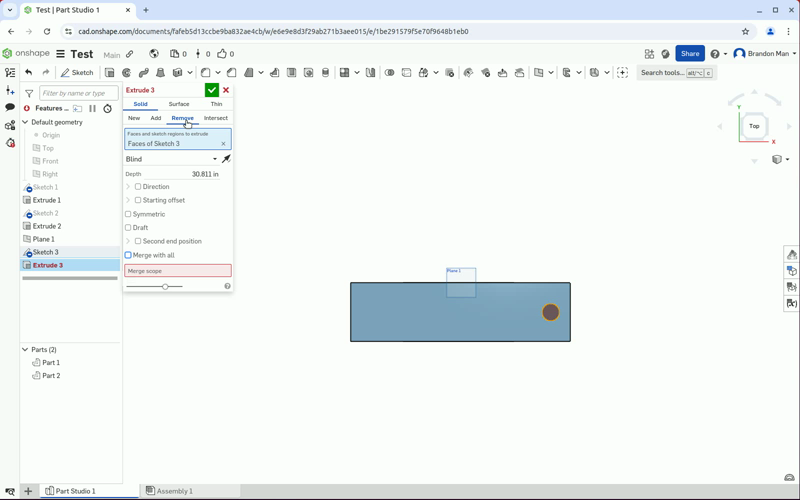
key(space)
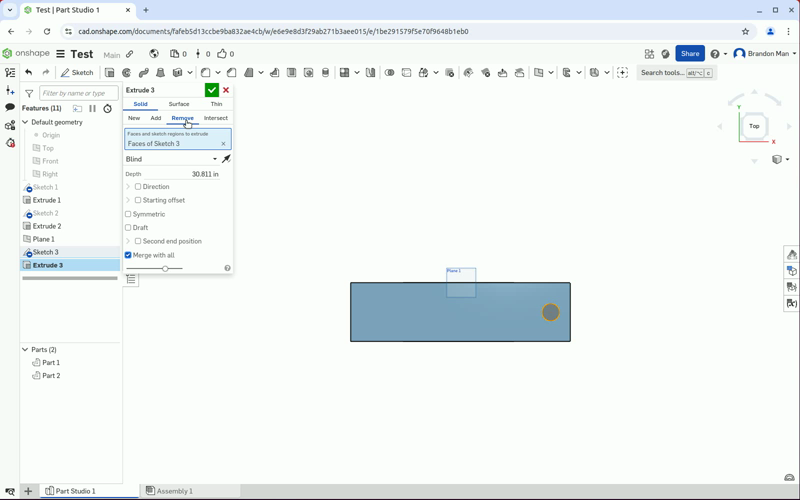
key(enter)
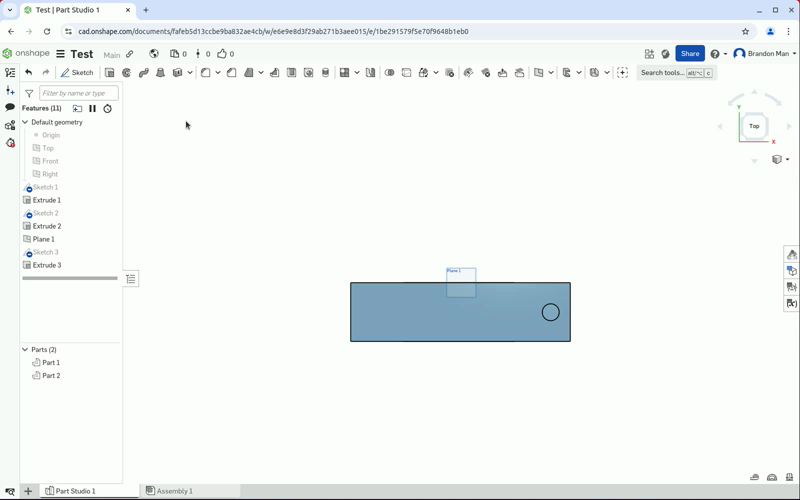
key(shift+h)
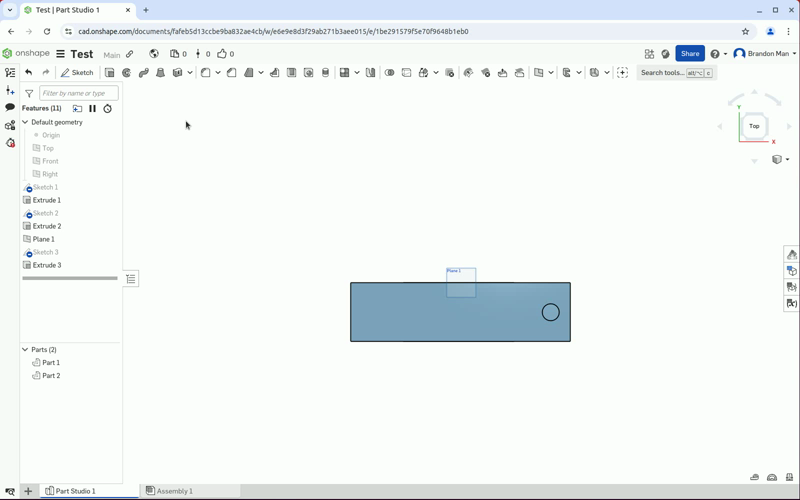
key(shift+h)
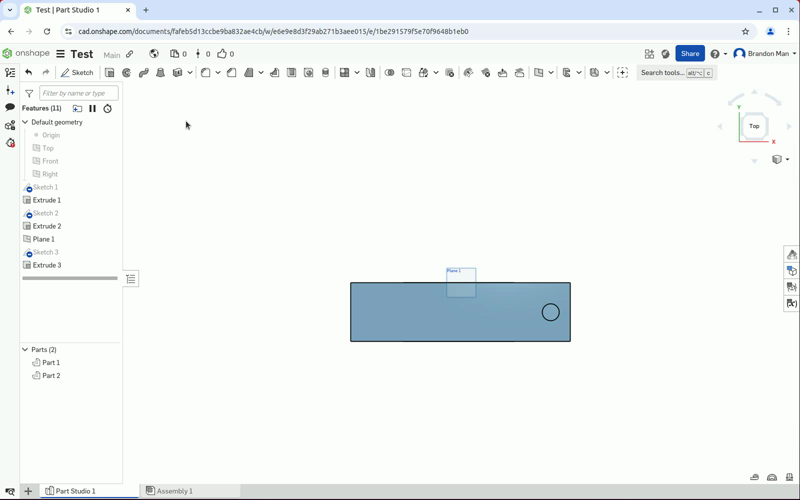
mouse_move(73, 189)
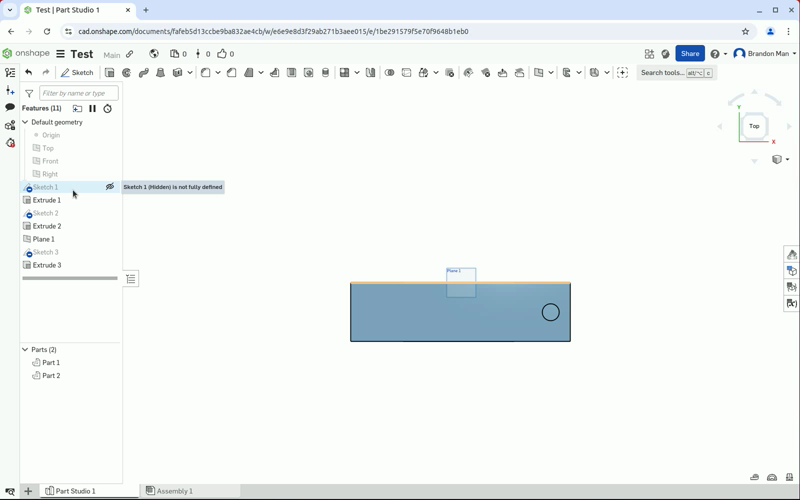
click(73, 189)
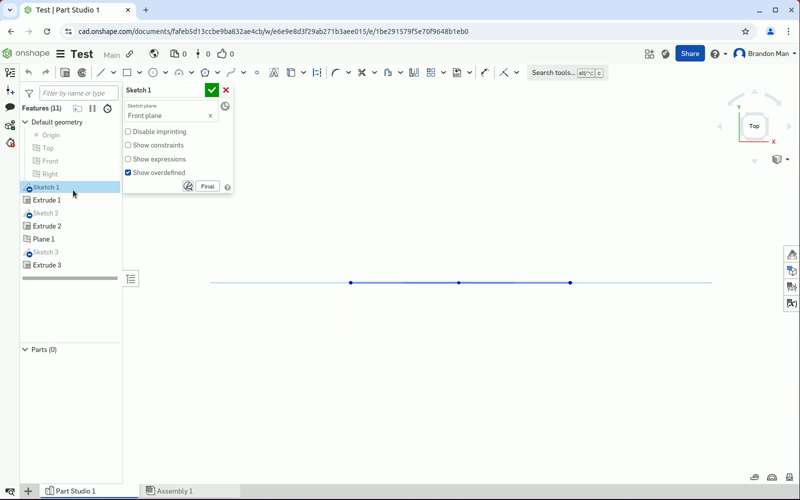
mouse_move(229, 92)
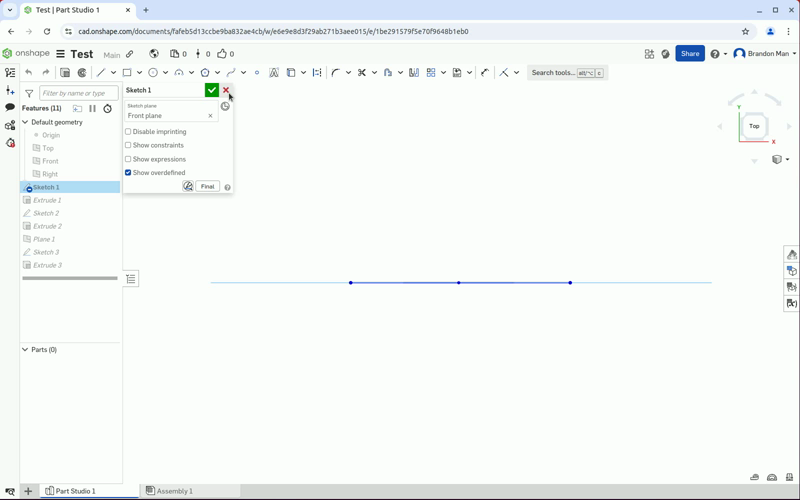
click(229, 92)
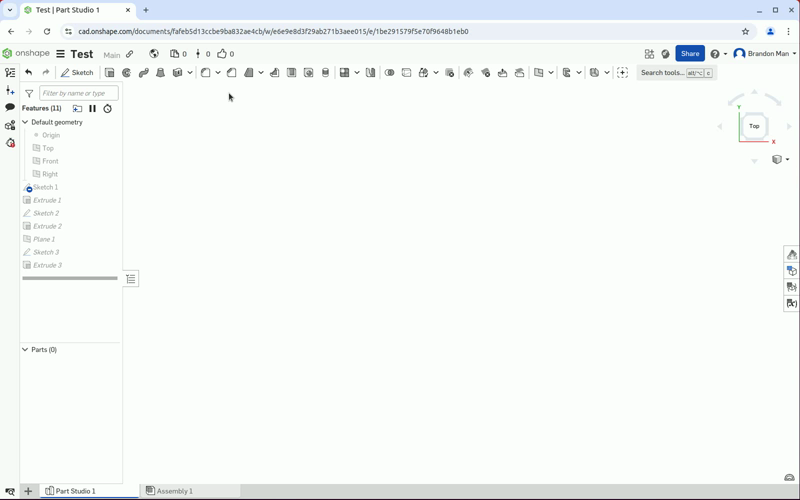
key(shift+s)
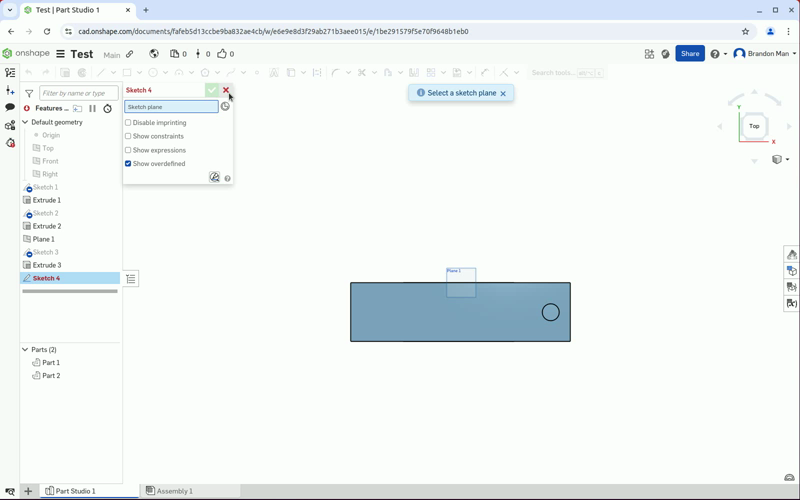
mouse_move(73, 241)
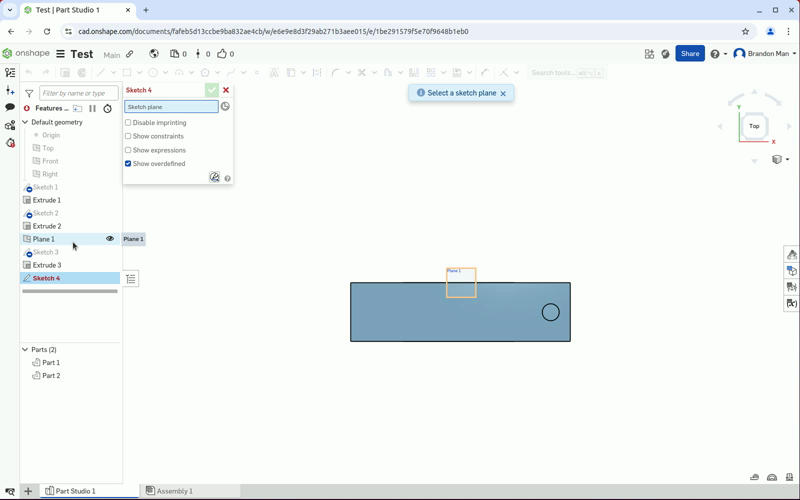
click(73, 241)
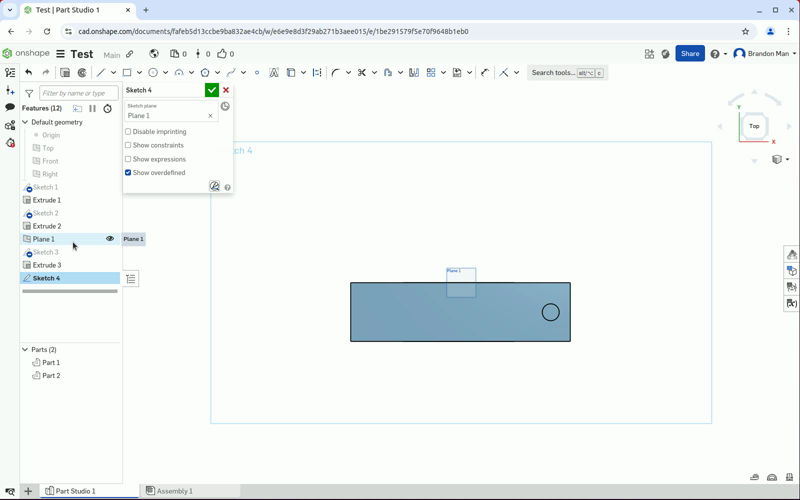
mouse_move(73, 352)
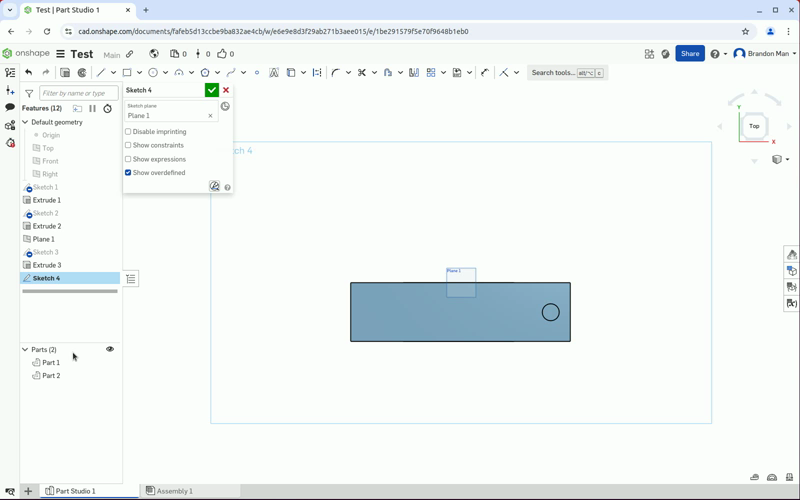
key(y)
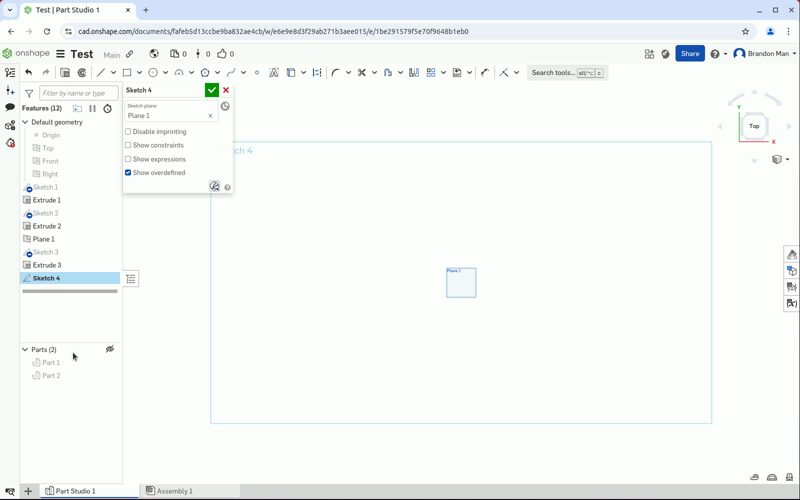
key(c)
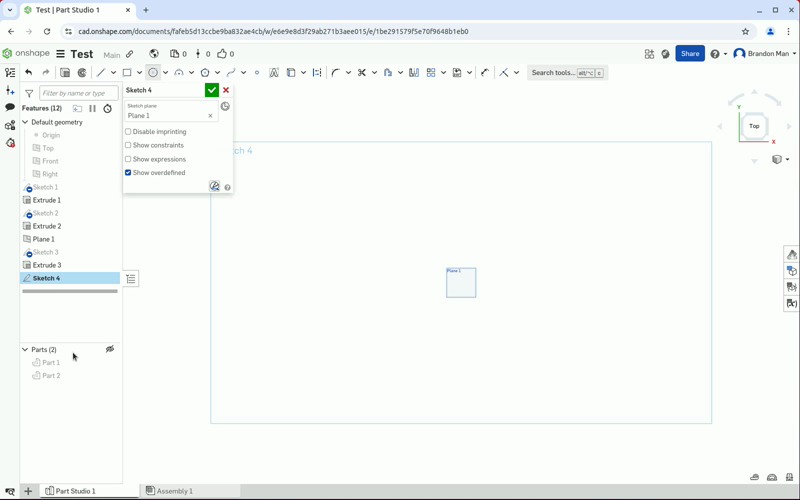
key_down(shift)
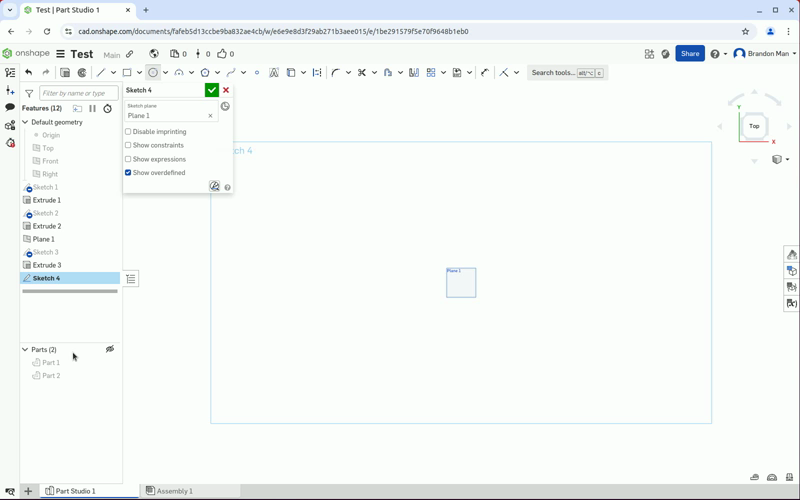
mouse_move(372, 312)
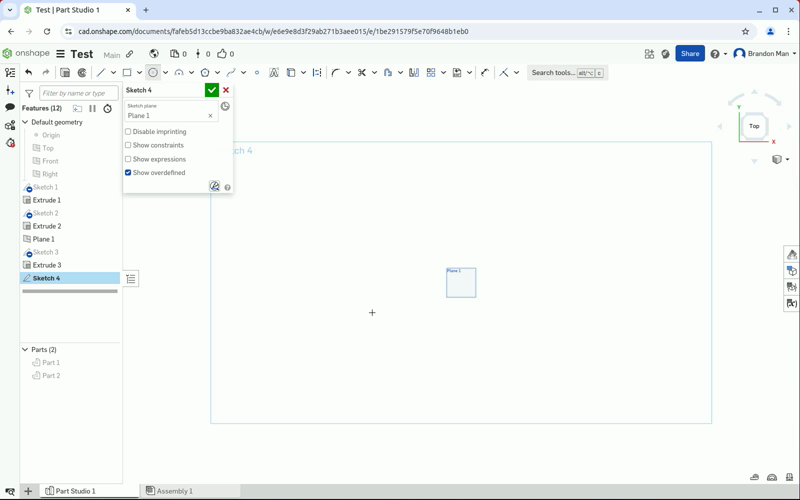
click(372, 312)
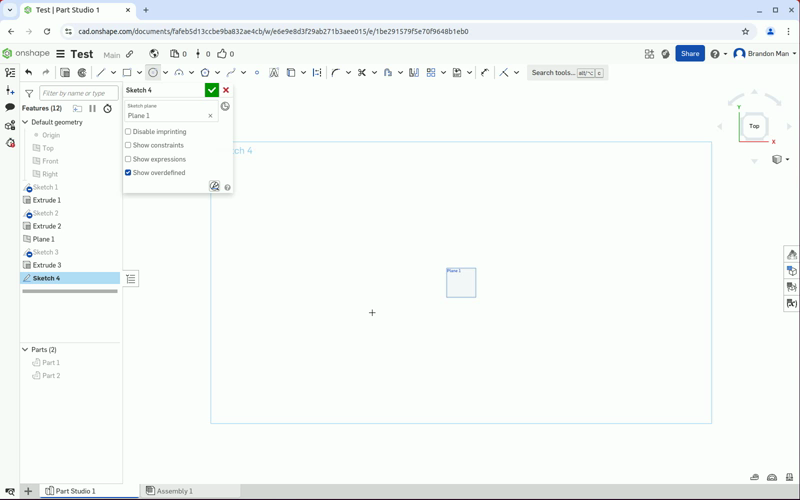
key_up(shift)
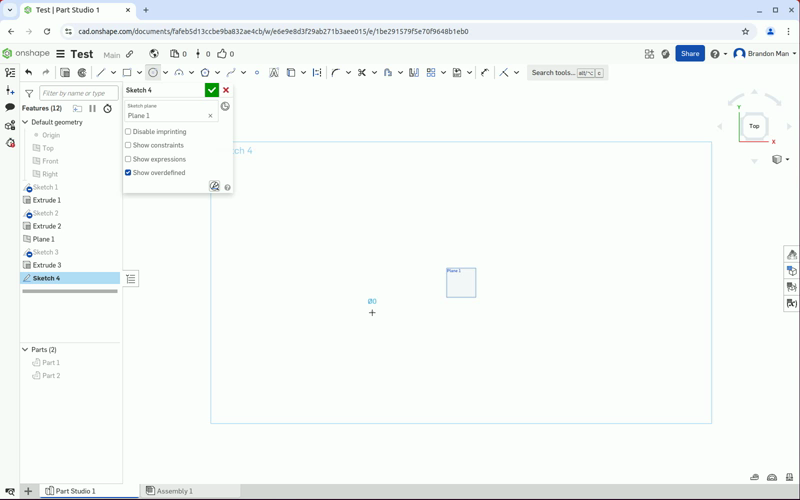
mouse_move(381, 312)
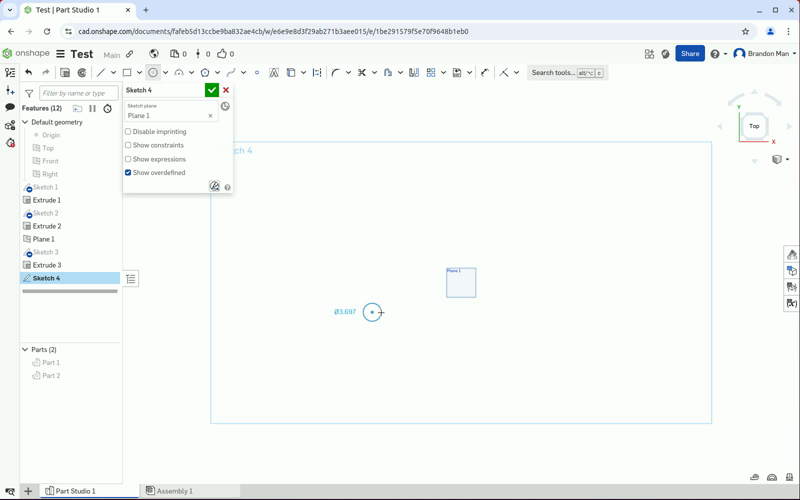
click(381, 312)
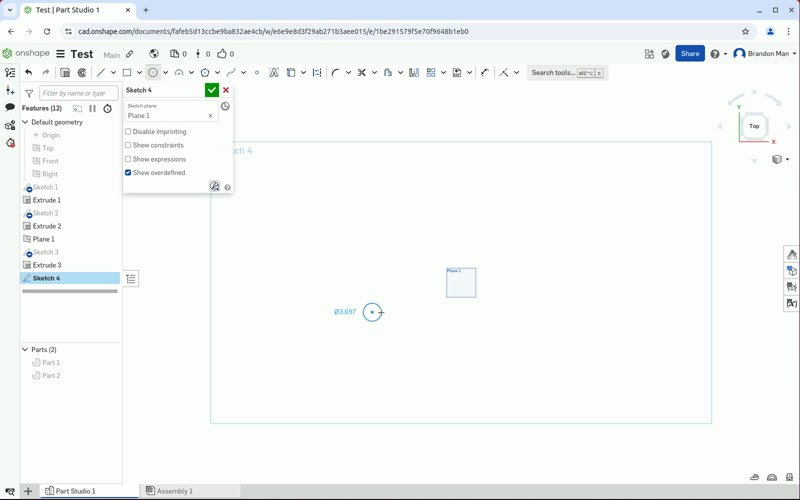
key(esc)
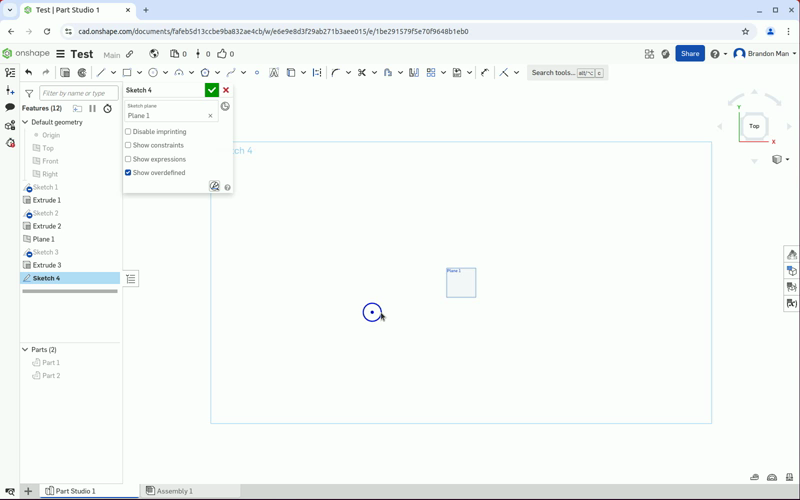
mouse_move(371, 318)
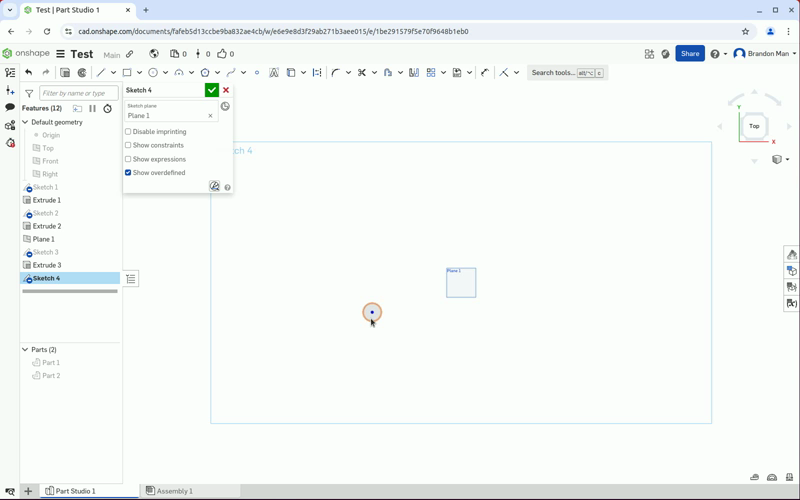
scroll(6)
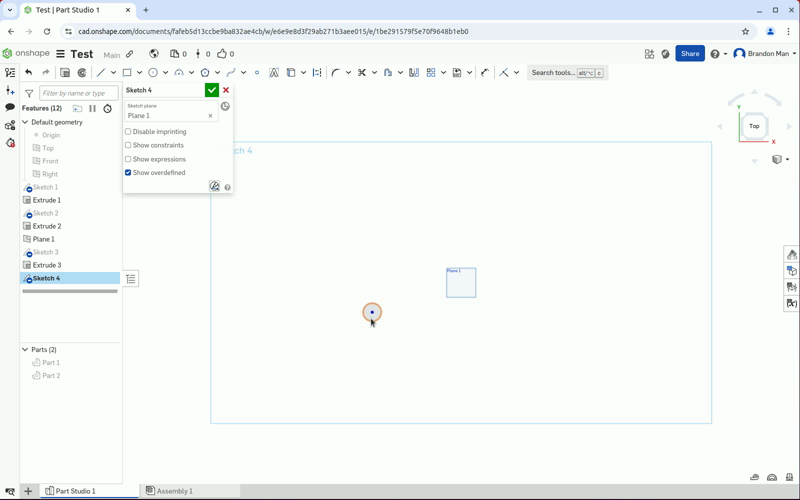
scroll(6)
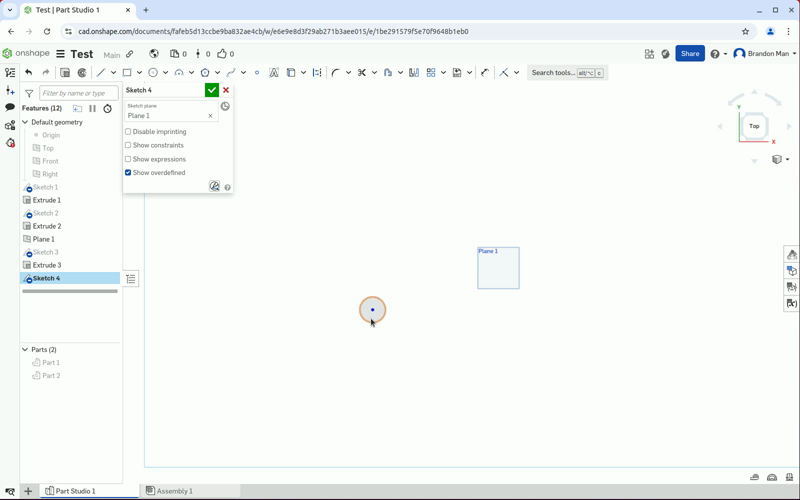
scroll(6)
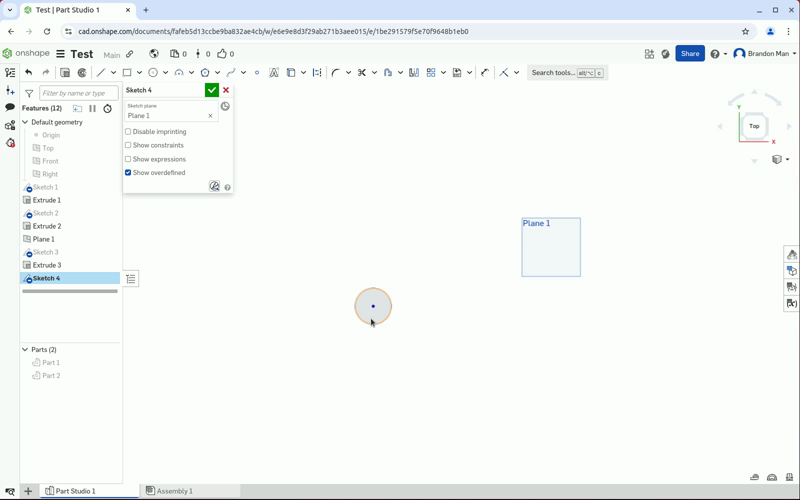
scroll(6)
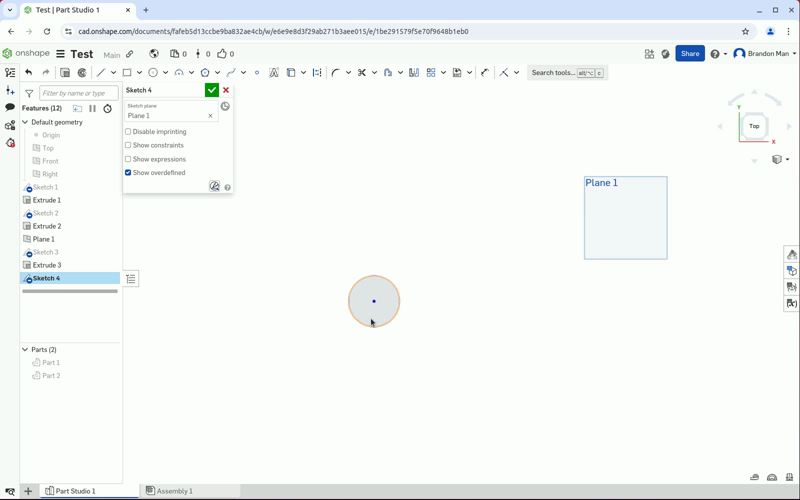
scroll(6)
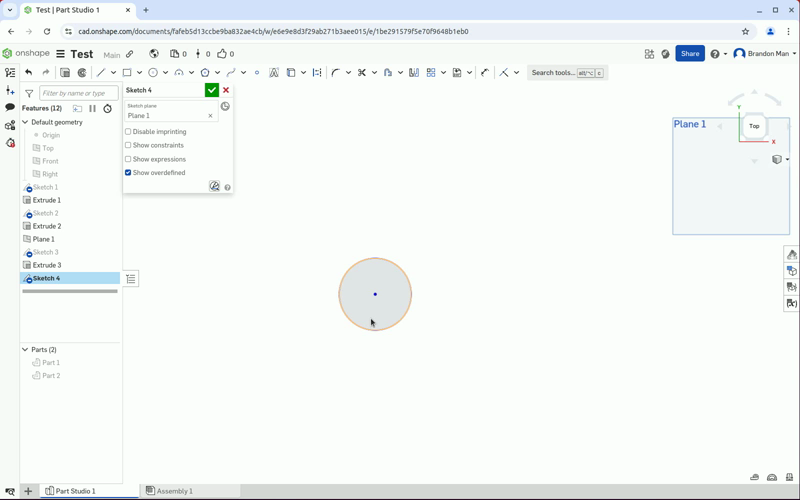
scroll(6)
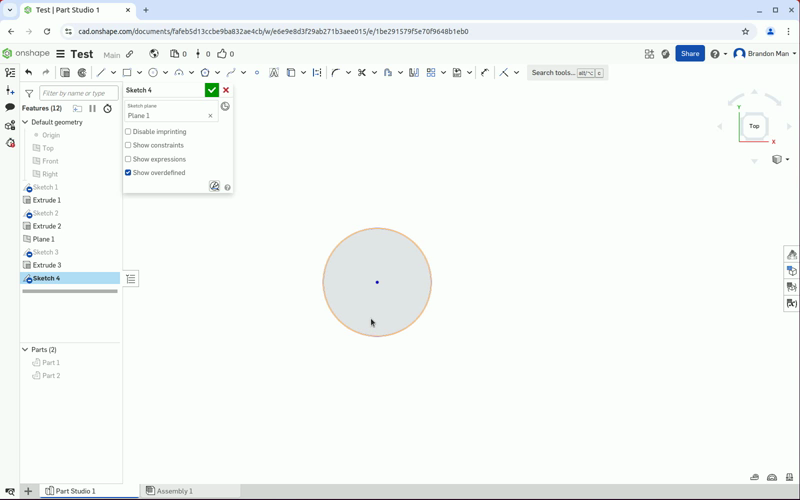
scroll(6)
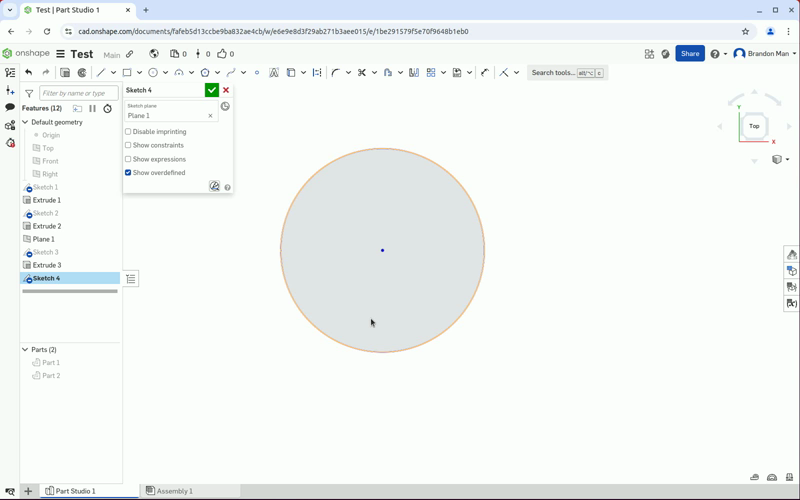
click(371, 318)
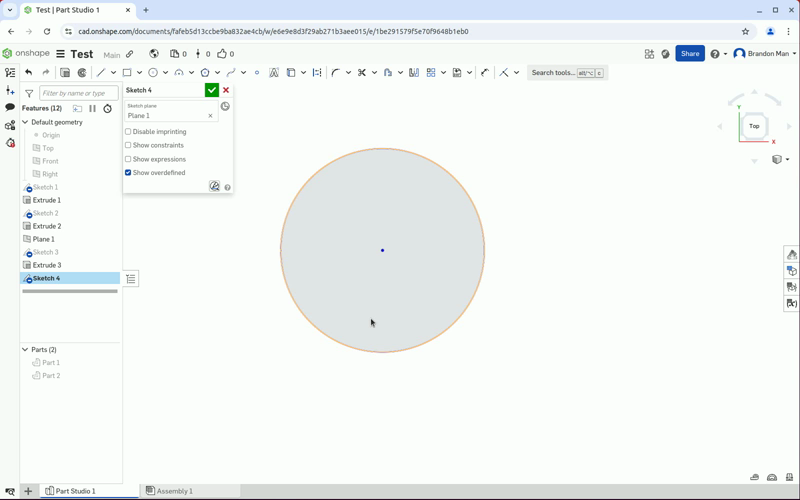
scroll(-6)
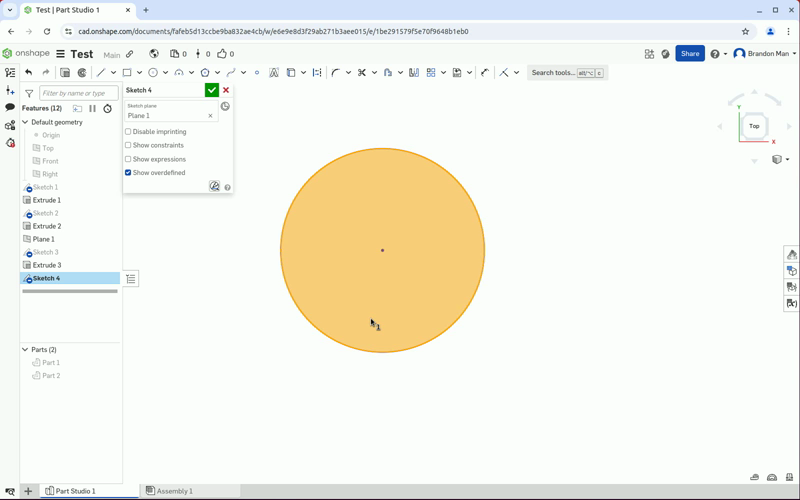
scroll(-6)
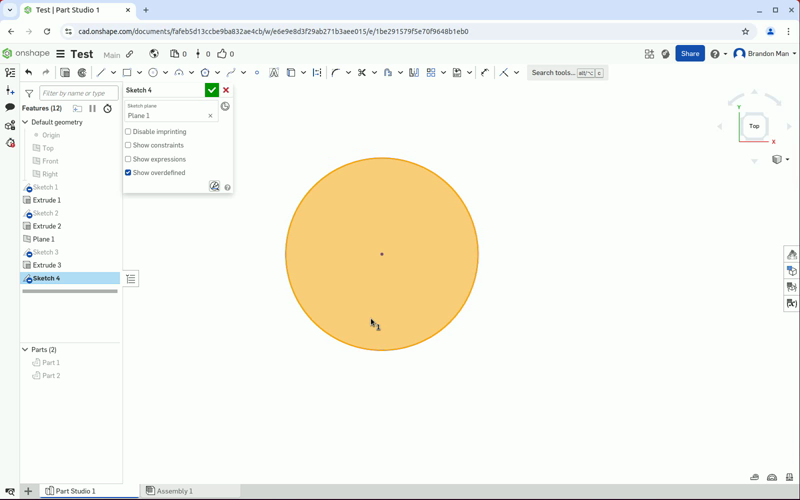
scroll(-6)
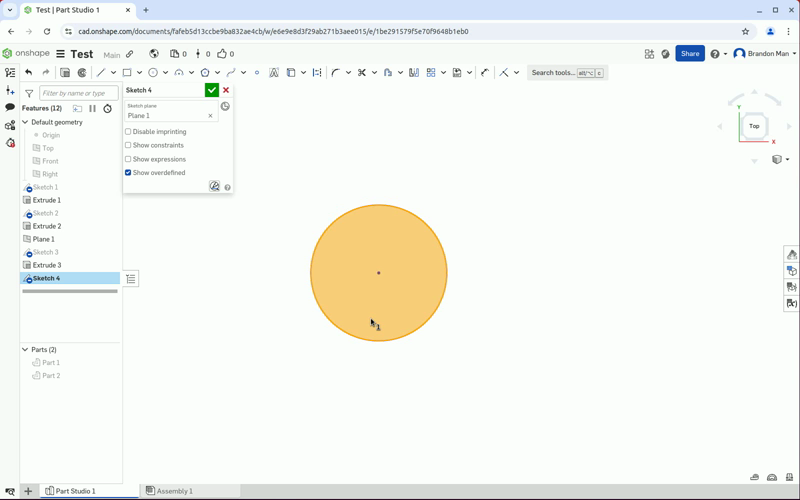
scroll(-6)
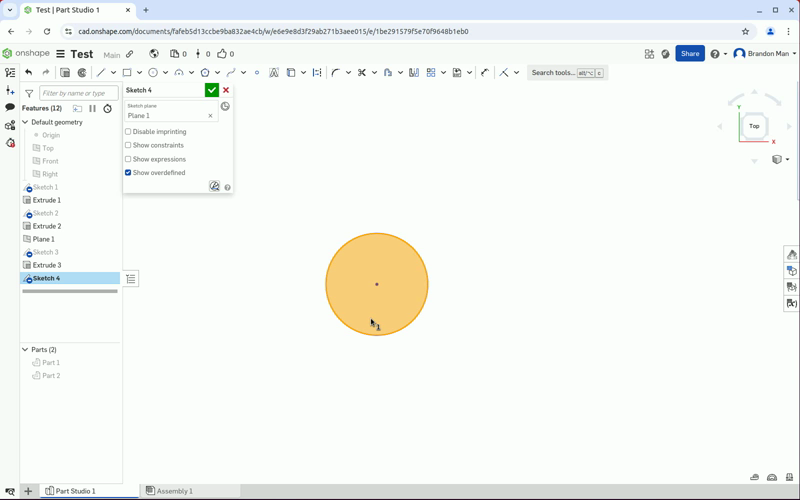
scroll(-6)
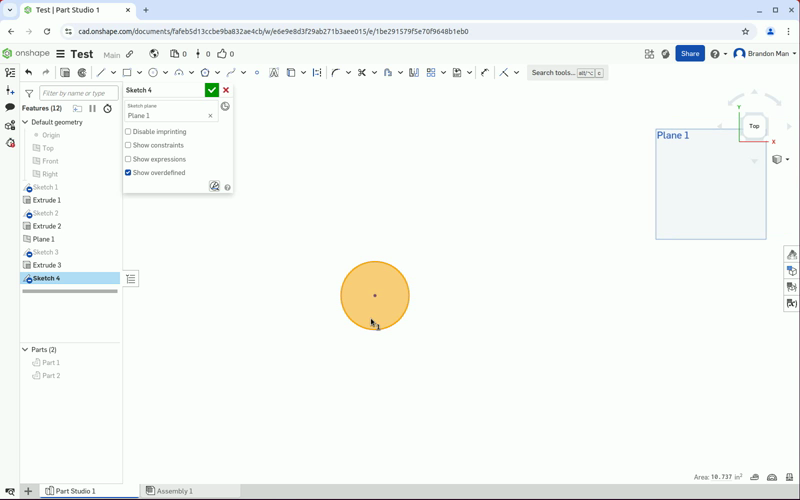
scroll(-6)
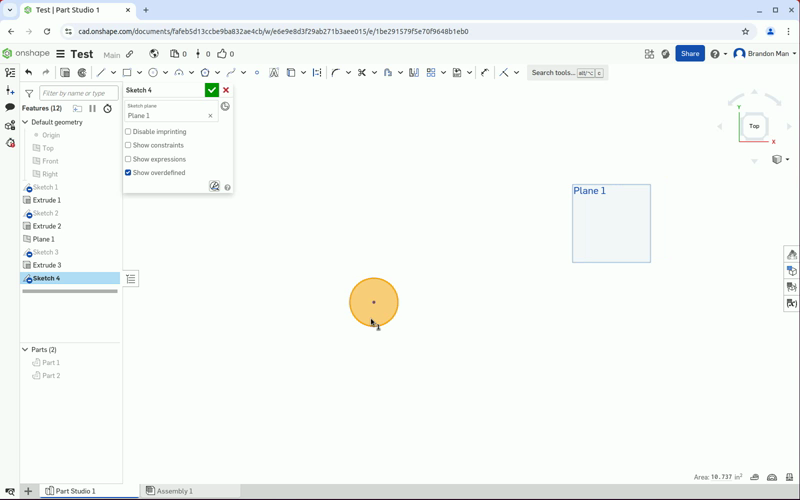
scroll(-6)
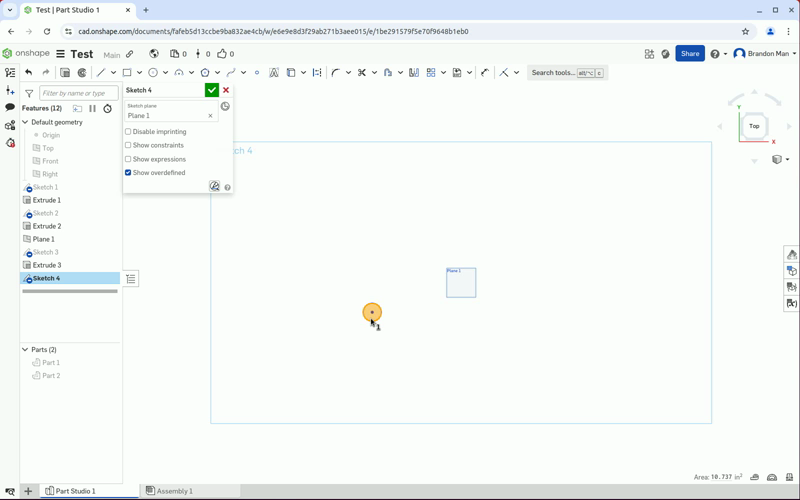
mouse_move(73, 352)
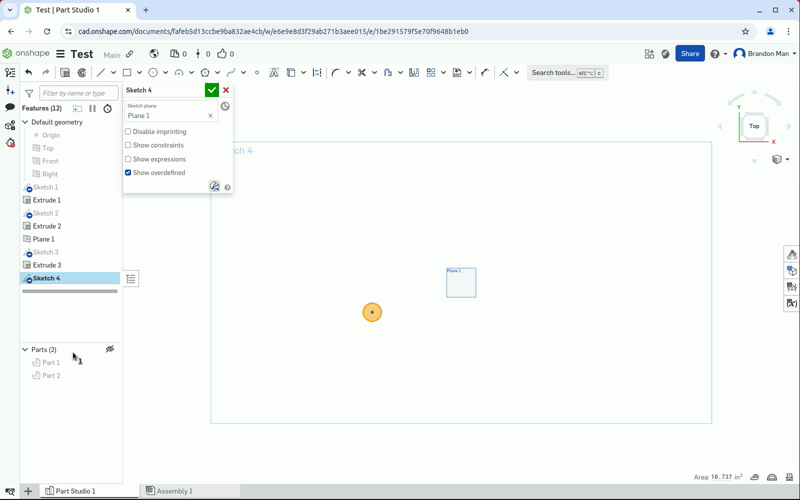
key(shift+y)
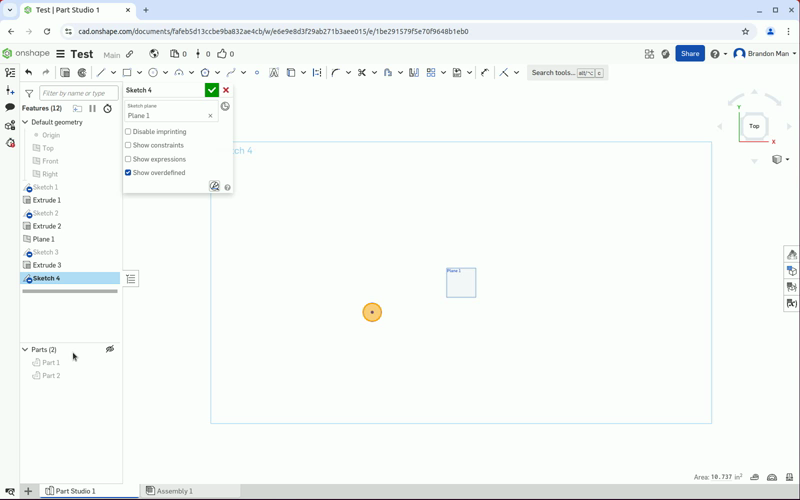
key(shift+e)
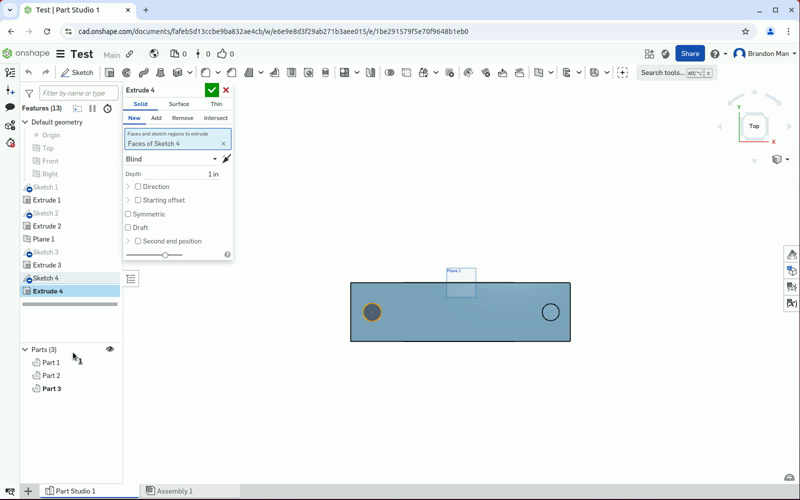
mouse_move(143, 106)
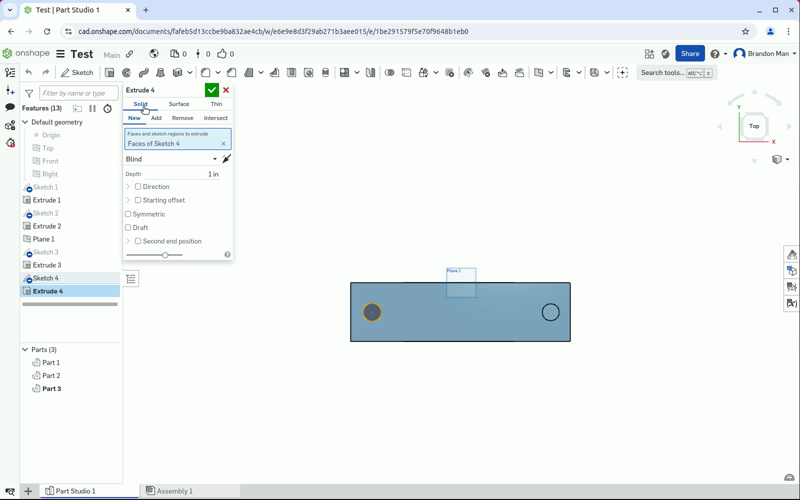
click(143, 106)
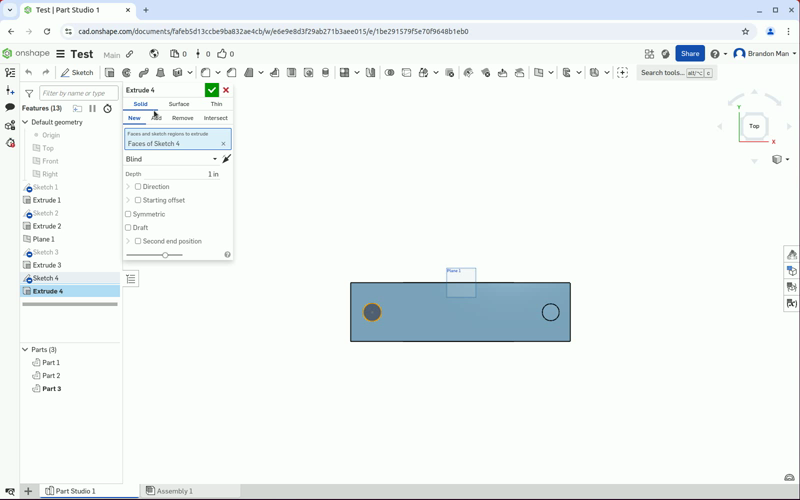
mouse_move(186, 120)
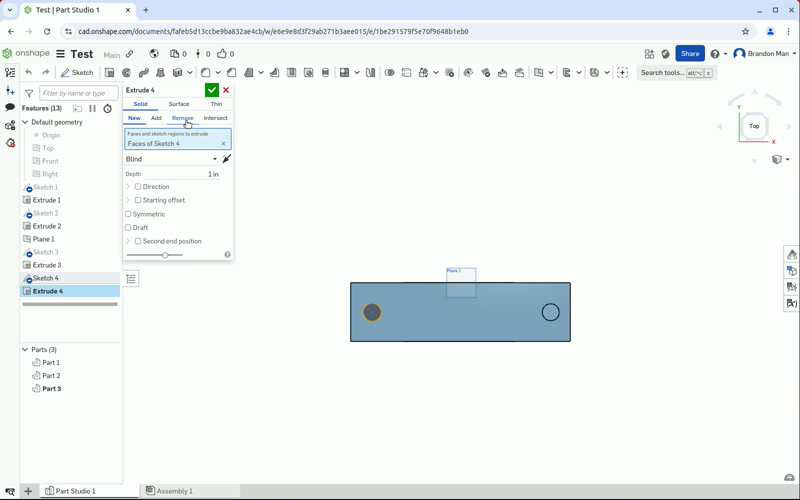
click(186, 120)
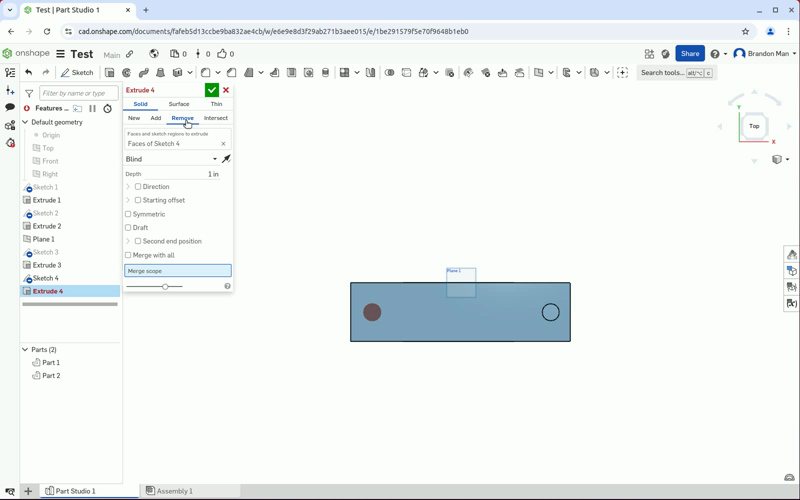
key(tab, 4)
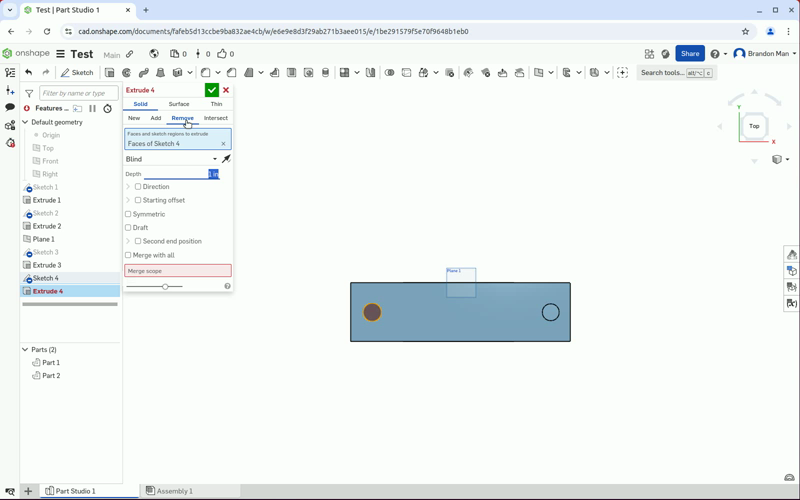
text(30.811)
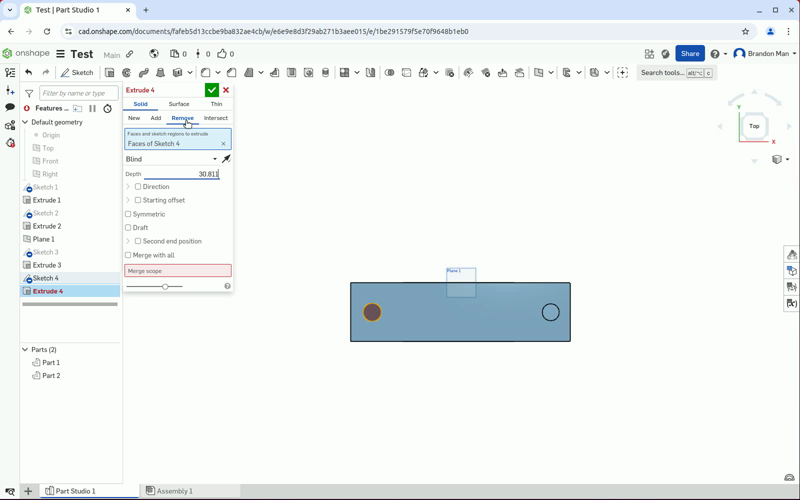
key(tab, 6)
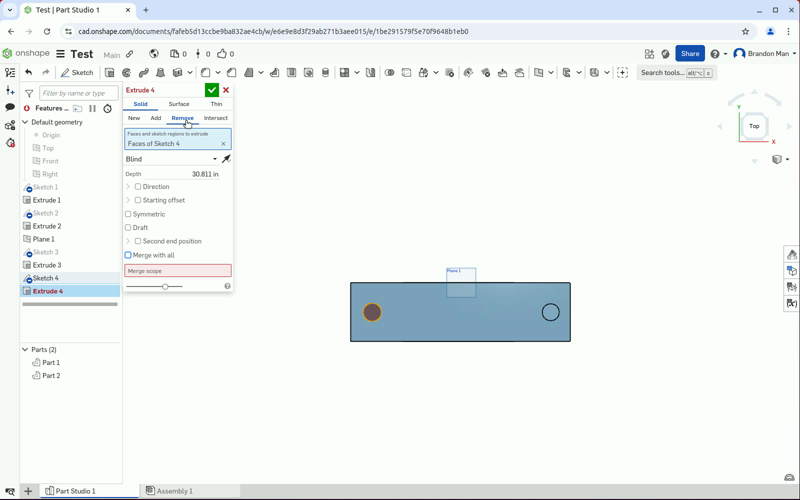
key(space)
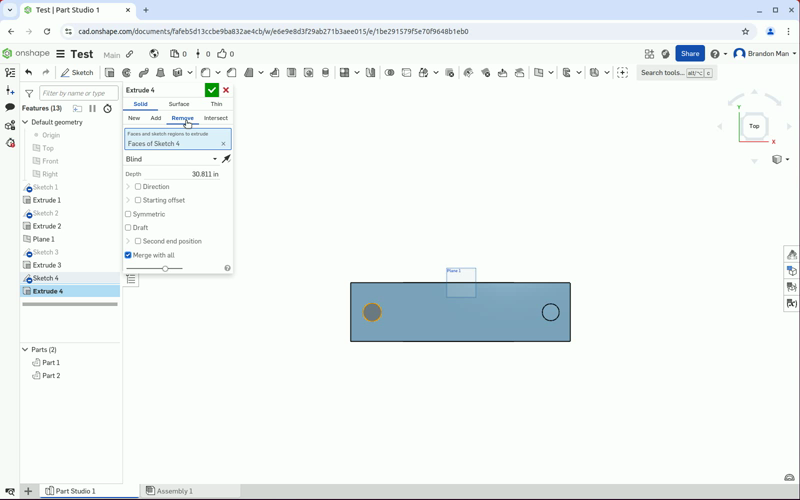
key(enter)
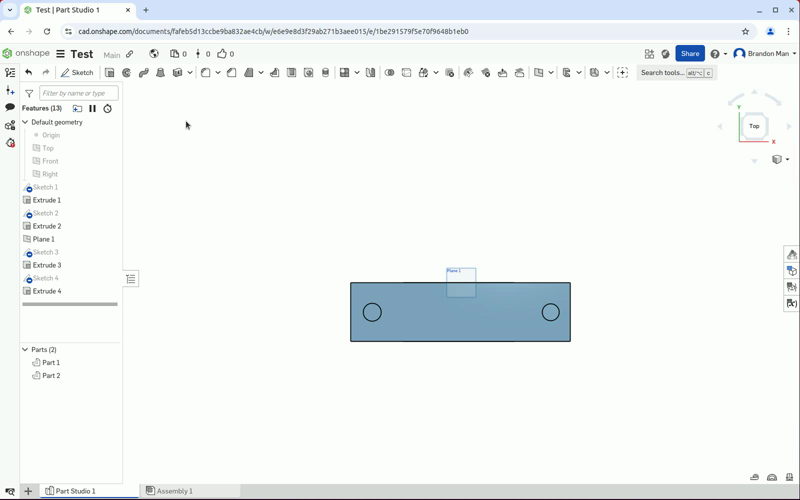
key(shift+h)
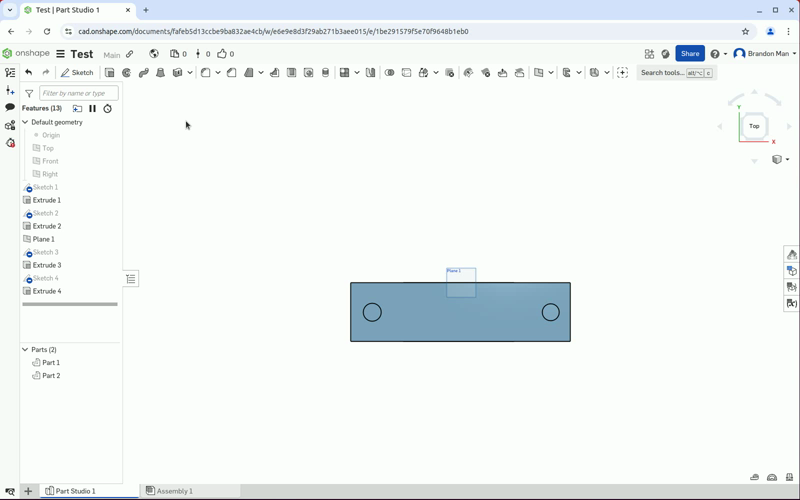
key(shift+h)
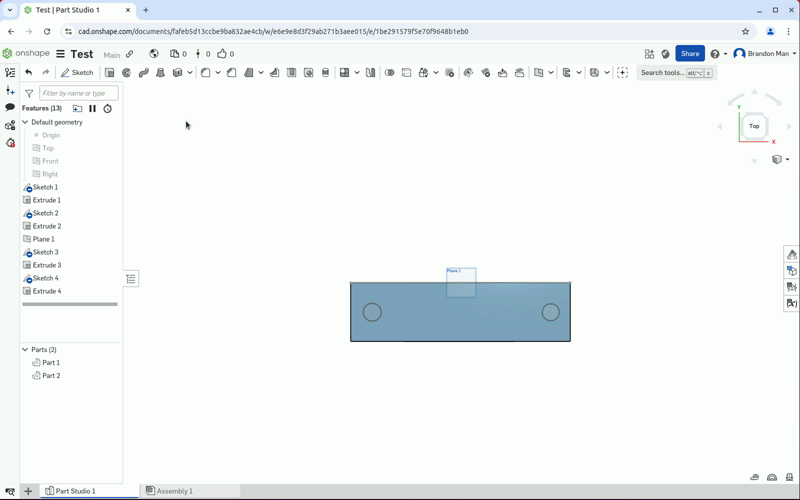
key(shift+7)
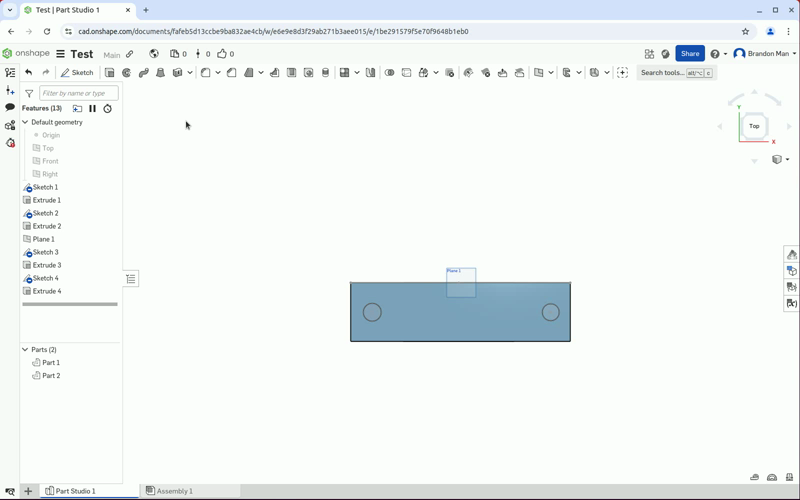
key(up, 3)
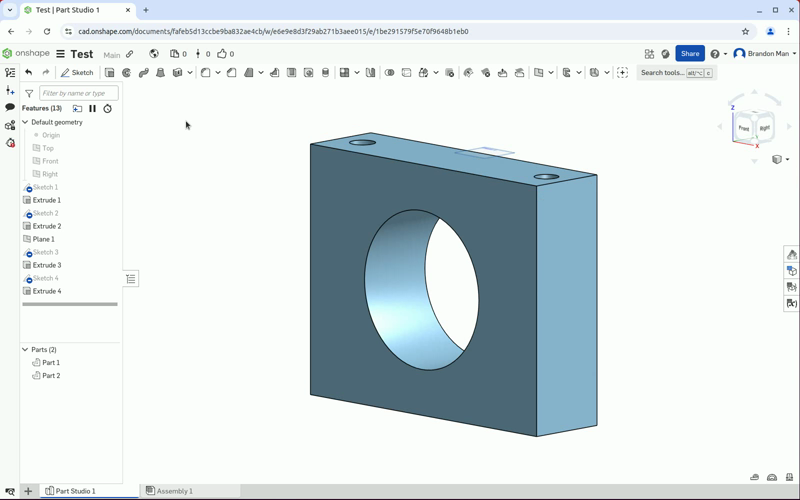
key(left, 3)
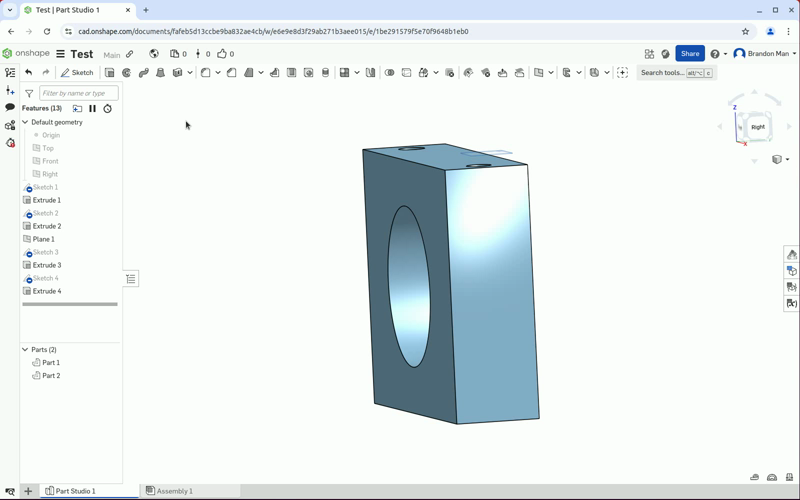
key(right, 3)
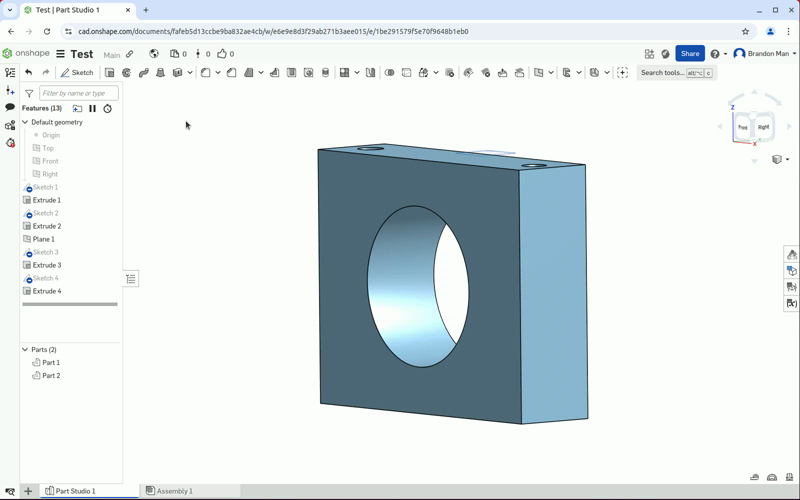
key(down, 3)
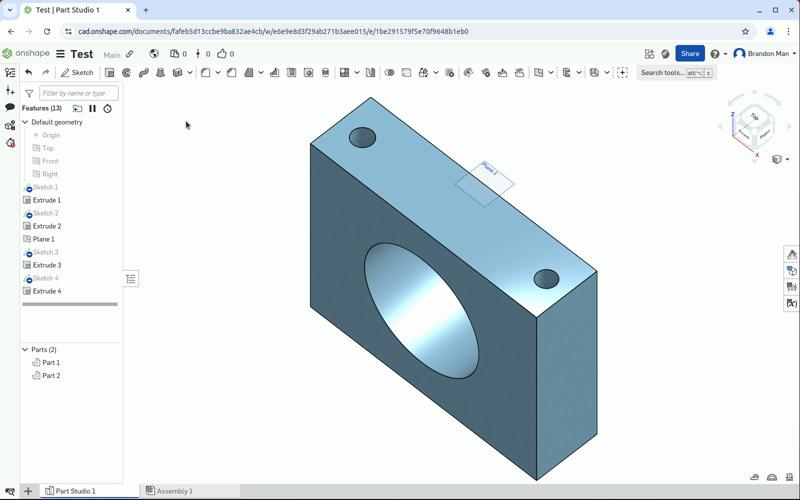
mouse_move(73, 189)
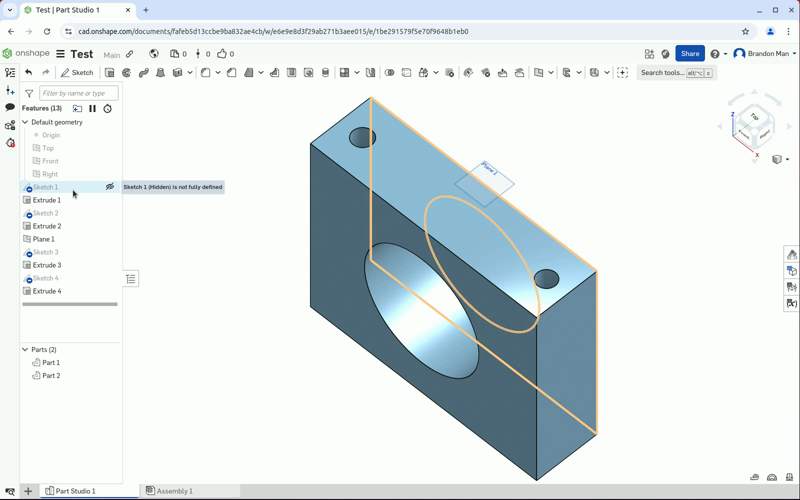
click(73, 189)